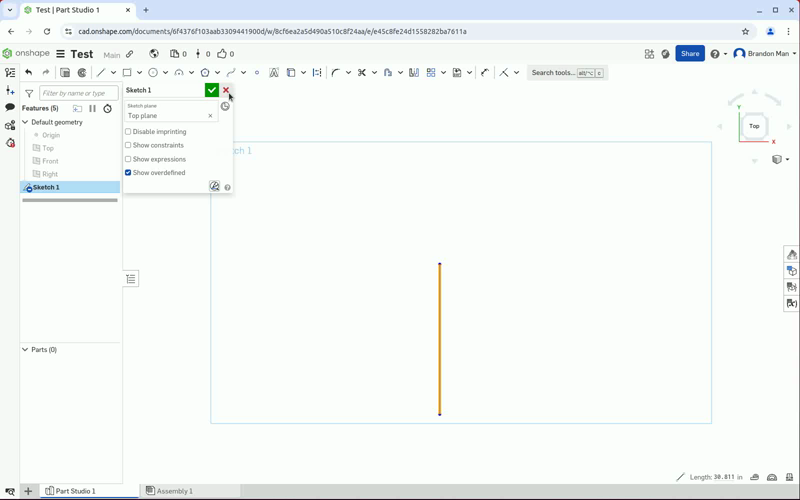
key(shift+h)
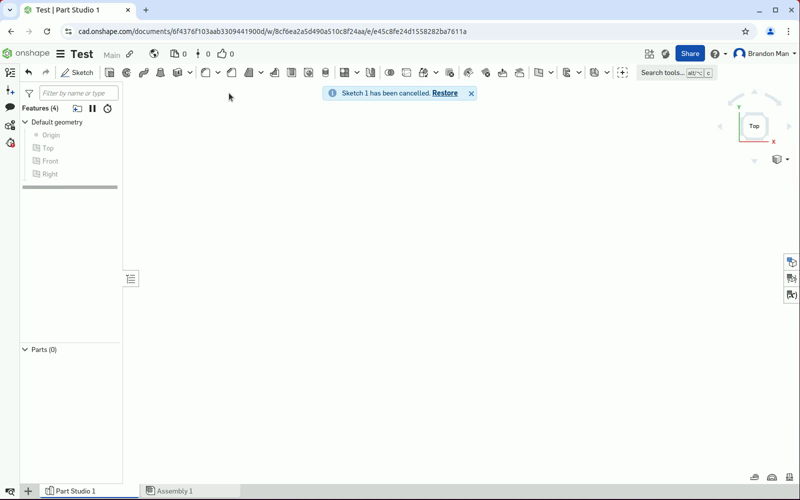
mouse_move(73, 352)
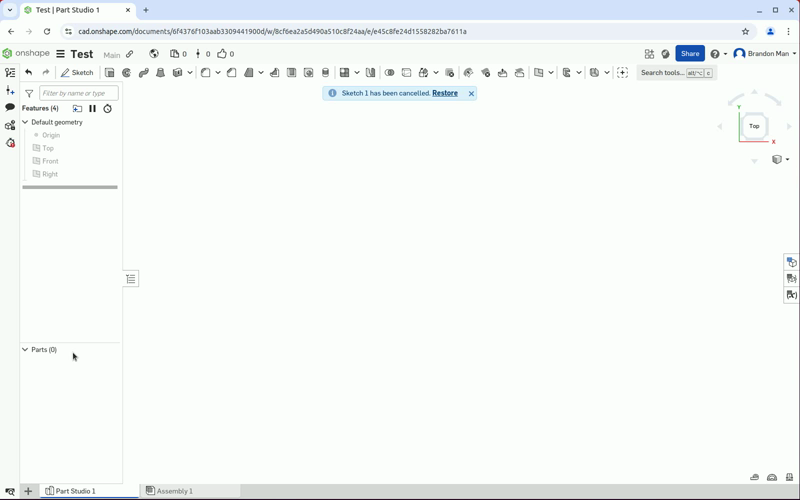
key(y)
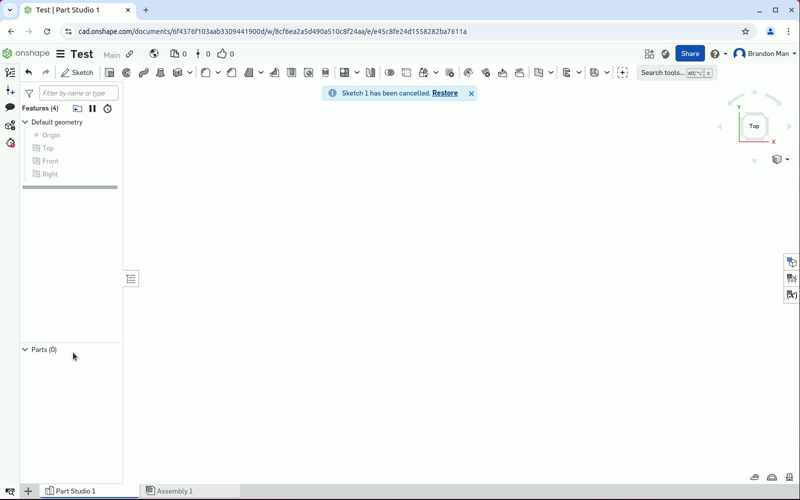
key(shift+p)
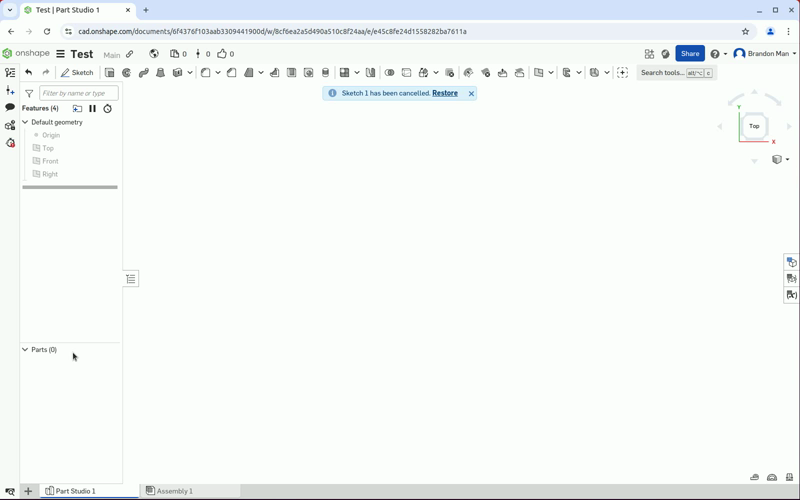
key(space)
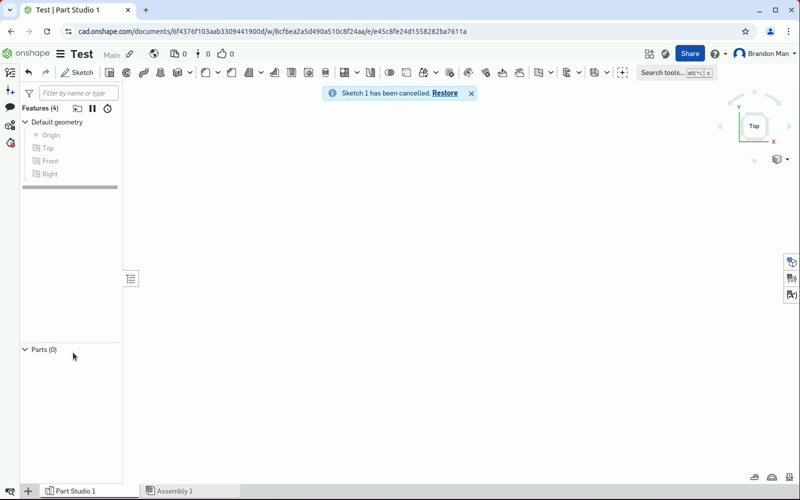
key_down(shift)
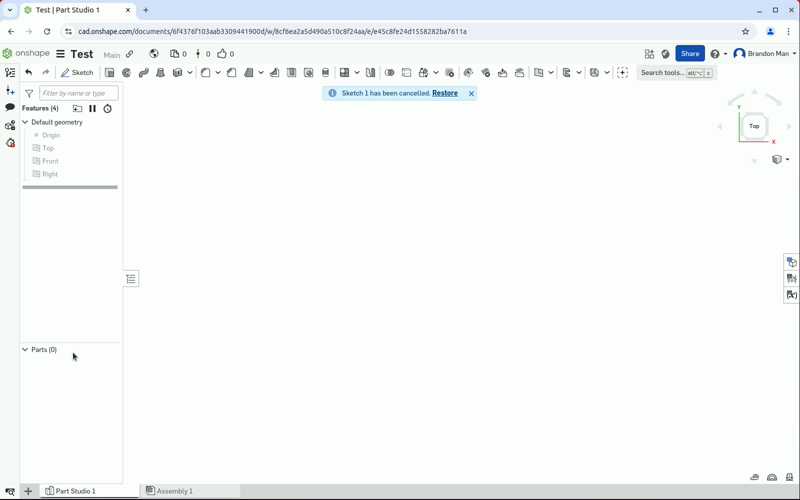
key(up)
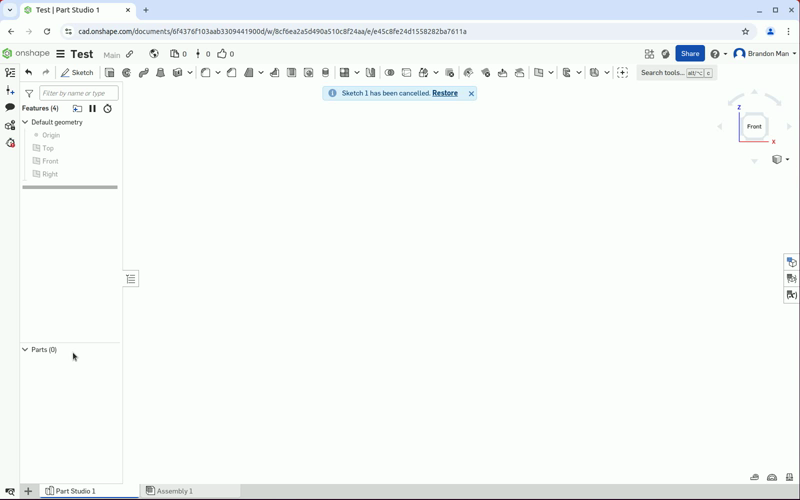
key_up(shift)
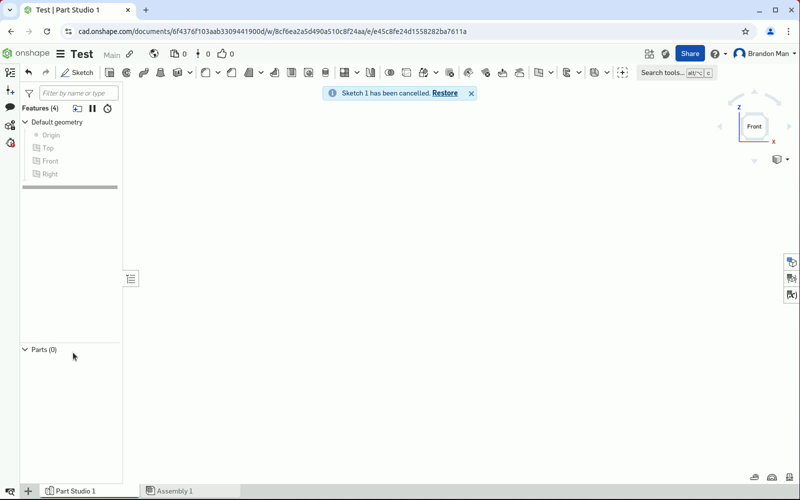
mouse_move(73, 352)
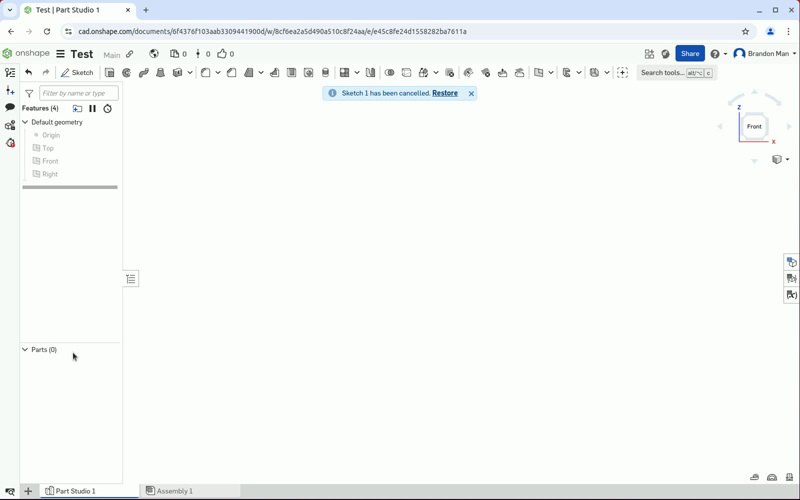
key(shift+y)
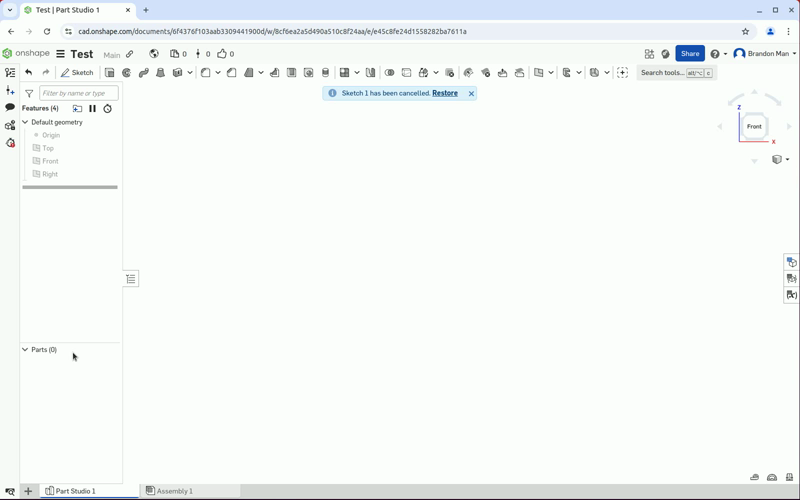
key(shift+s)
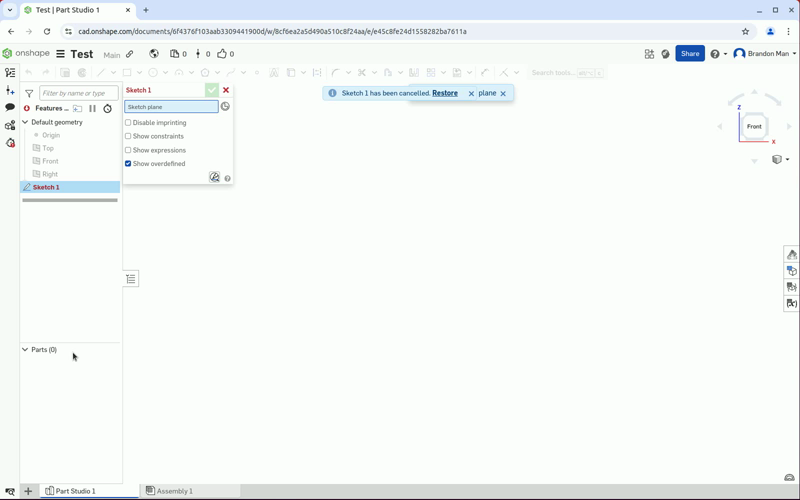
mouse_move(73, 163)
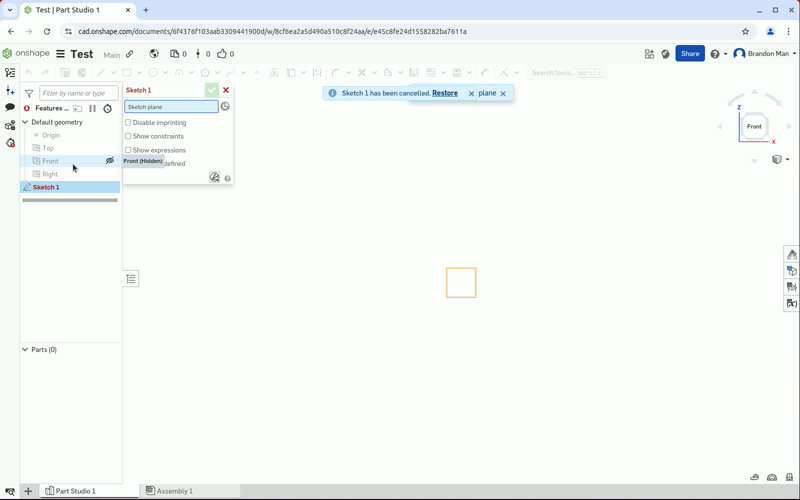
click(73, 163)
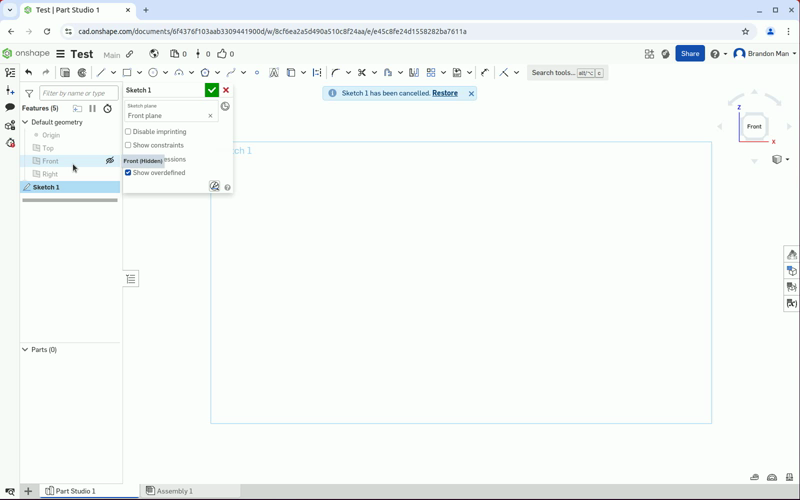
mouse_move(73, 352)
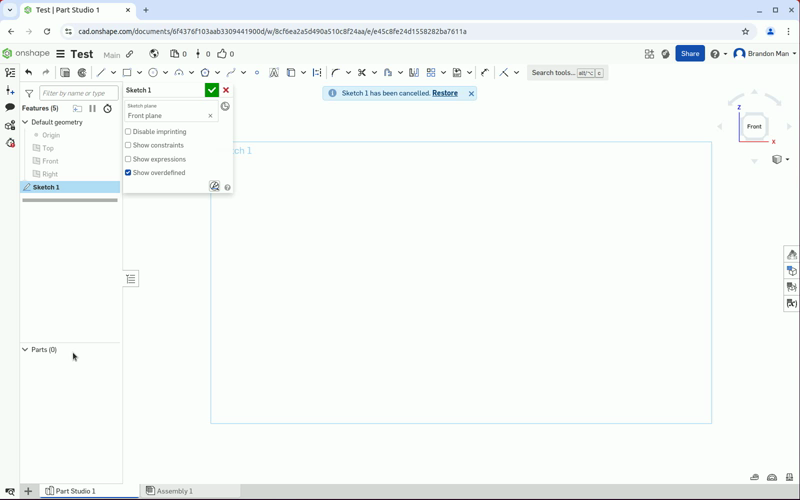
key(y)
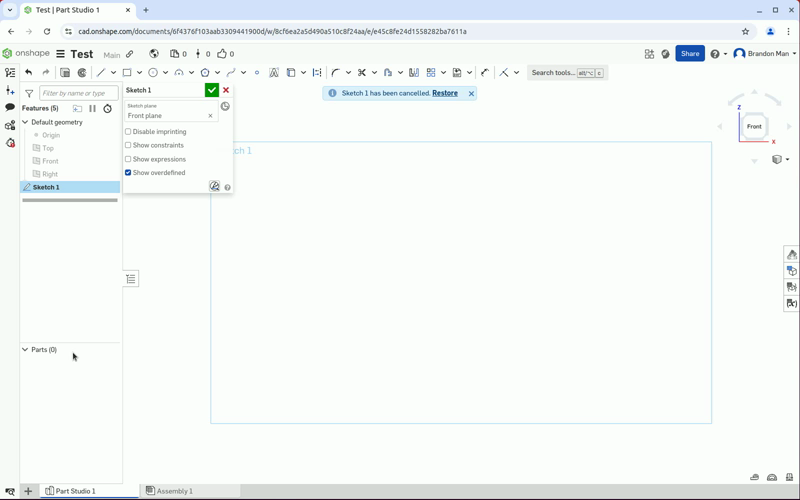
key(l)
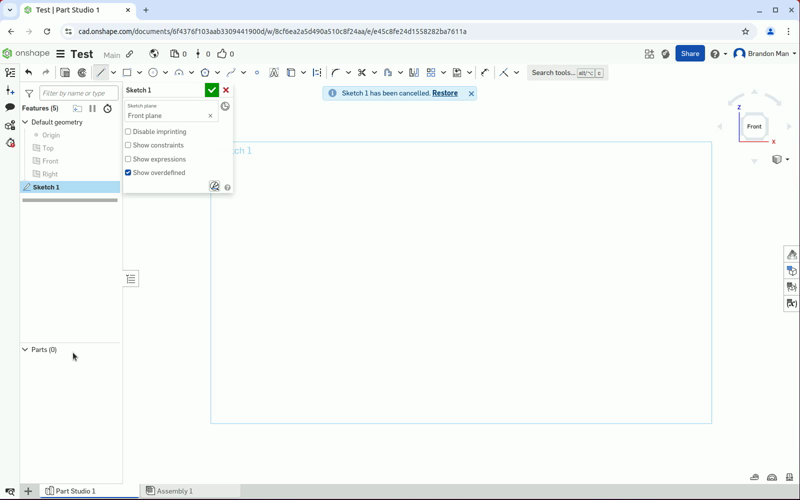
key_down(shift)
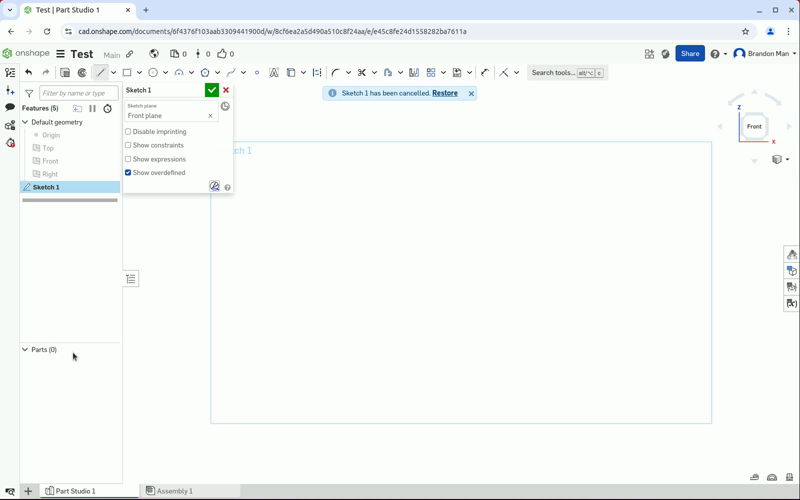
mouse_move(460, 282)
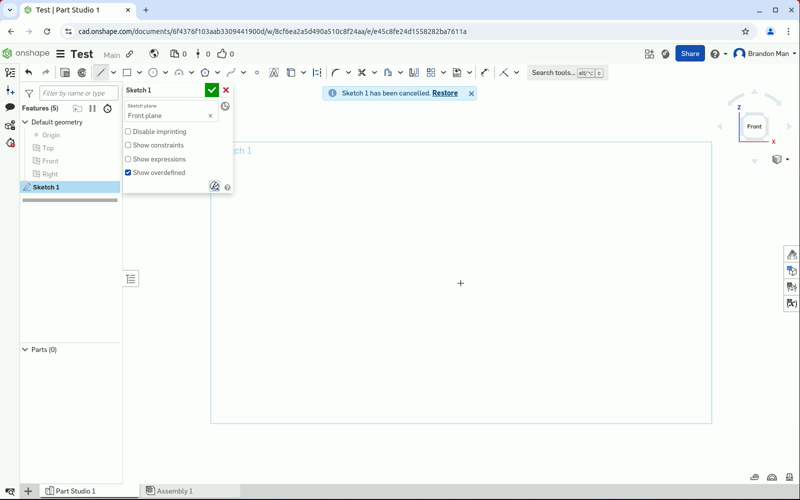
click(460, 282)
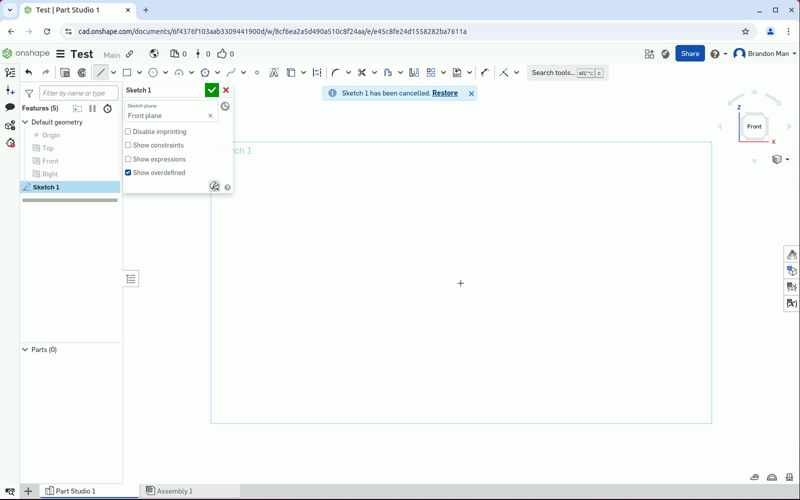
key_up(shift)
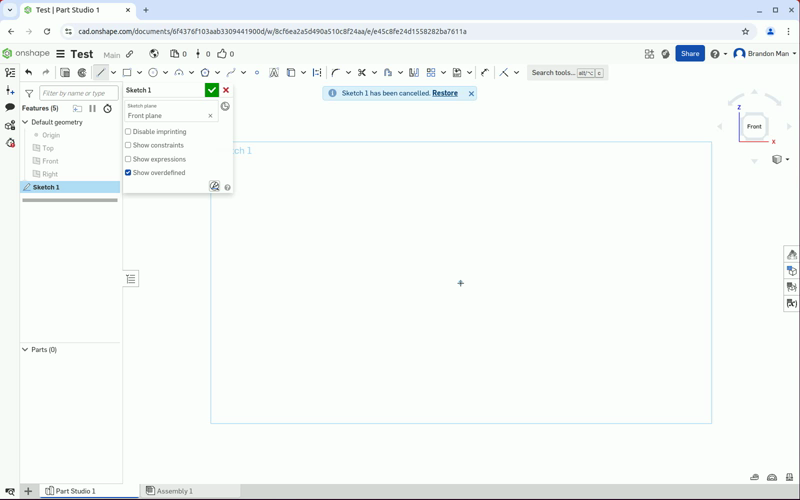
key_down(shift)
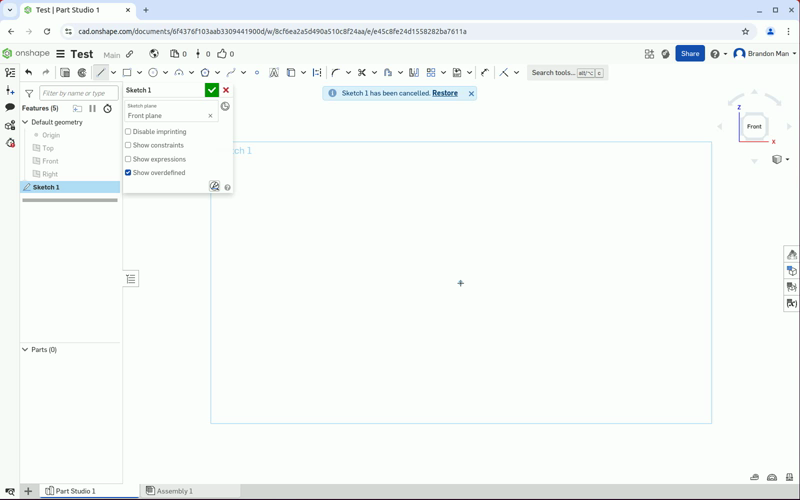
mouse_move(573, 282)
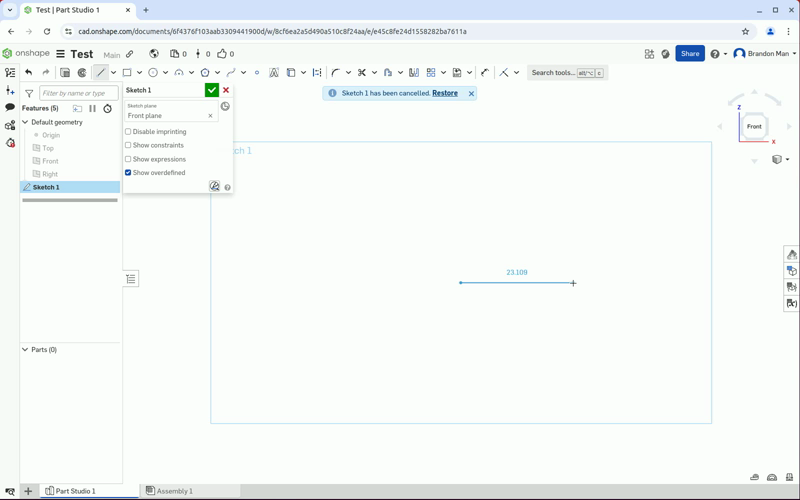
click(573, 282)
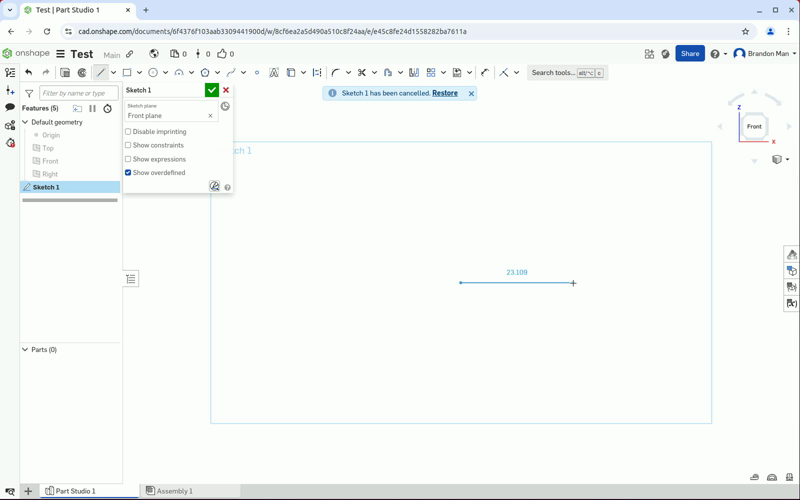
key_up(shift)
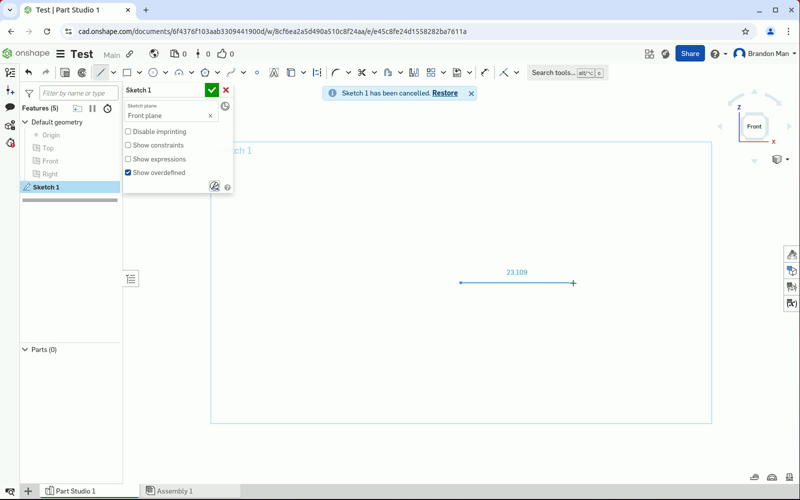
key_down(shift)
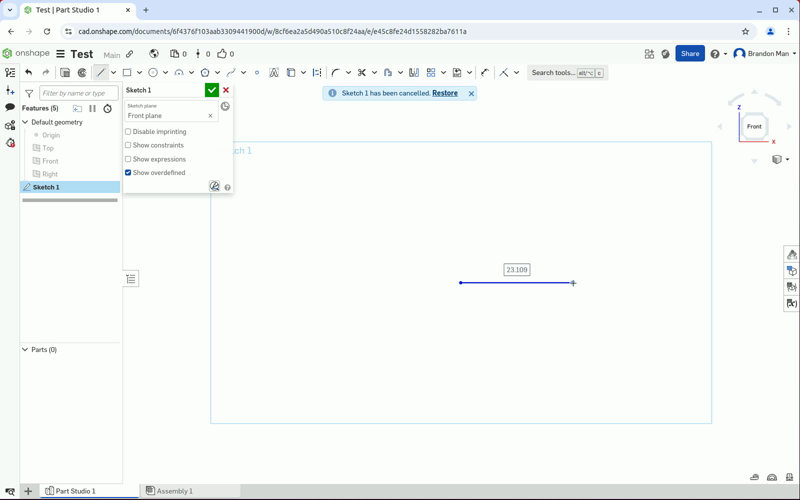
mouse_move(589, 282)
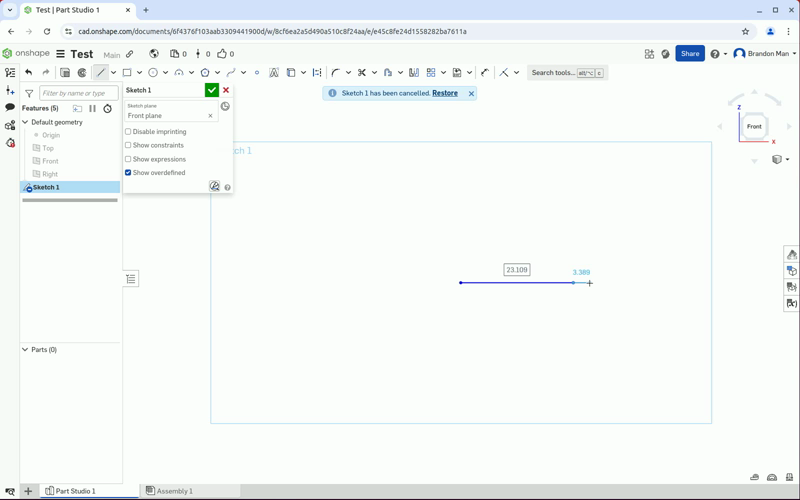
mouse_move(573, 245)
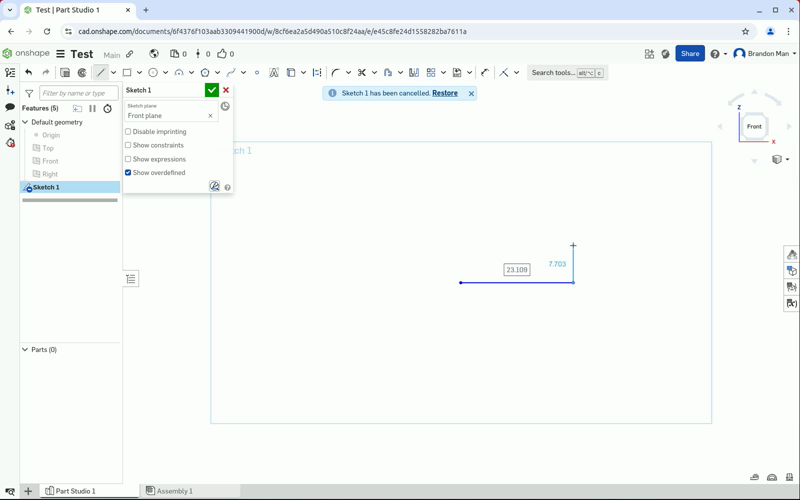
click(573, 245)
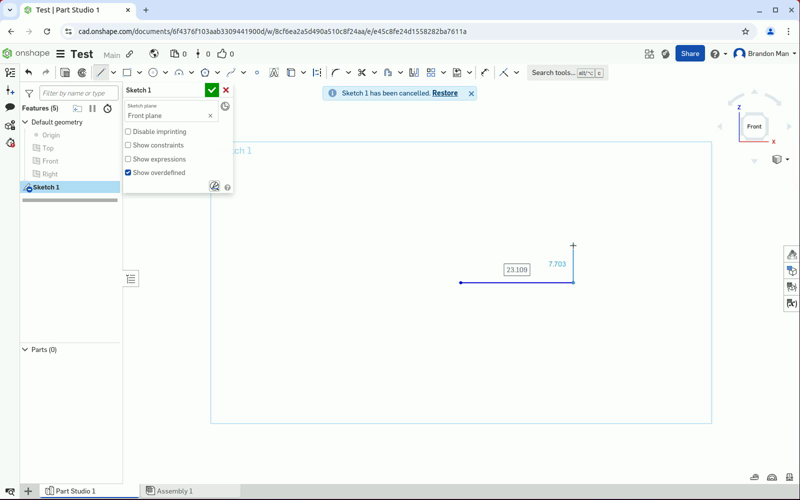
key_up(shift)
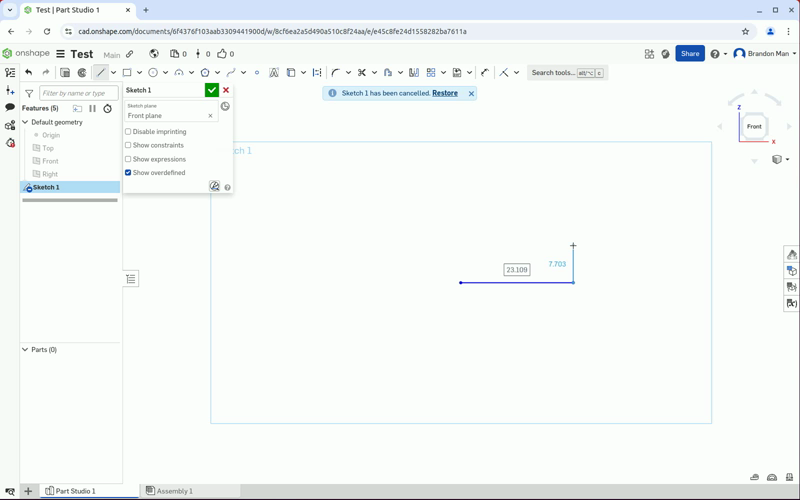
key_down(shift)
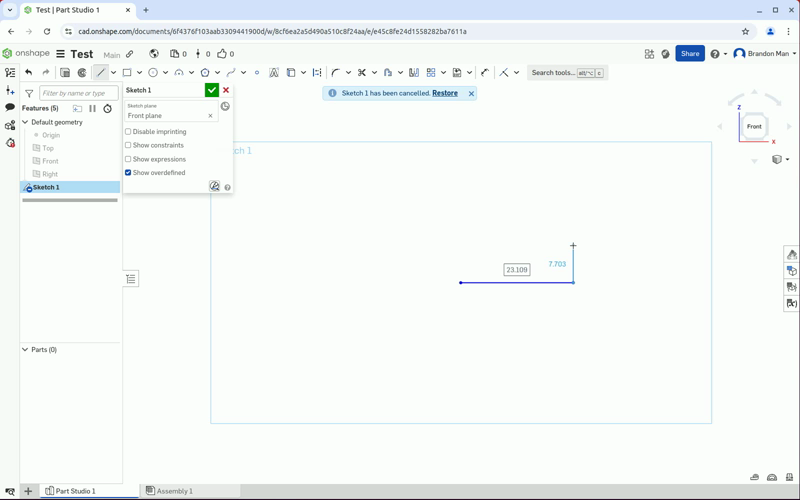
mouse_move(460, 245)
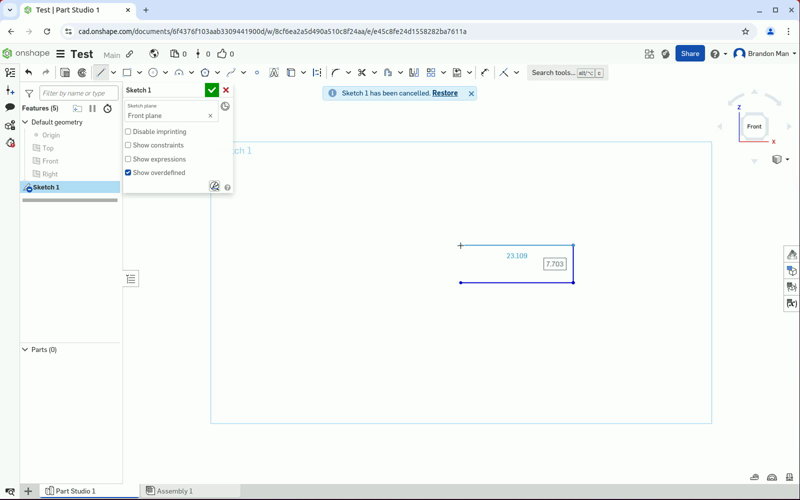
click(460, 245)
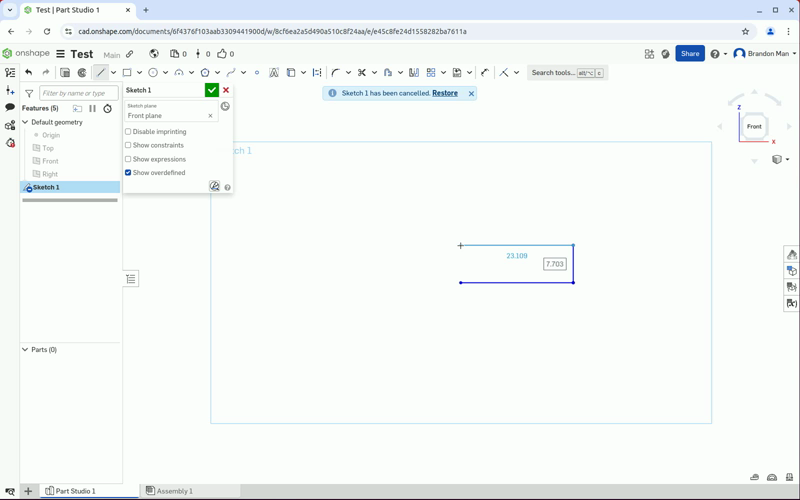
key_up(shift)
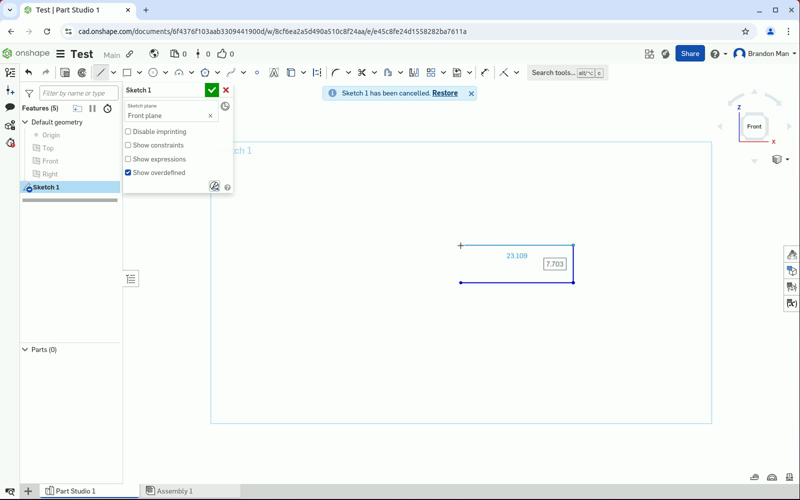
mouse_move(490, 245)
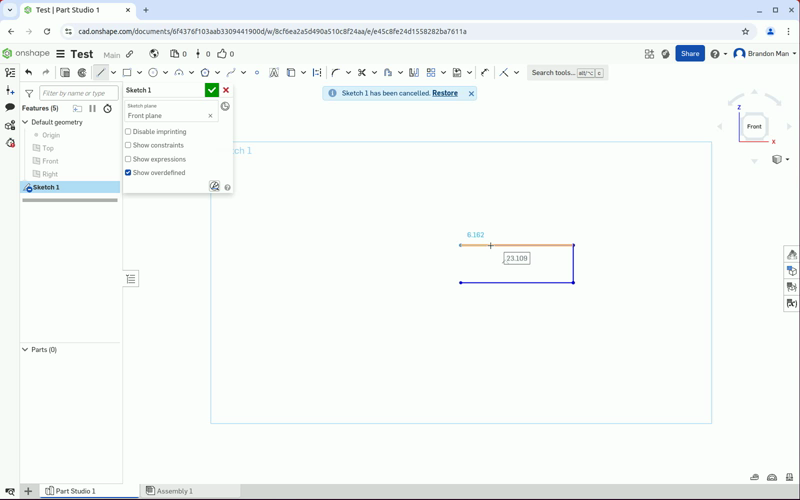
key_down(shift)
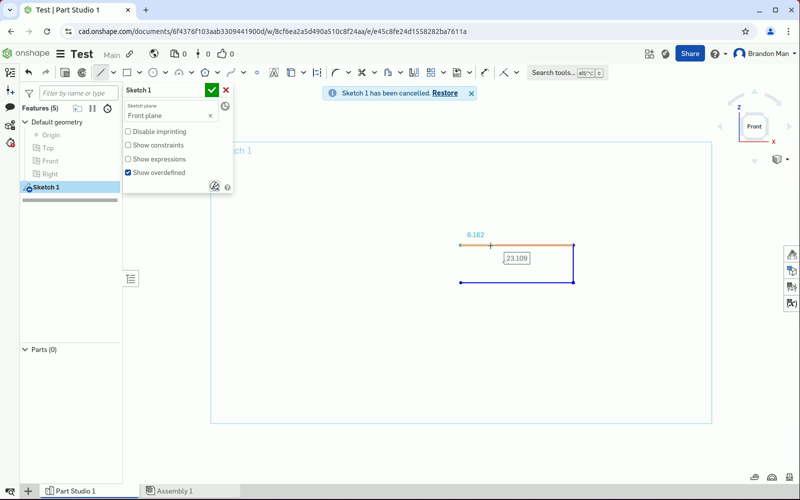
mouse_move(460, 282)
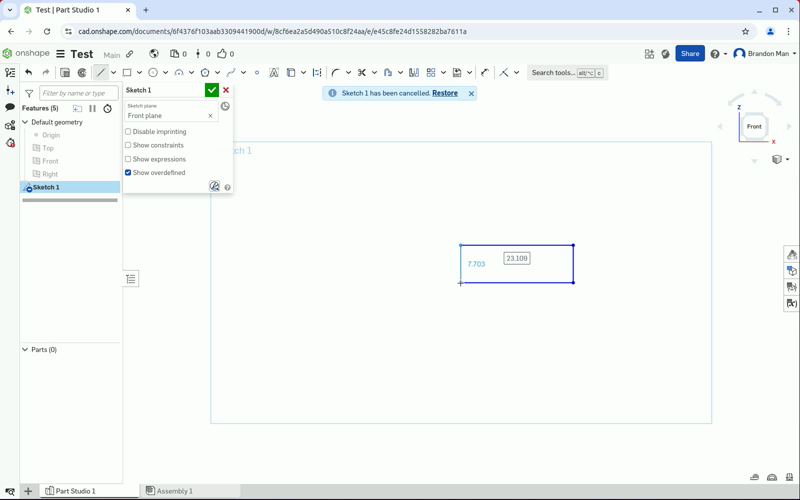
key_up(shift)
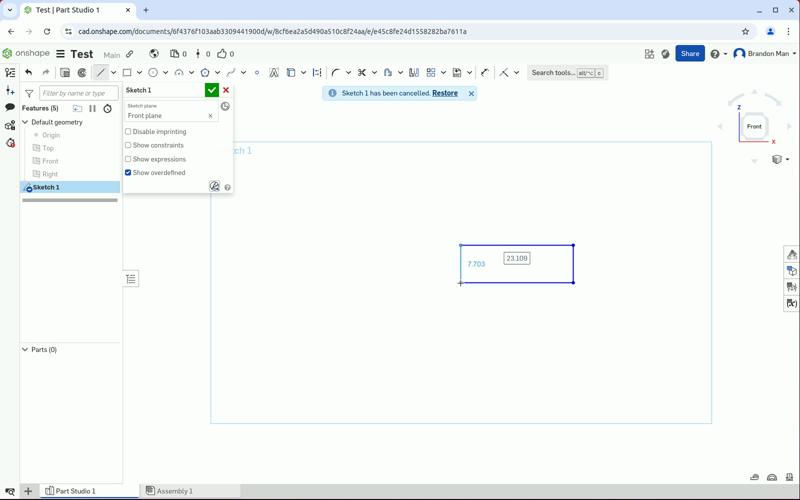
click(460, 282)
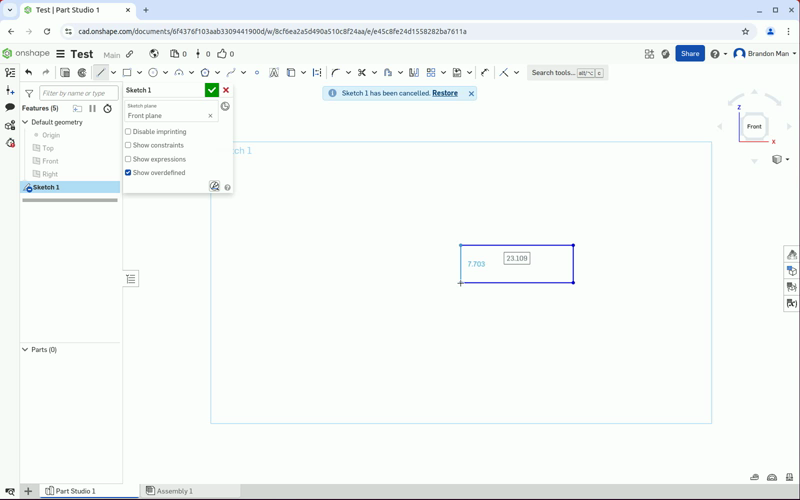
key(esc)
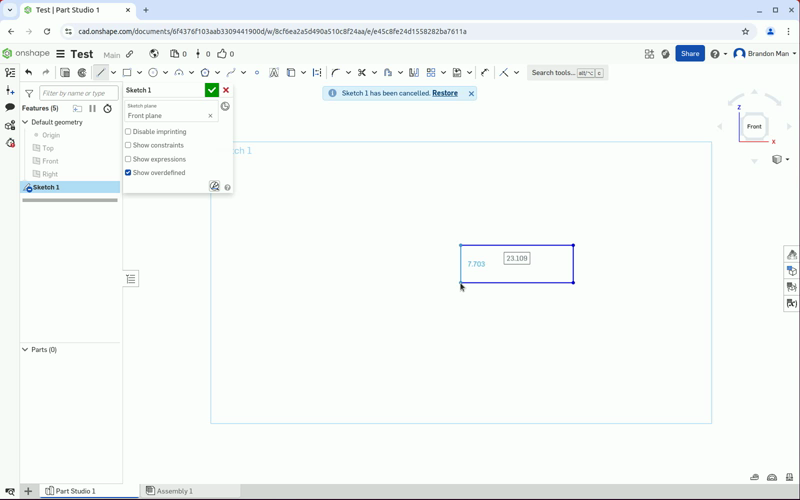
mouse_move(538, 255)
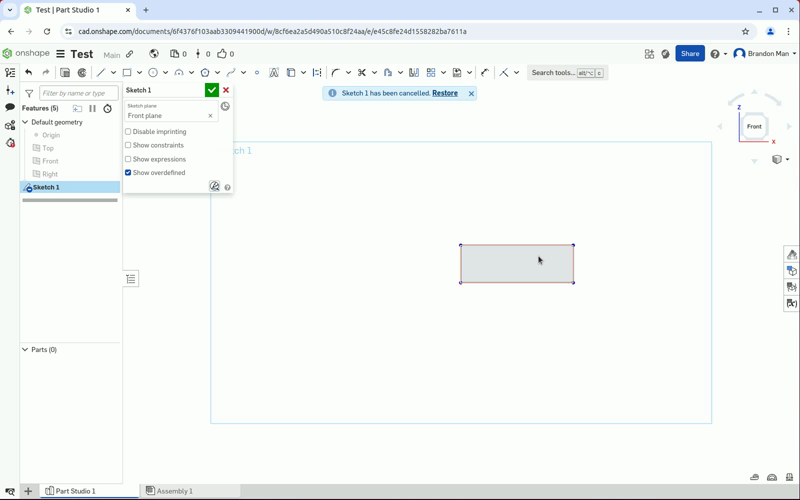
click(538, 255)
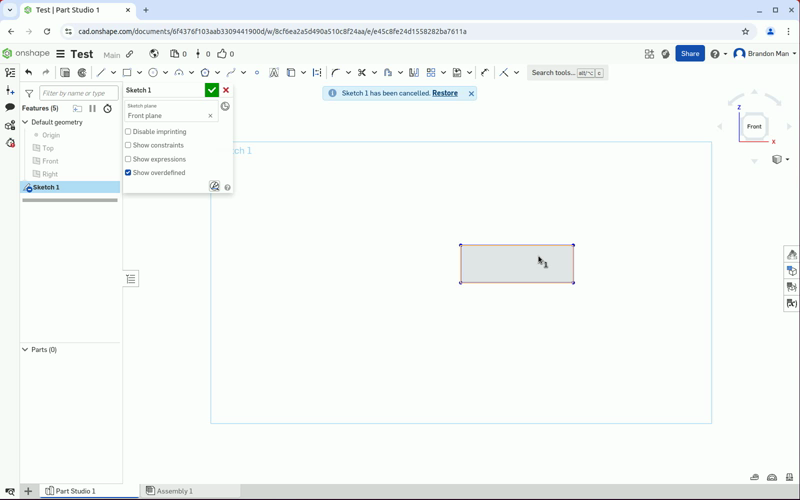
mouse_move(73, 352)
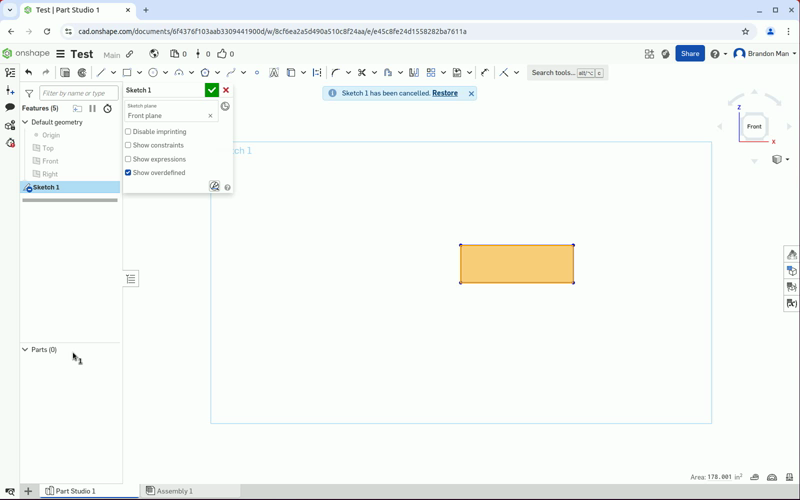
key(shift+y)
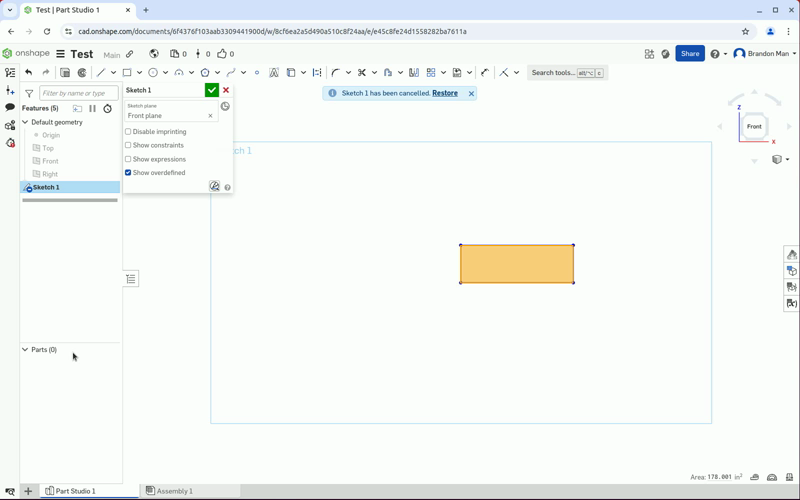
key(shift+e)
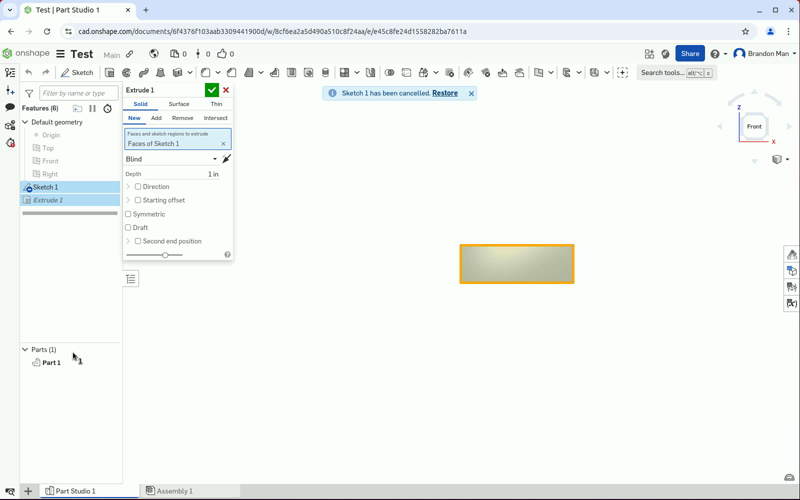
mouse_move(143, 106)
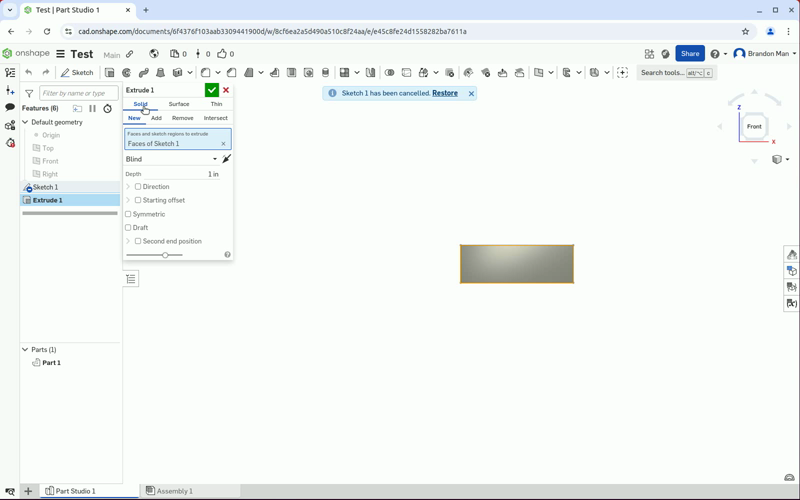
click(143, 106)
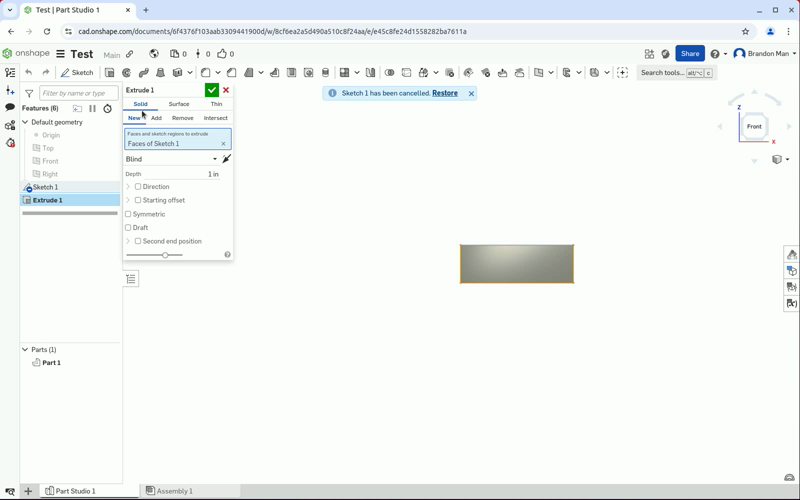
mouse_move(137, 120)
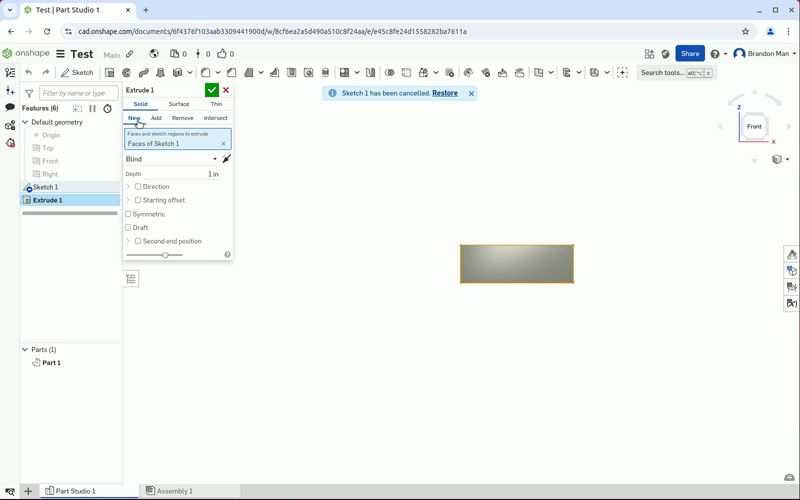
click(137, 120)
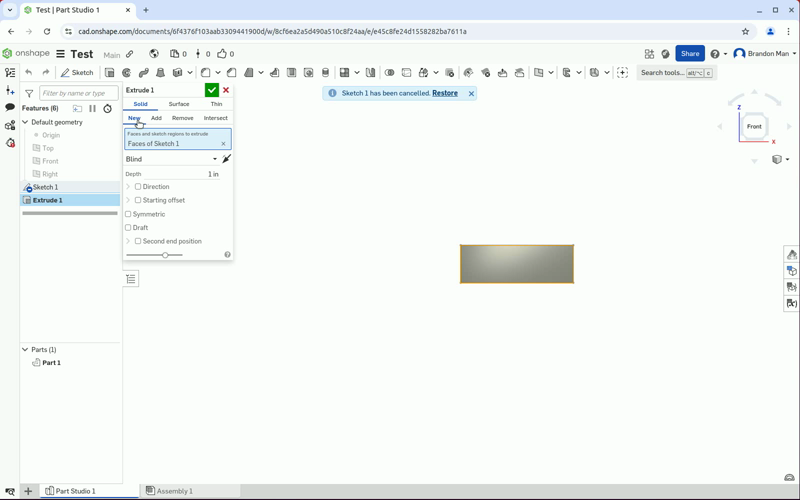
key(tab, 4)
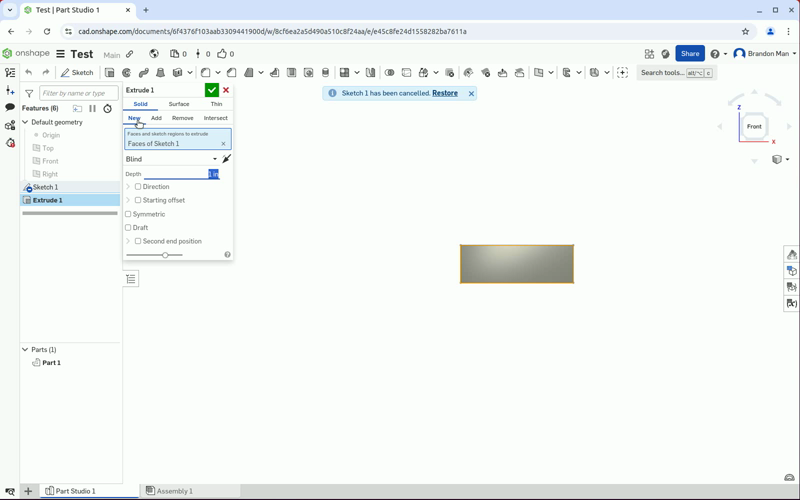
text(11.554)
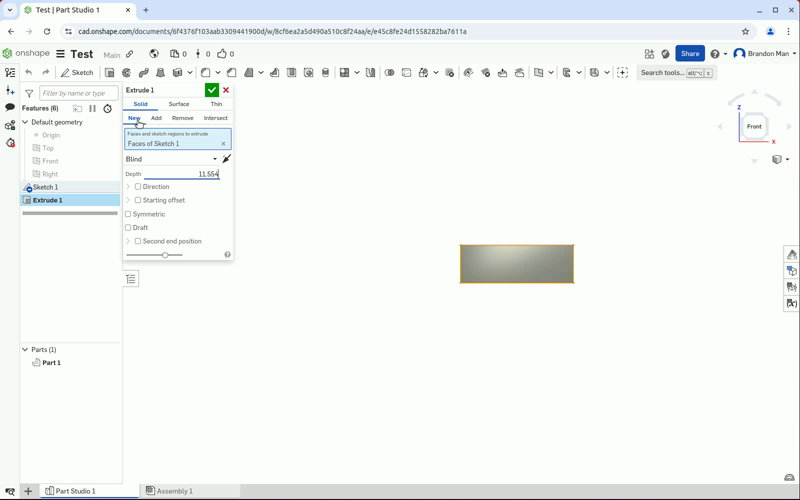
key(enter)
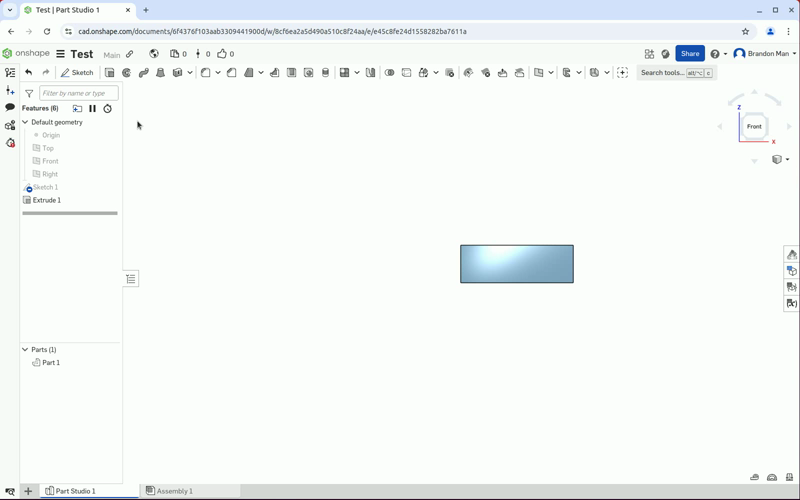
key(shift+h)
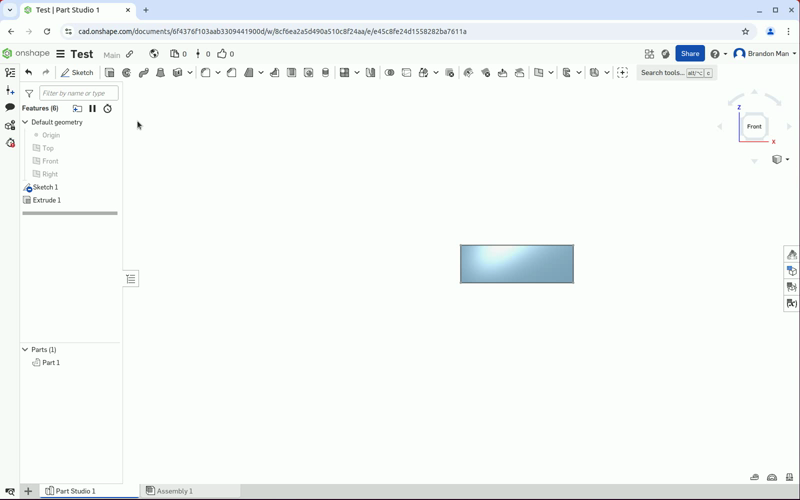
key(shift+h)
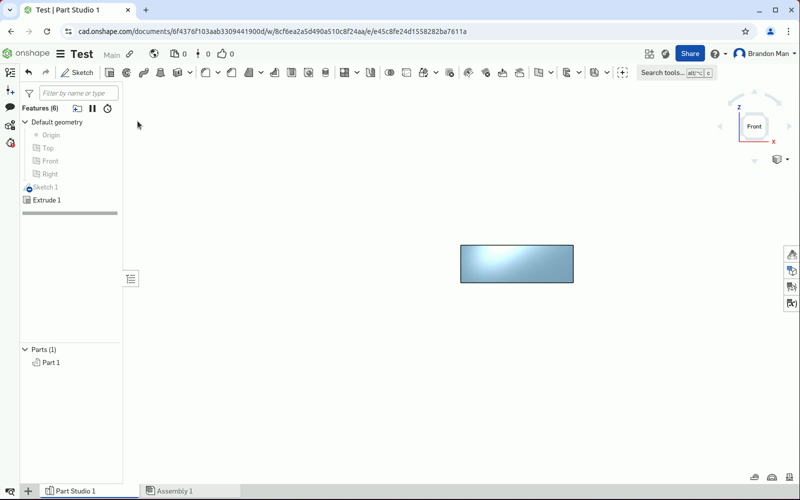
mouse_move(73, 189)
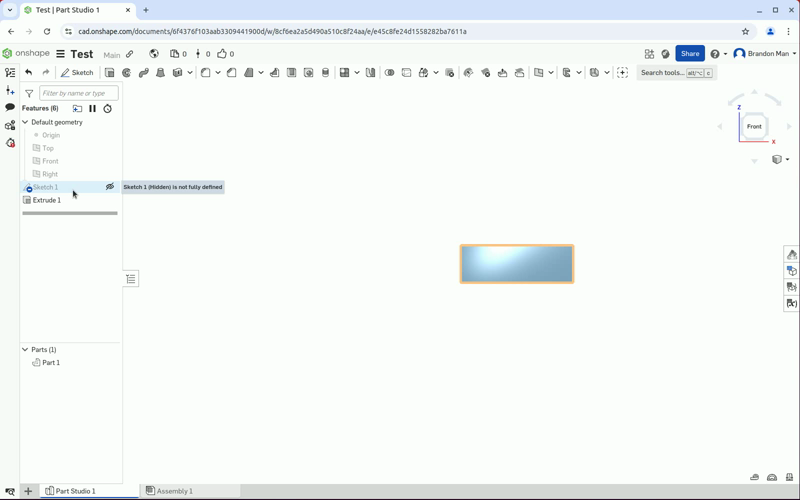
click(73, 189)
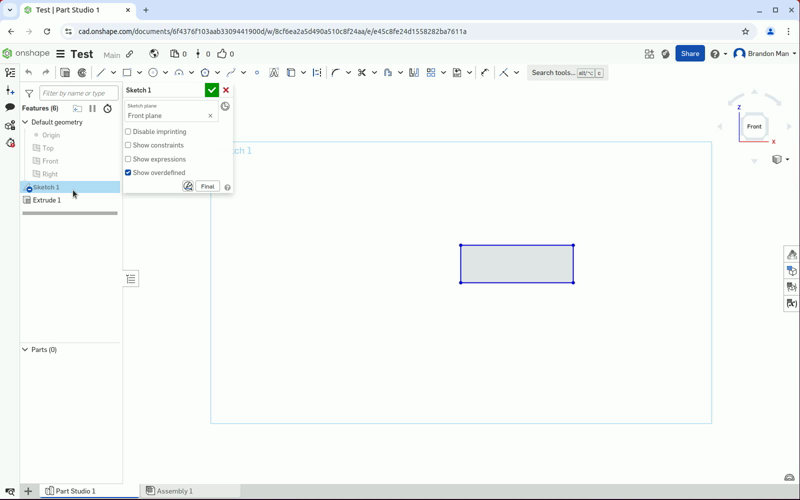
mouse_move(229, 92)
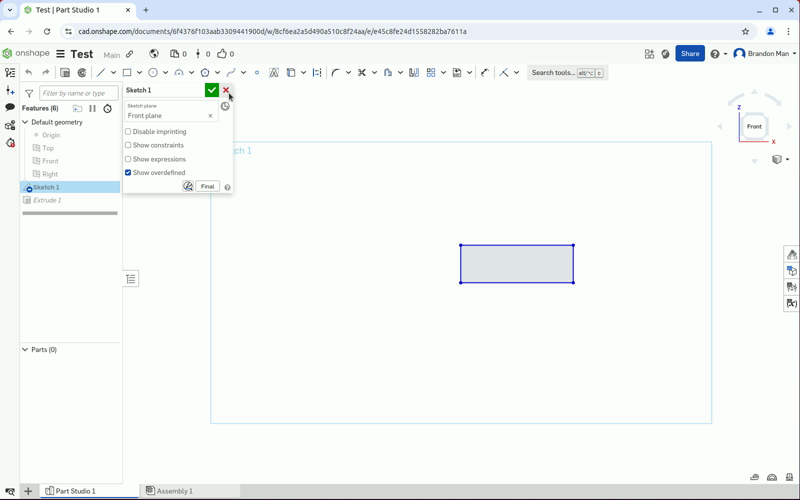
click(229, 92)
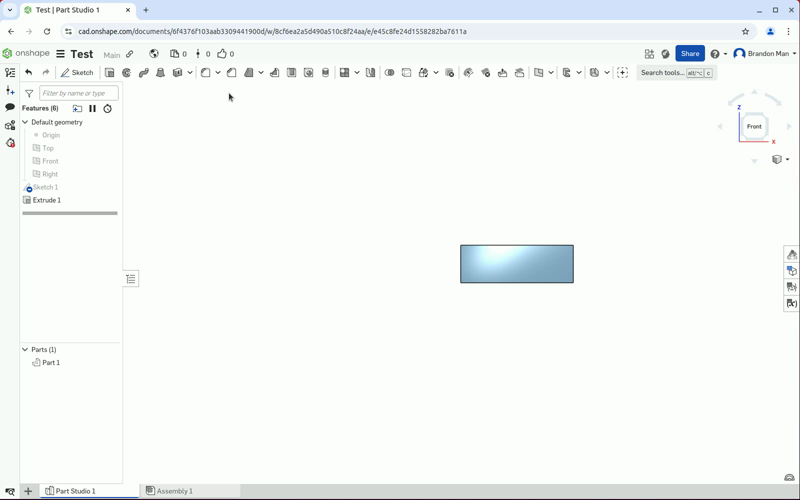
mouse_move(73, 352)
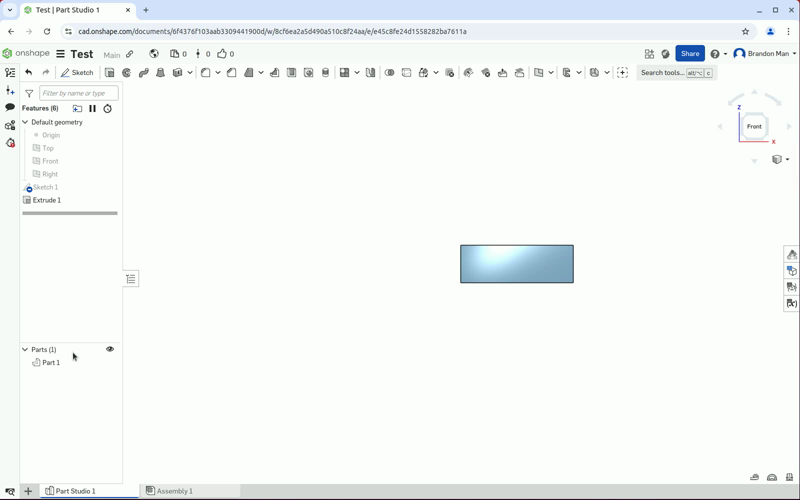
key(y)
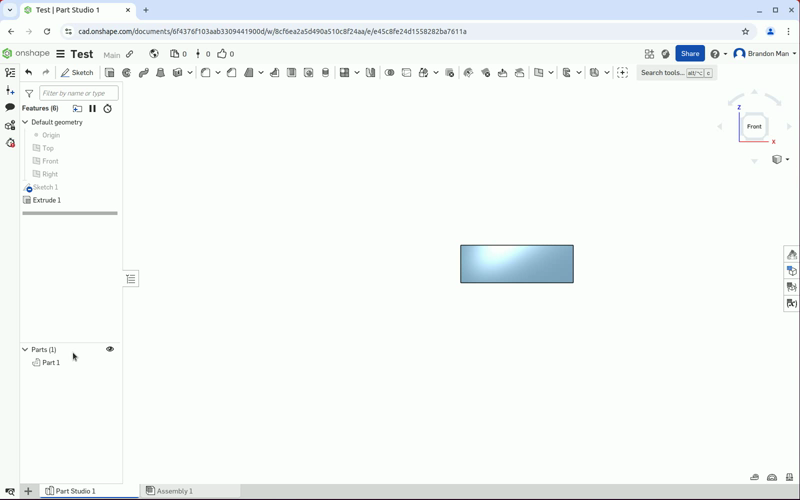
key(shift+p)
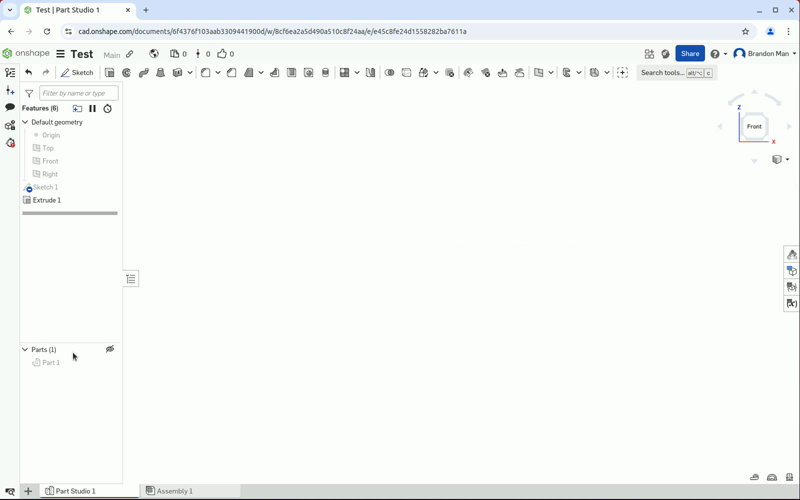
key(space)
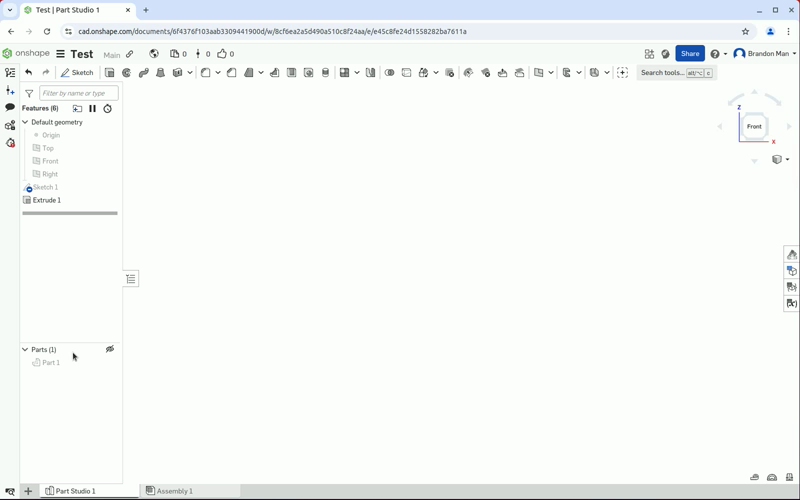
key_down(shift)
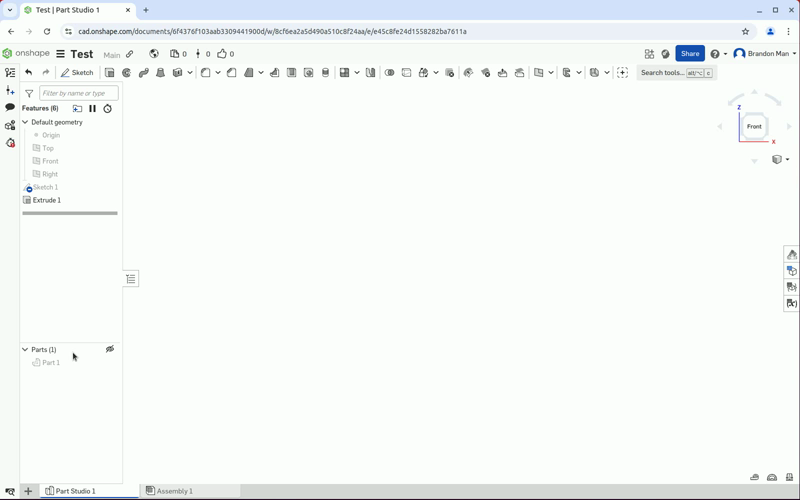
key(left)
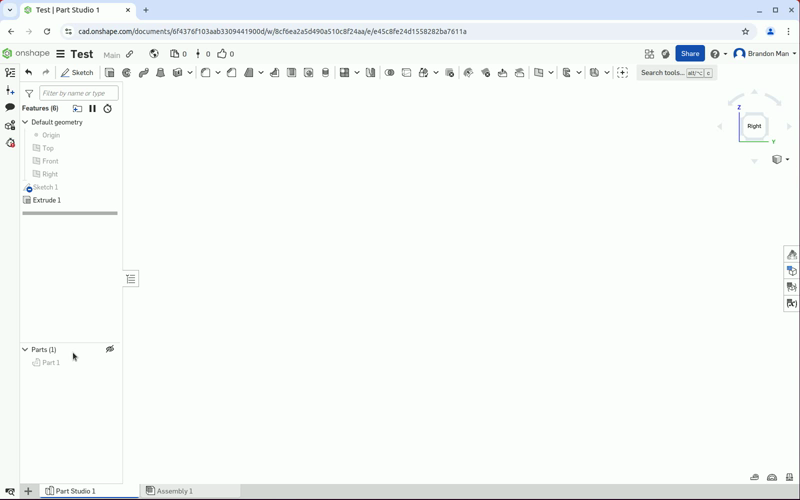
key_up(shift)
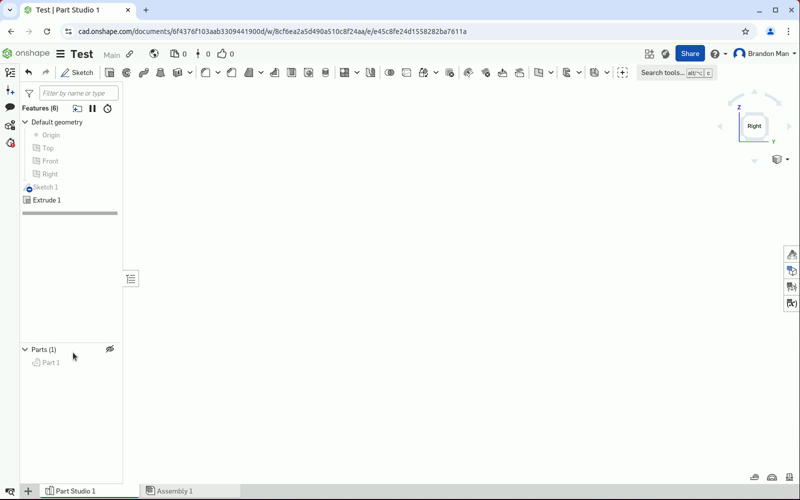
mouse_move(73, 352)
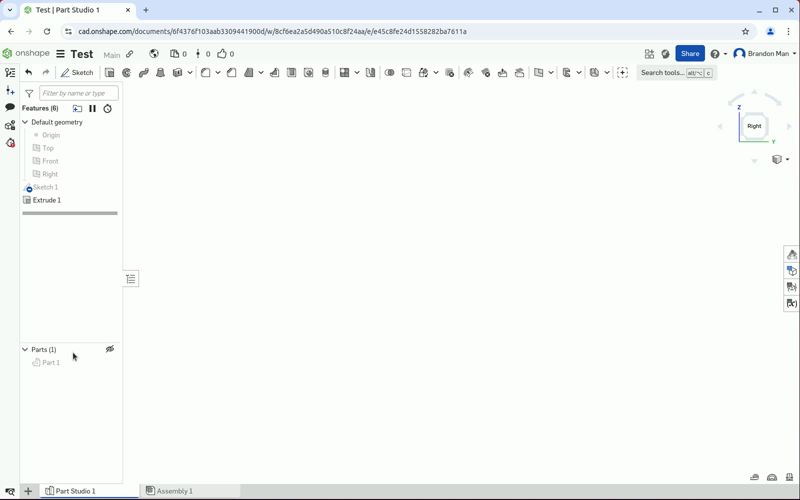
key(shift+y)
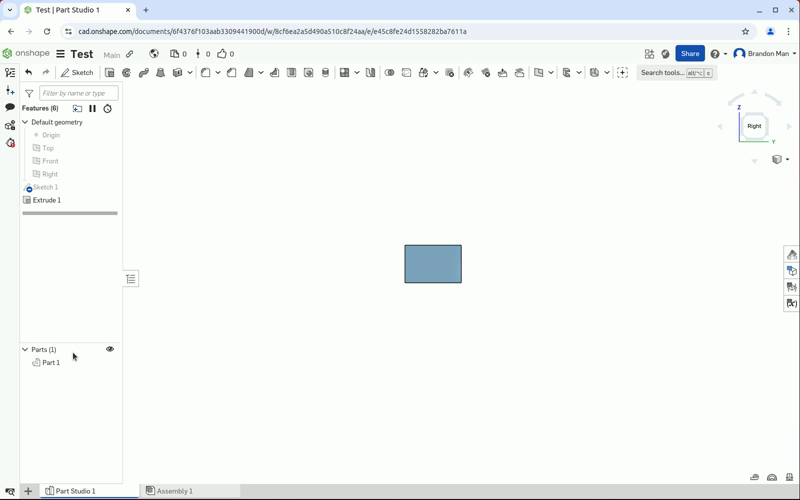
mouse_move(541, 75)
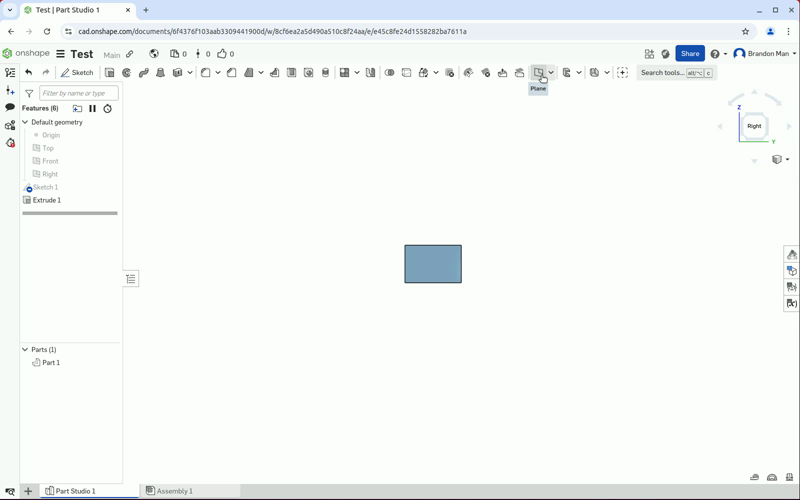
click(541, 75)
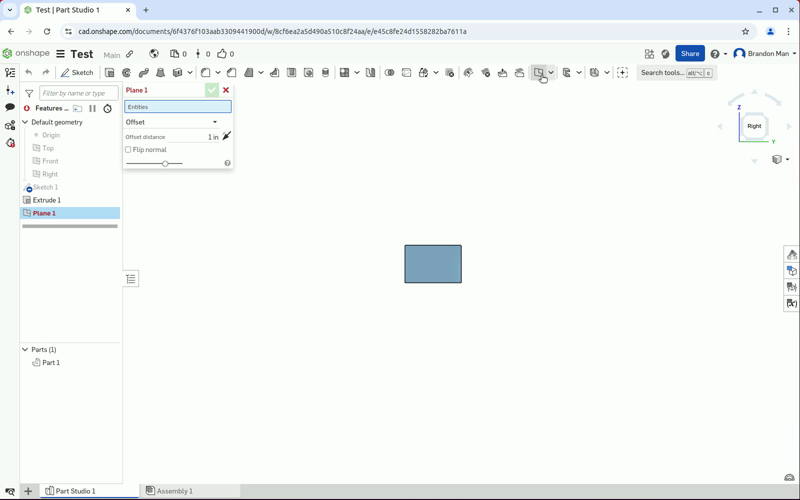
mouse_move(73, 176)
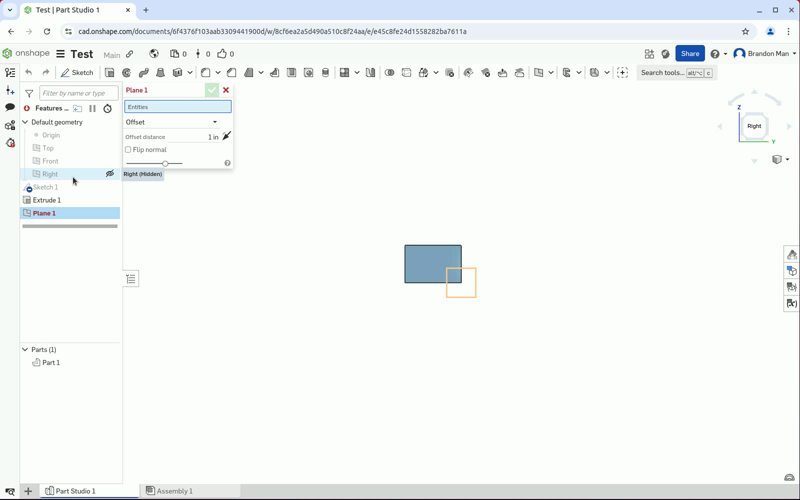
click(73, 176)
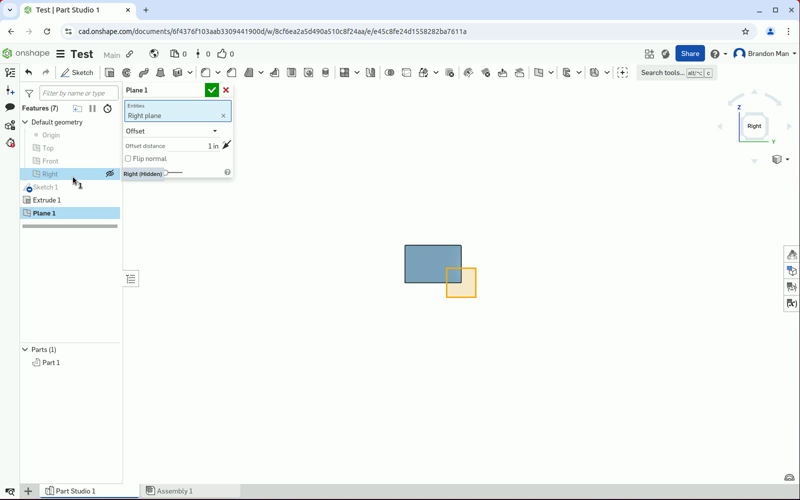
key(tab, 2)
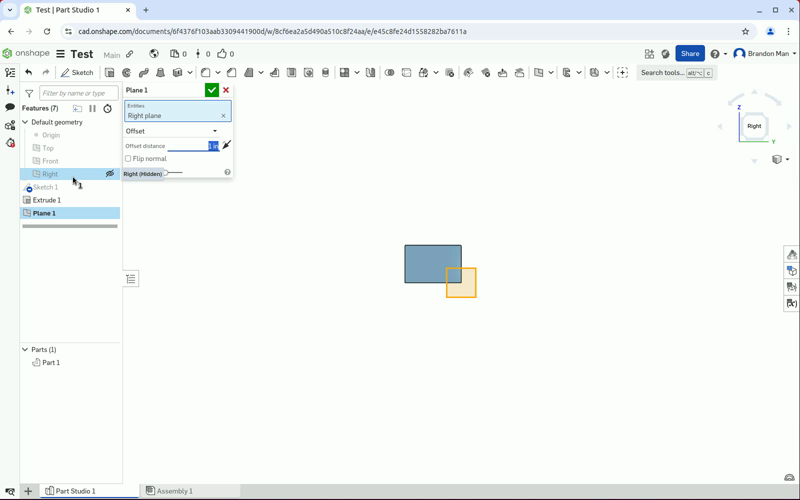
text(23.108)
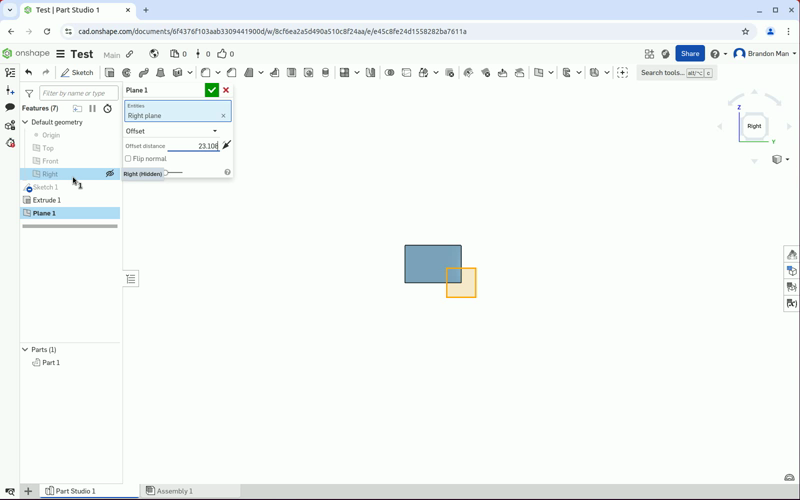
key(enter, 2)
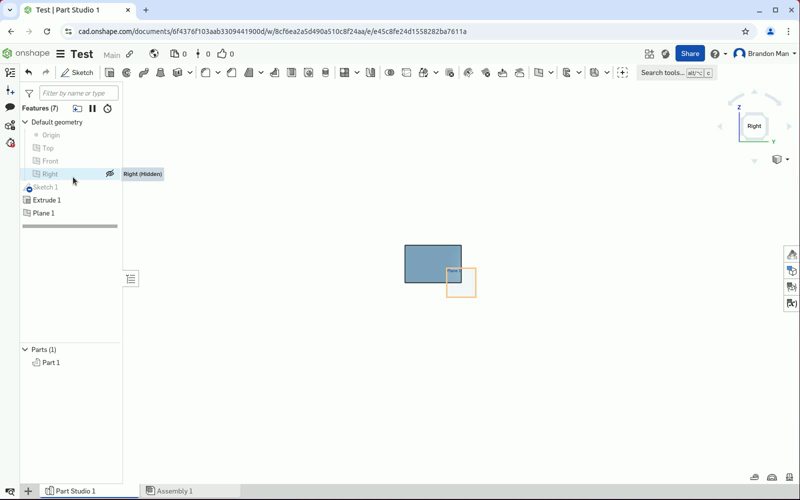
key(shift+s)
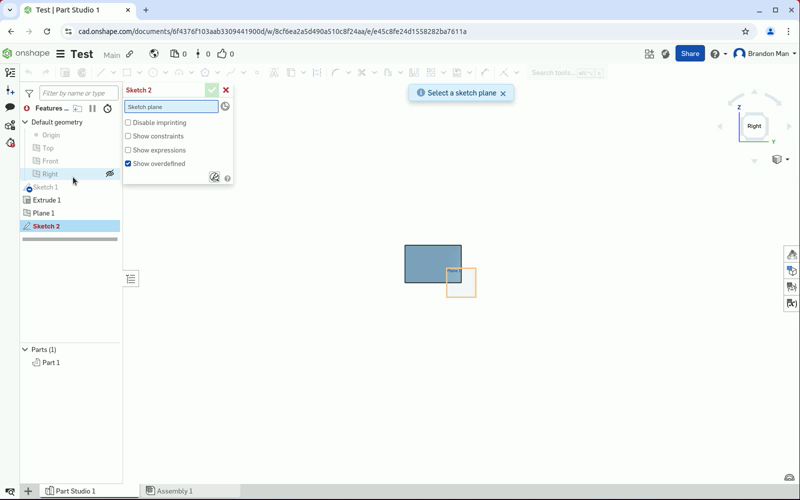
mouse_move(73, 215)
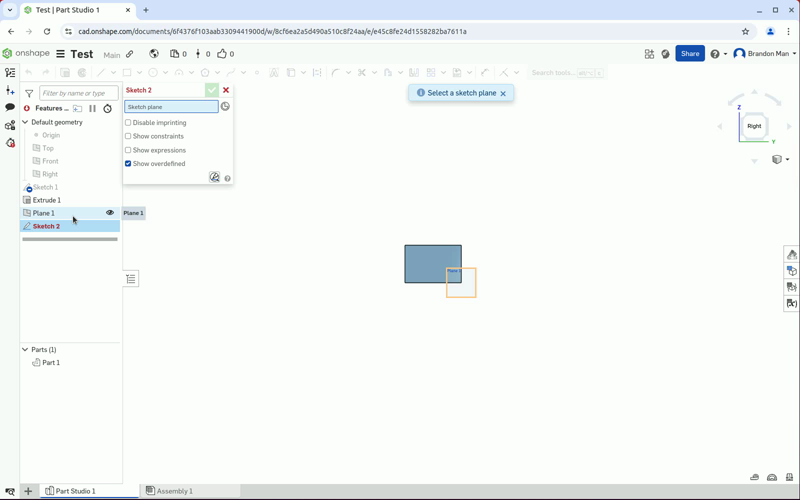
click(73, 215)
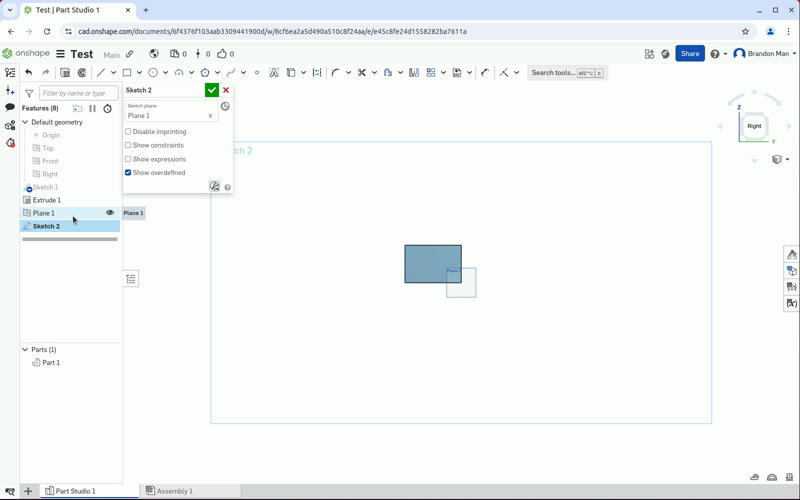
mouse_move(73, 352)
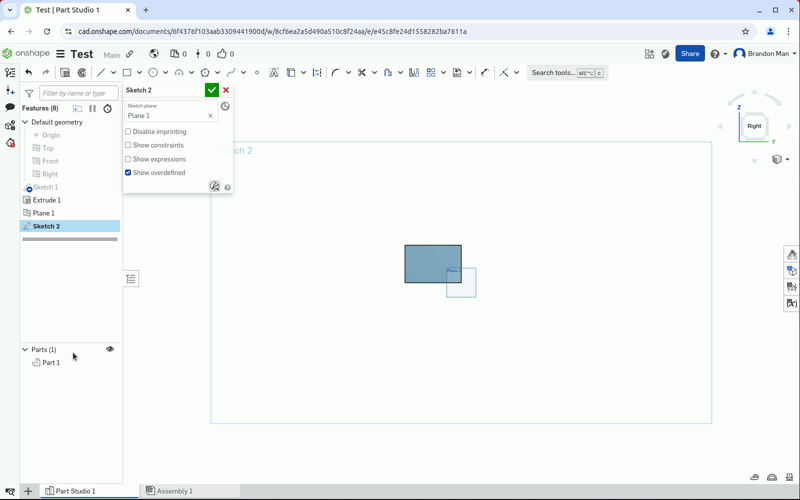
key(y)
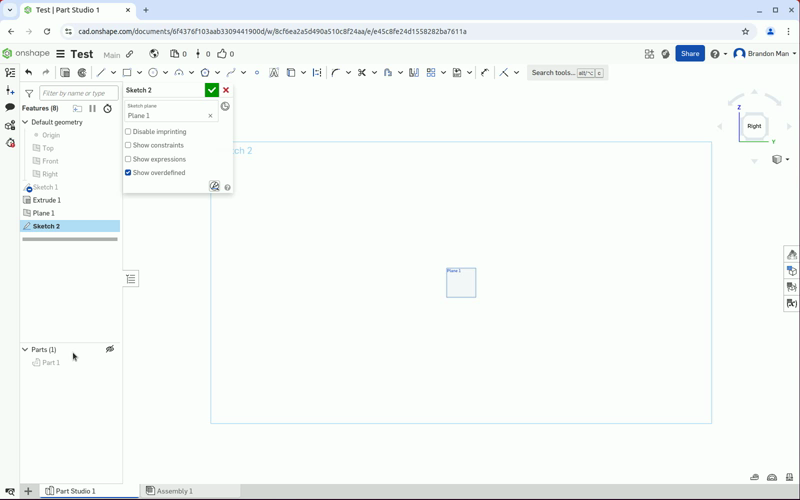
key(l)
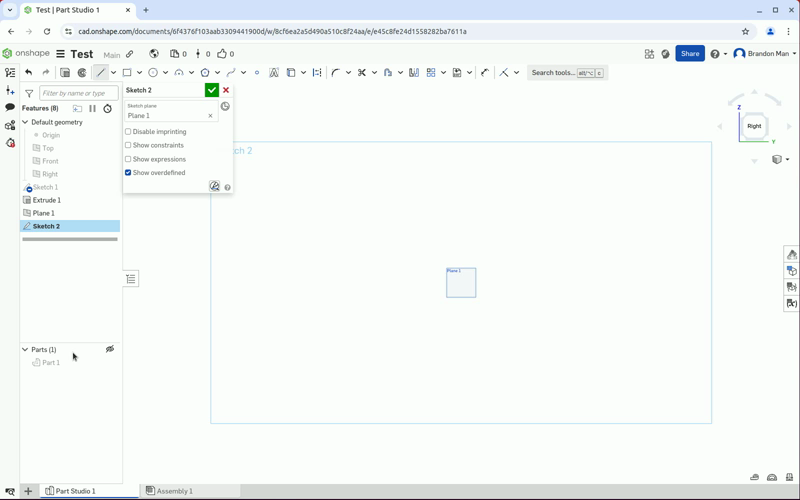
key_down(shift)
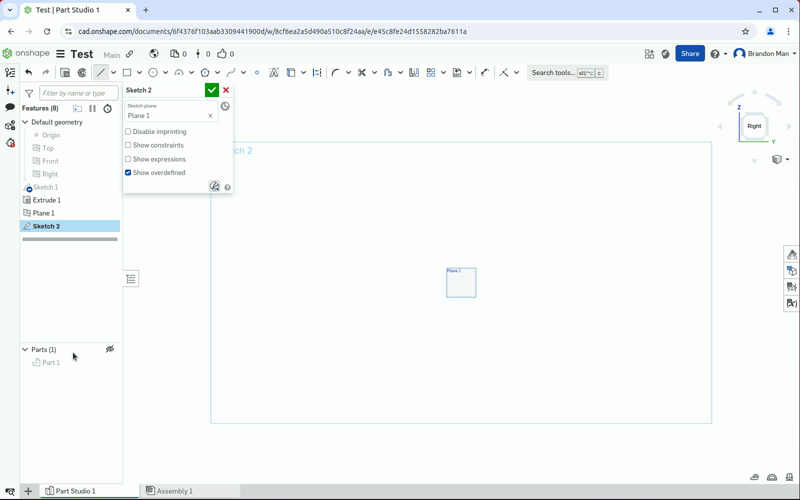
mouse_move(404, 264)
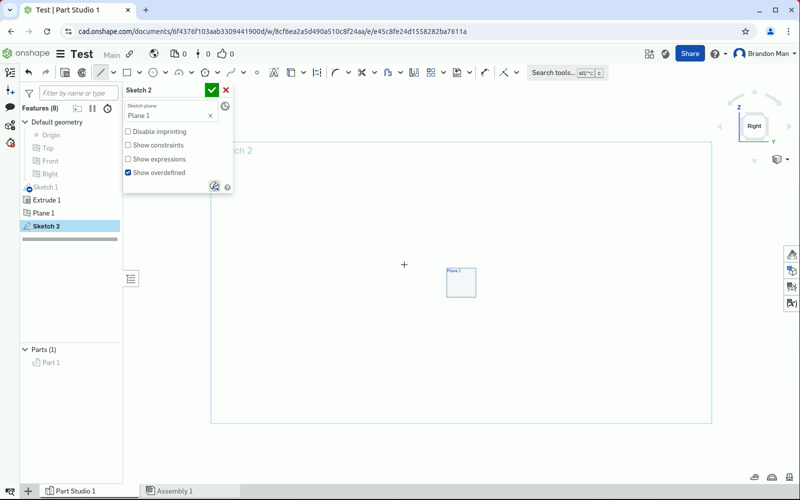
click(404, 264)
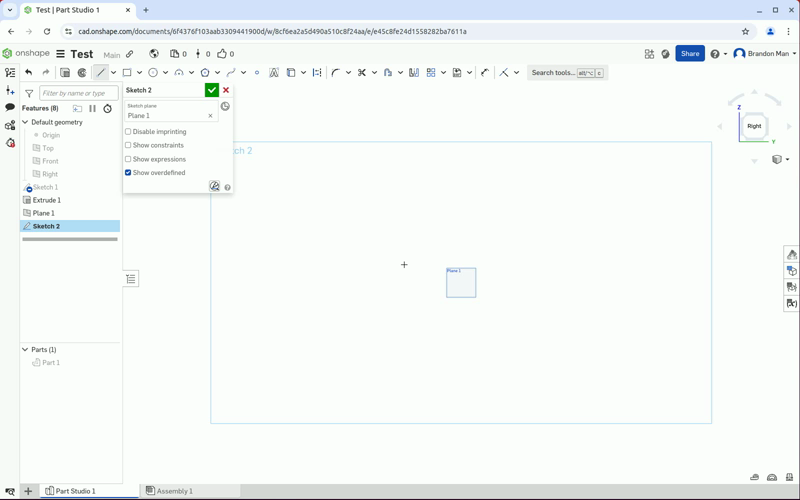
key_up(shift)
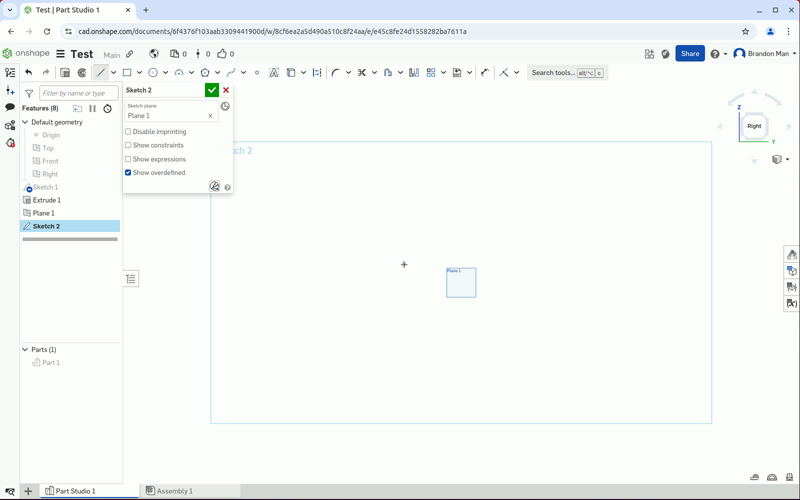
key_down(shift)
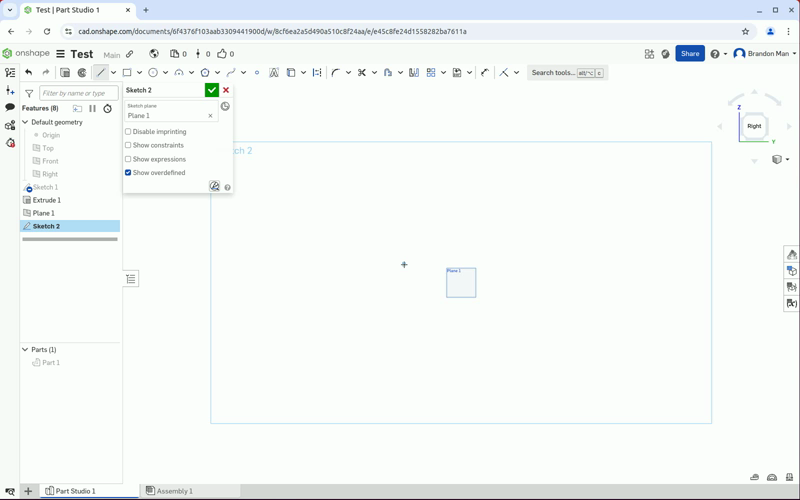
mouse_move(434, 264)
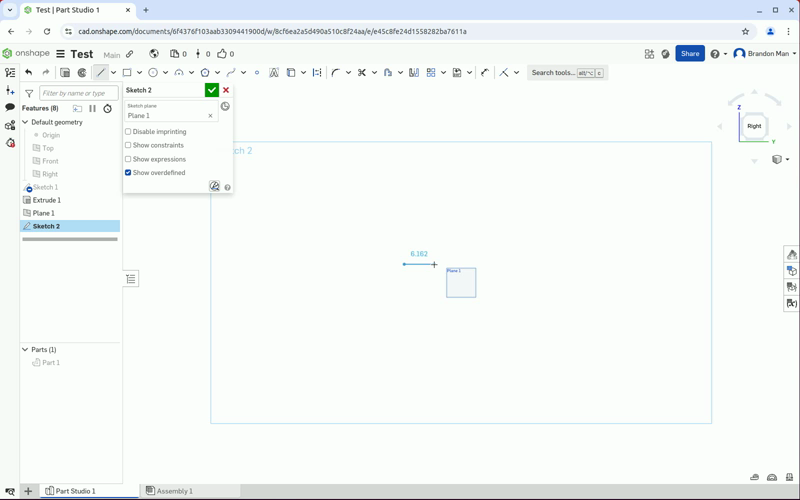
mouse_move(424, 264)
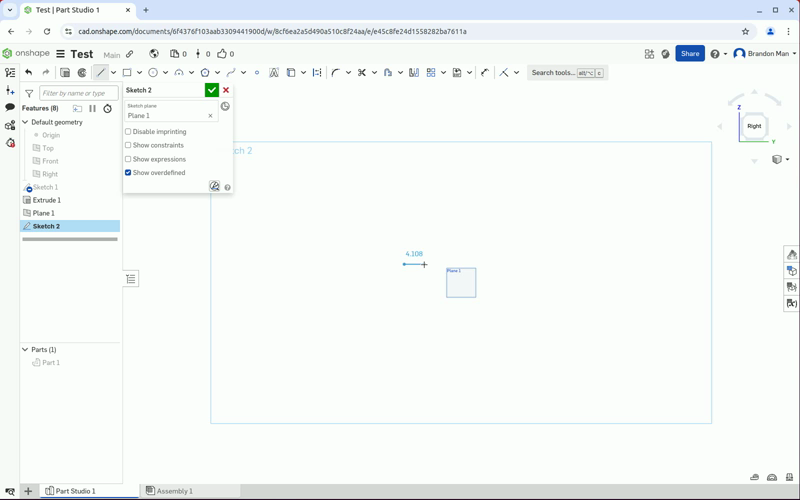
click(424, 264)
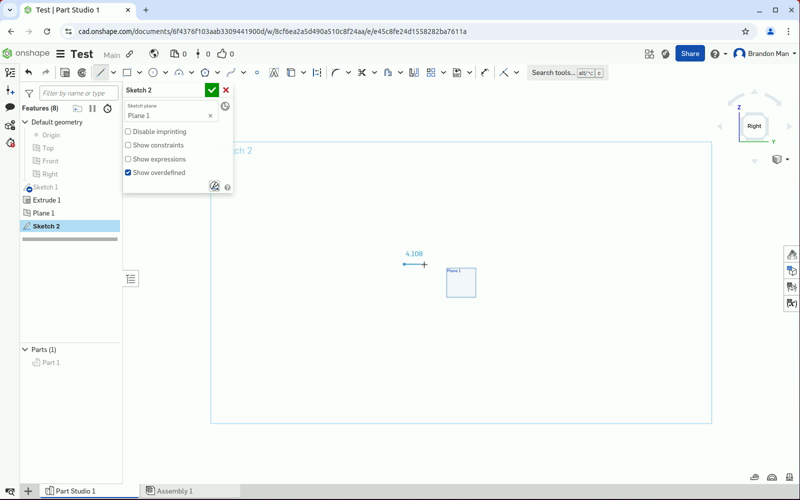
key_up(shift)
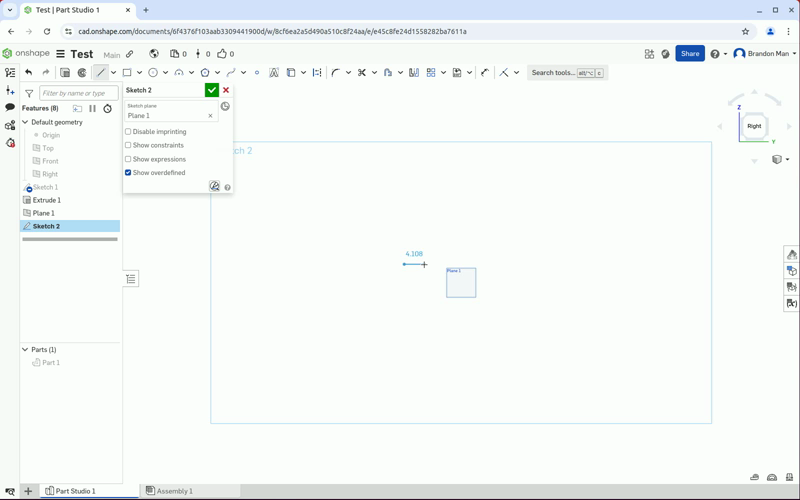
key_down(shift)
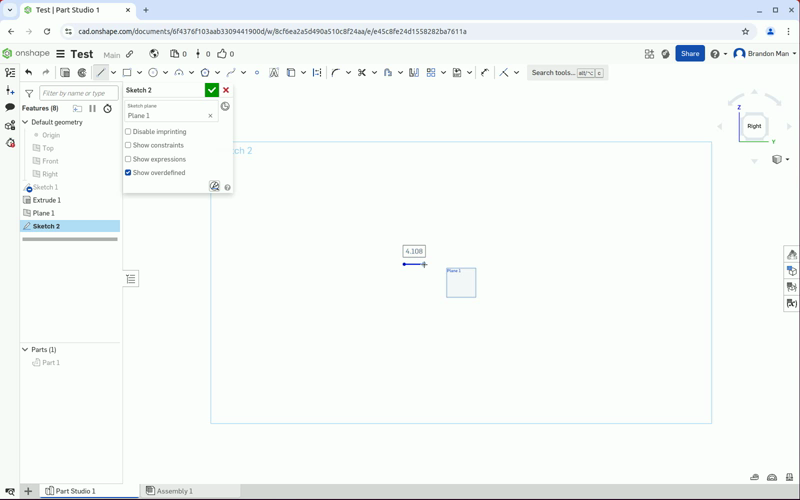
mouse_move(454, 264)
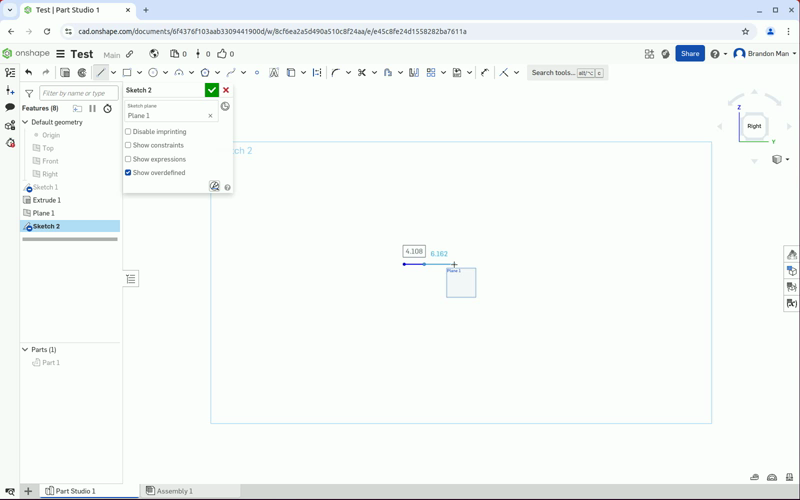
mouse_move(424, 244)
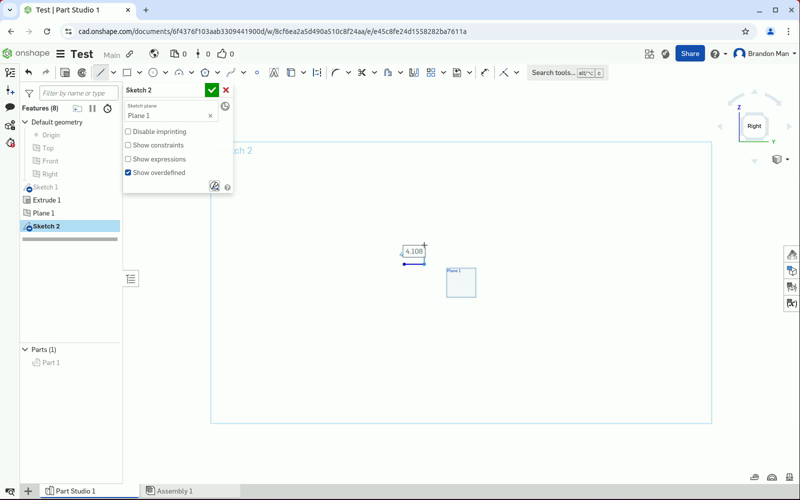
click(424, 244)
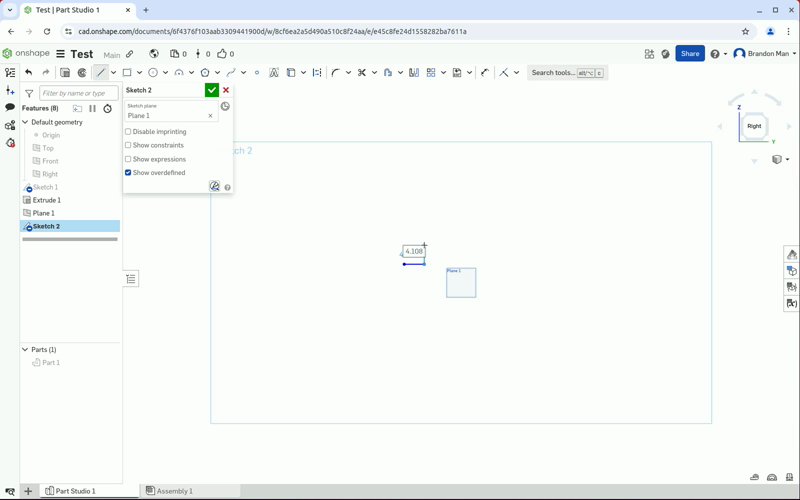
key_up(shift)
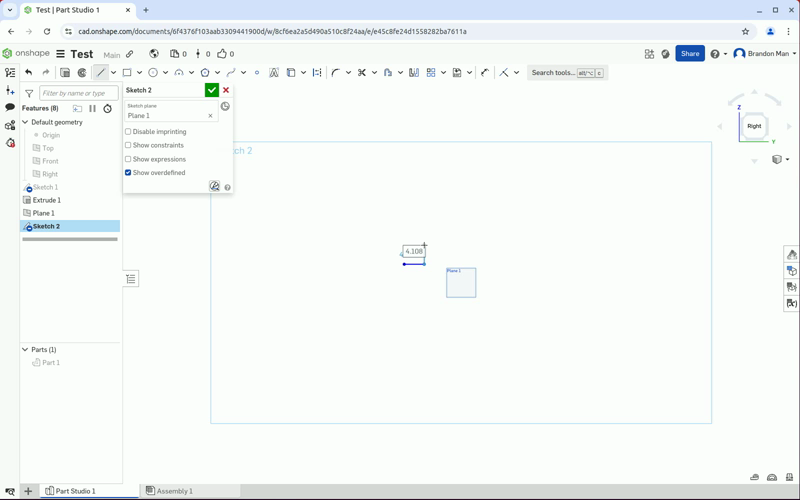
key_down(shift)
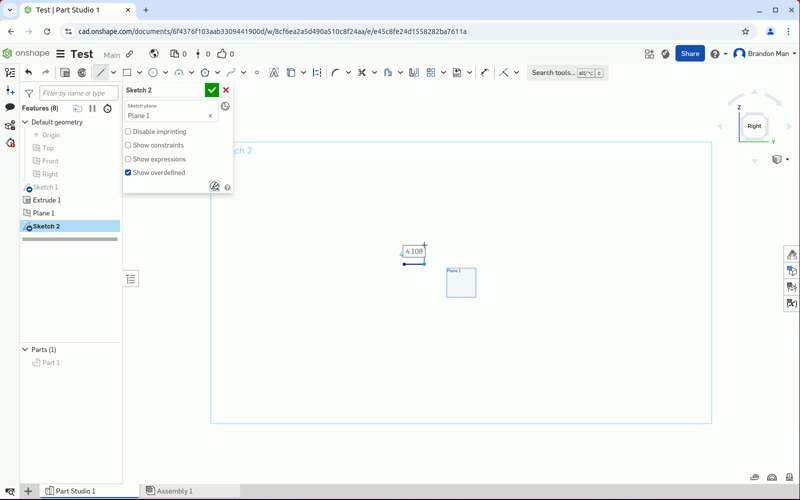
mouse_move(454, 244)
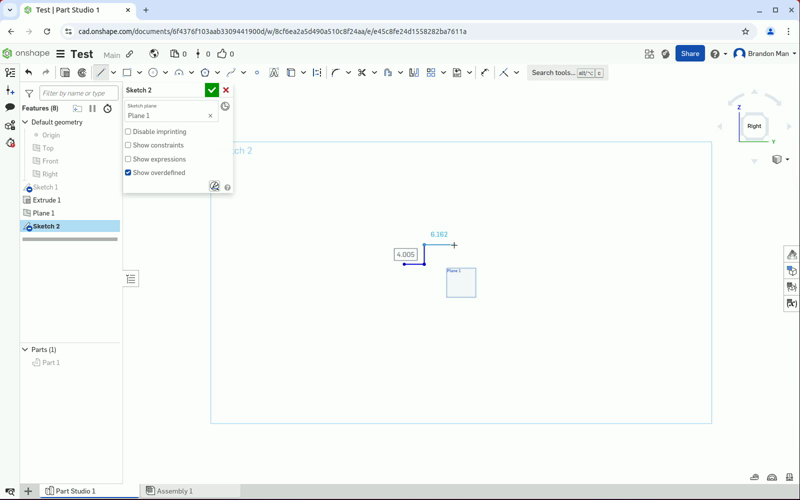
mouse_move(404, 244)
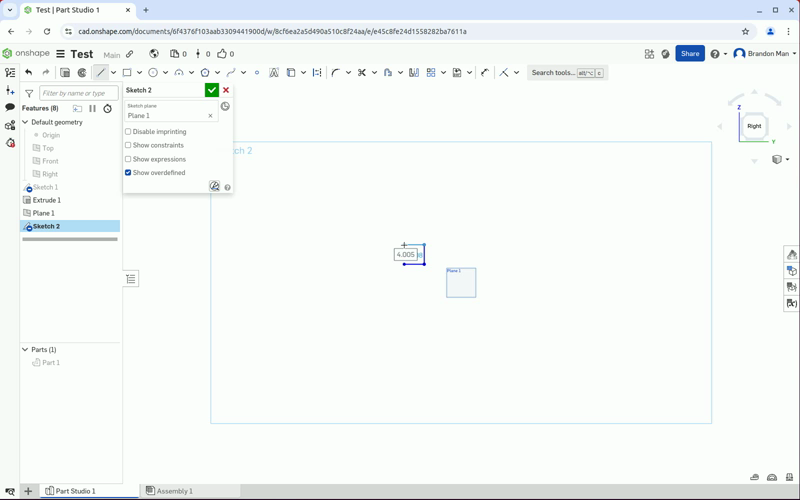
click(404, 244)
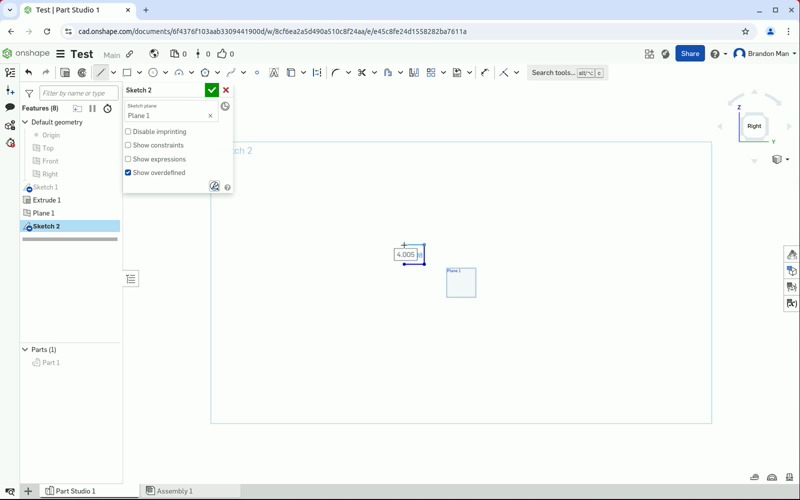
key_up(shift)
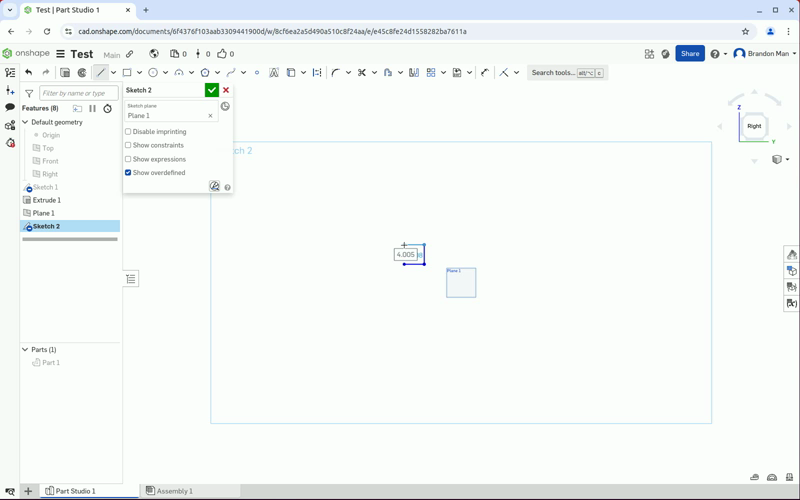
mouse_move(434, 244)
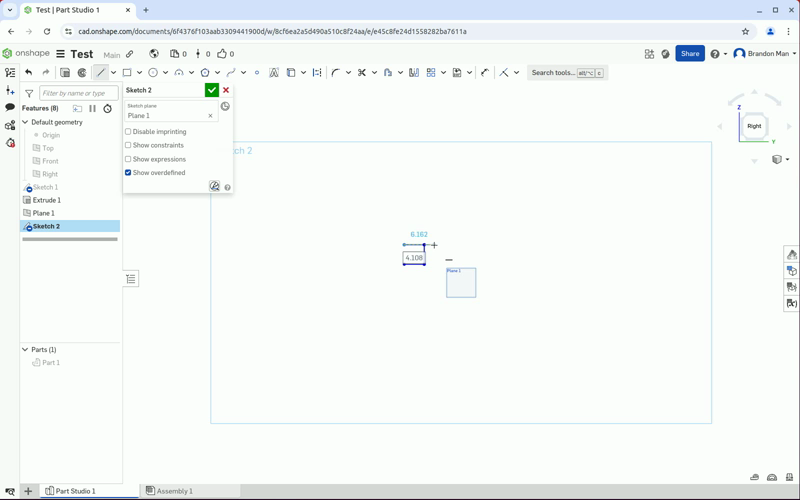
key_down(shift)
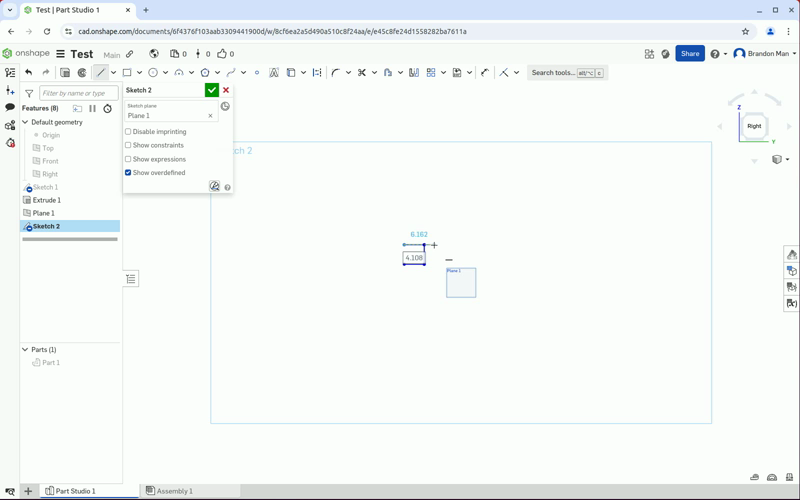
mouse_move(404, 264)
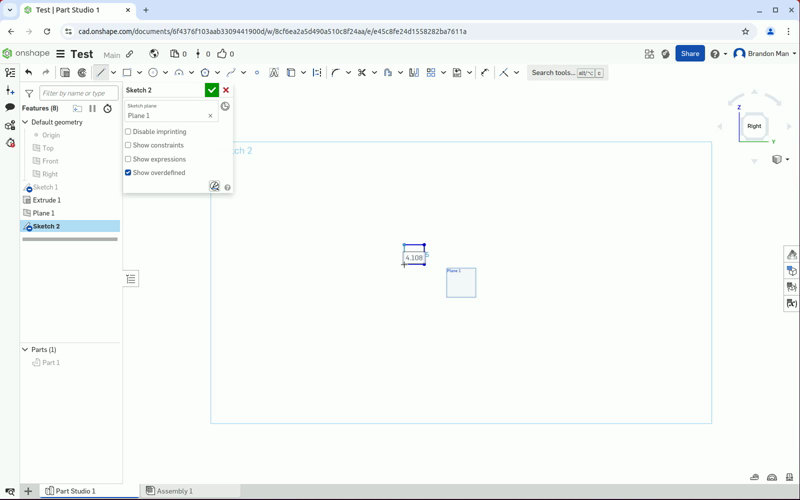
key_up(shift)
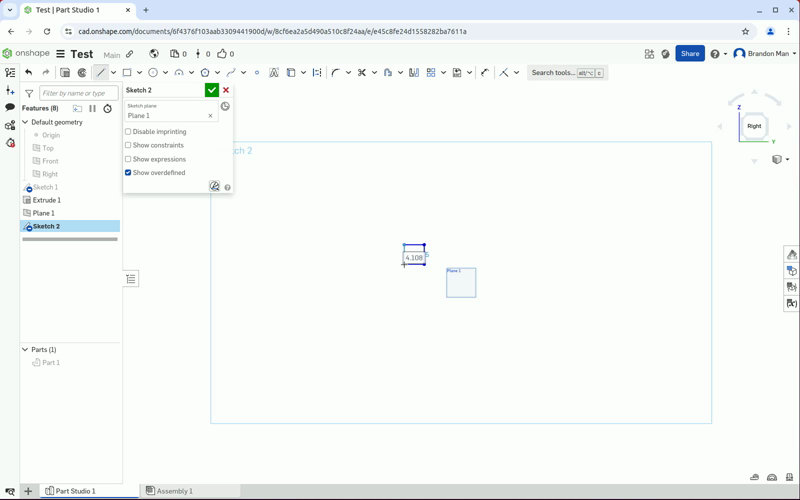
click(404, 264)
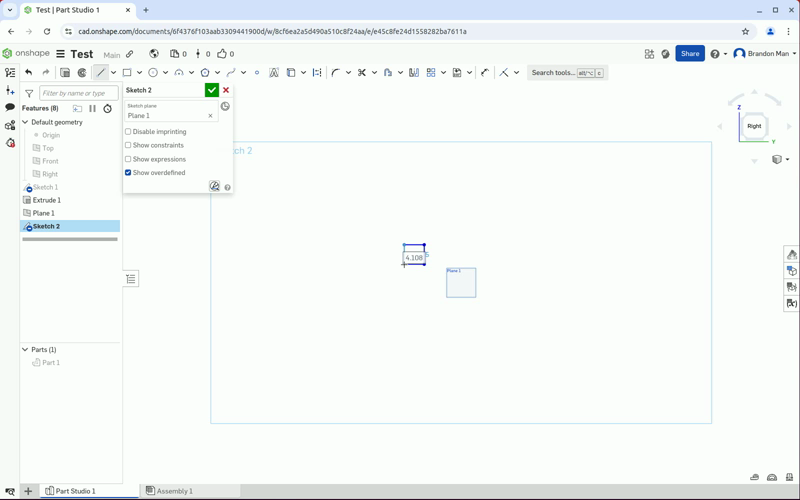
key(esc)
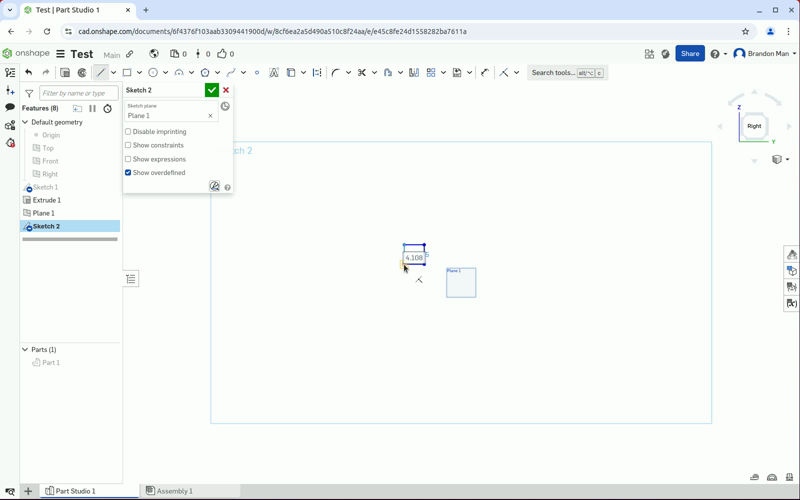
mouse_move(419, 250)
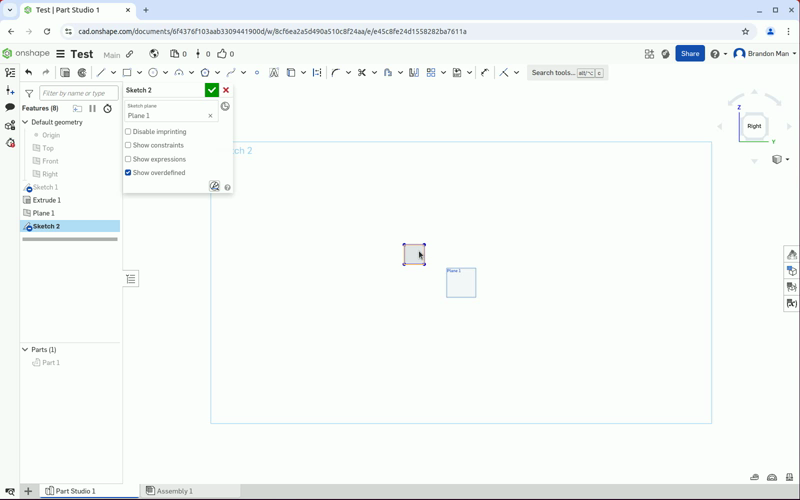
scroll(6)
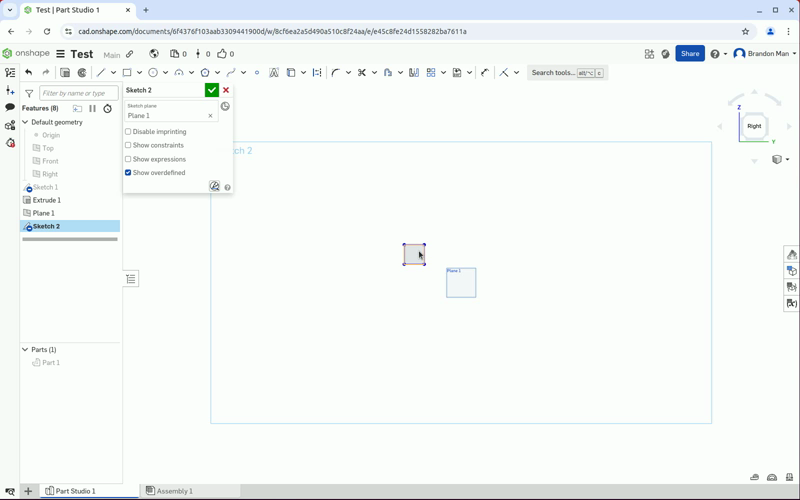
scroll(6)
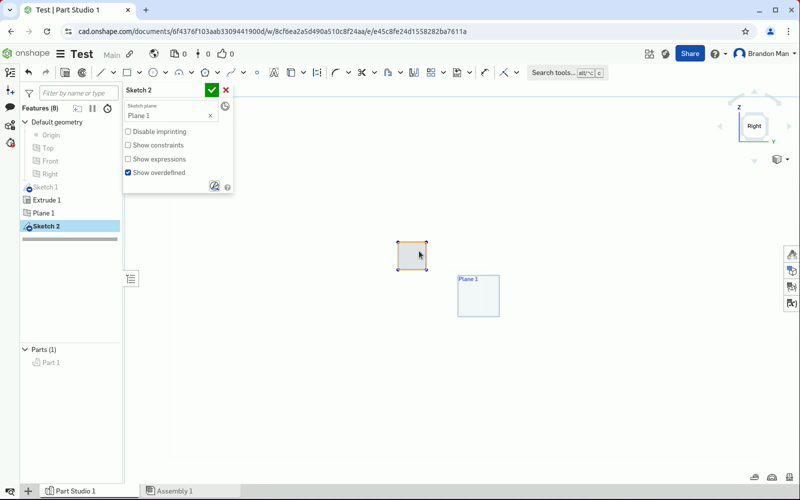
scroll(6)
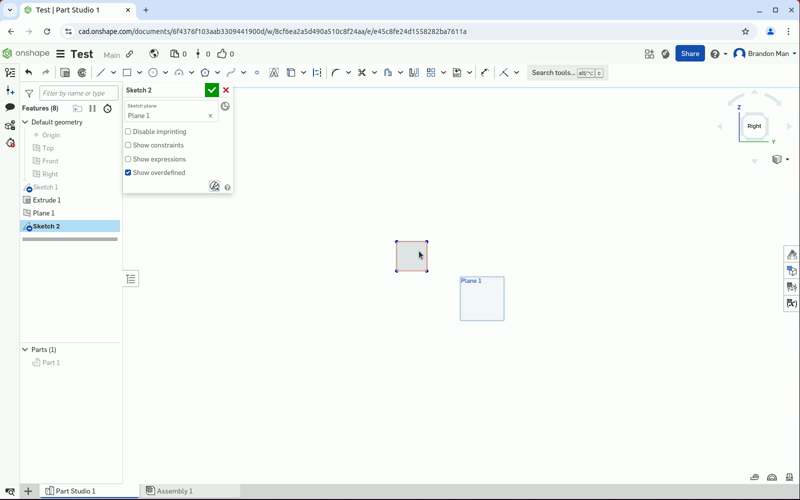
scroll(6)
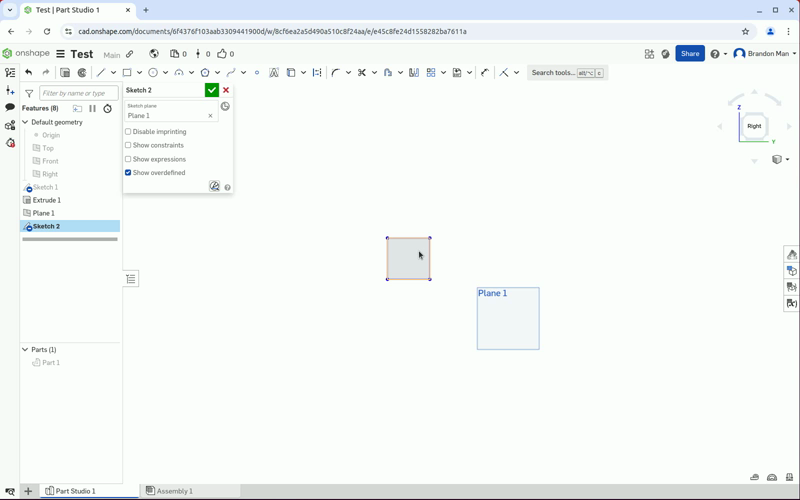
scroll(6)
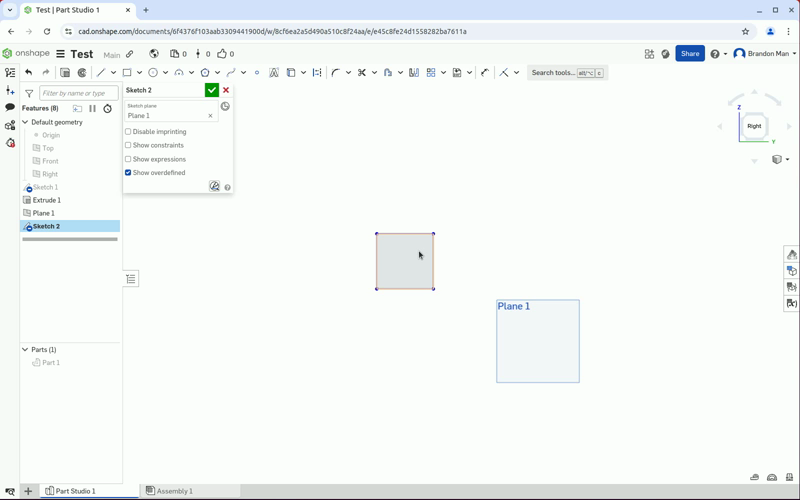
scroll(6)
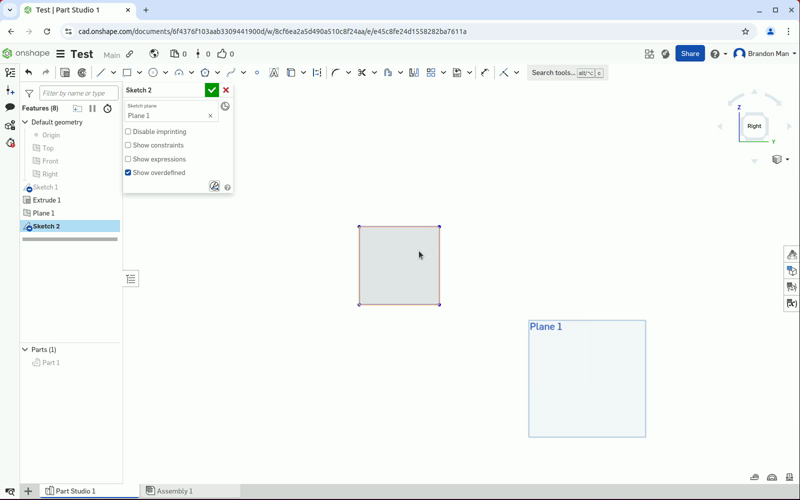
scroll(6)
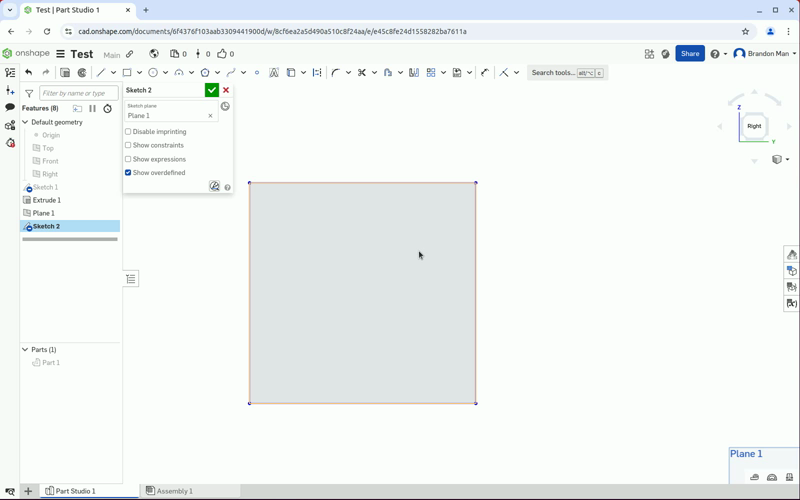
click(419, 250)
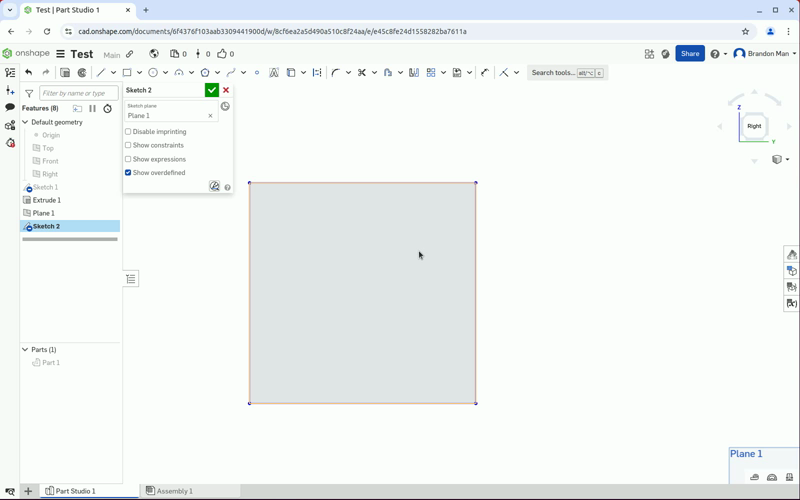
scroll(-6)
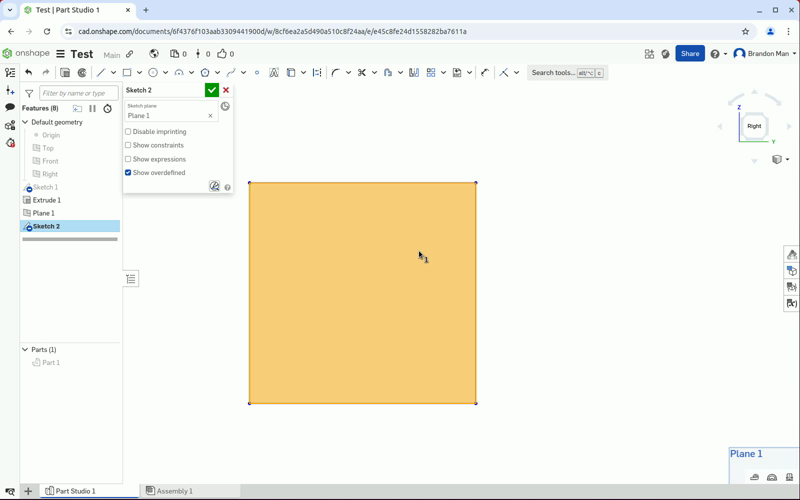
scroll(-6)
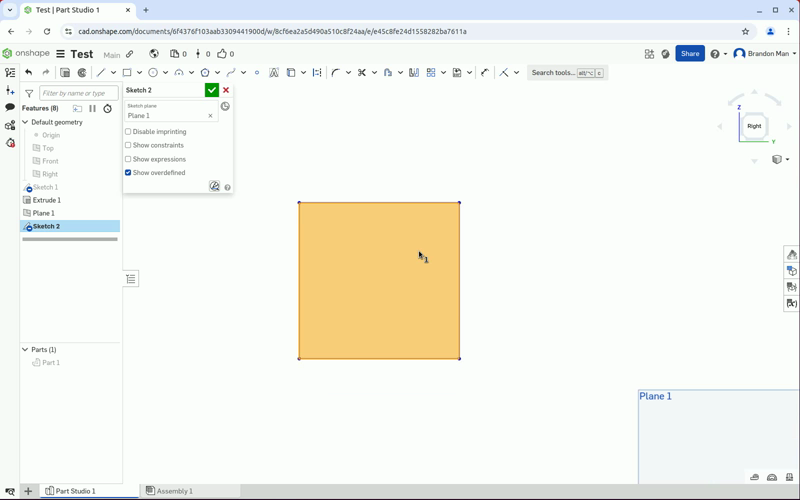
scroll(-6)
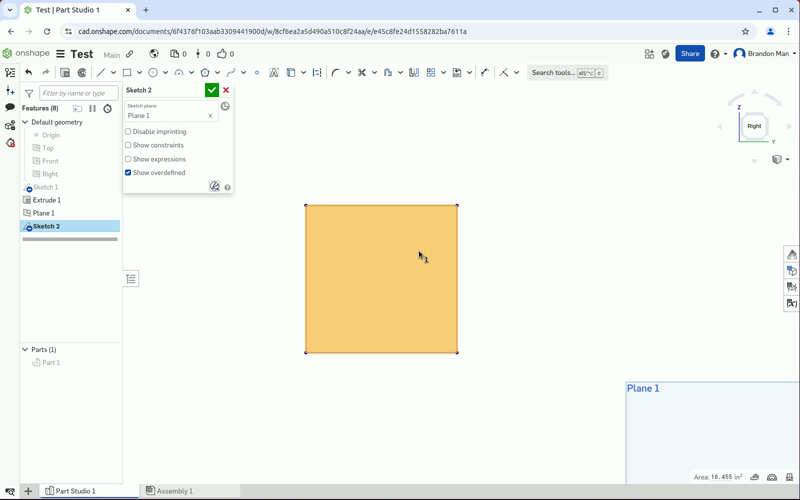
scroll(-6)
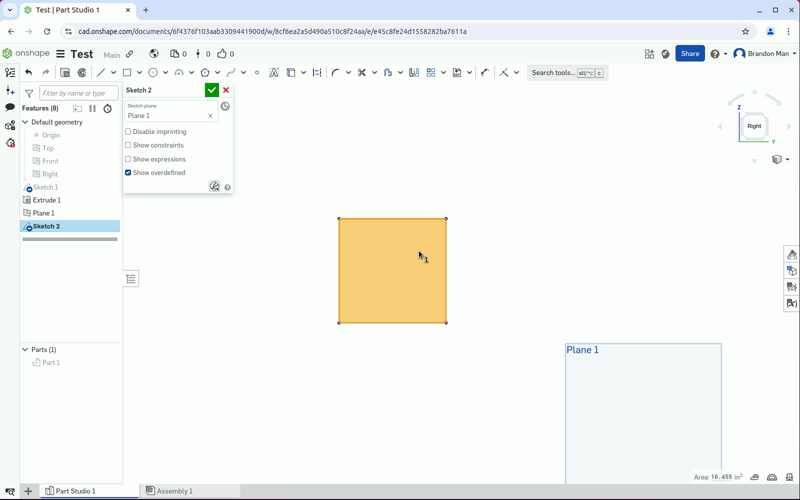
scroll(-6)
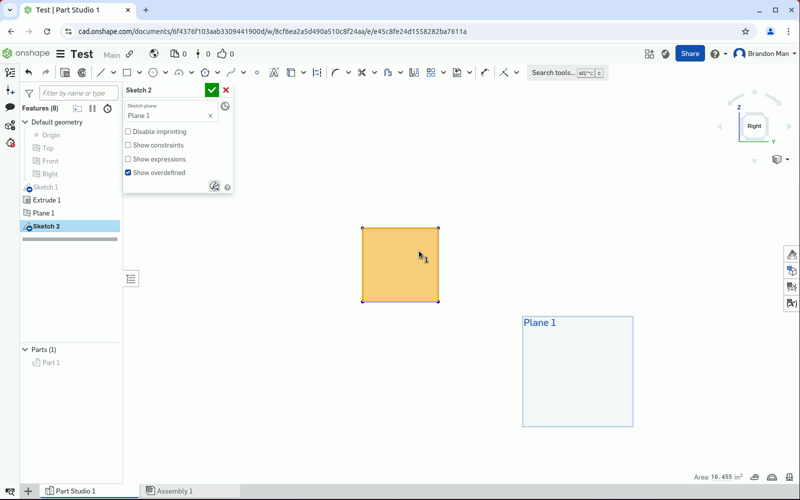
scroll(-6)
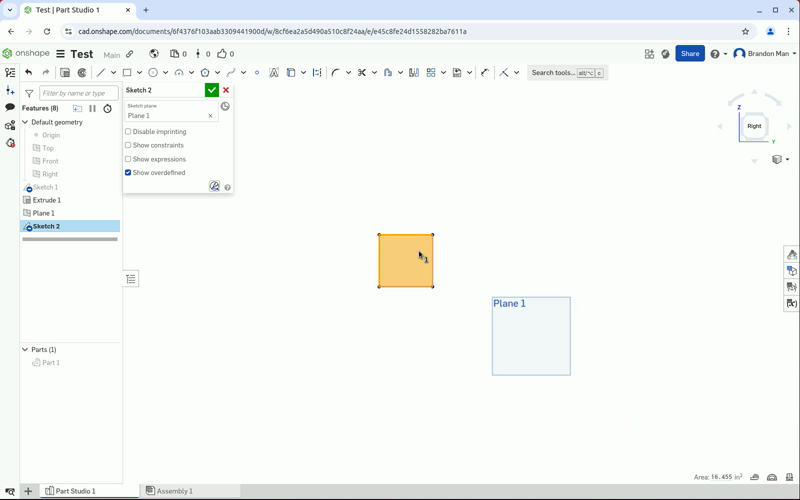
scroll(-6)
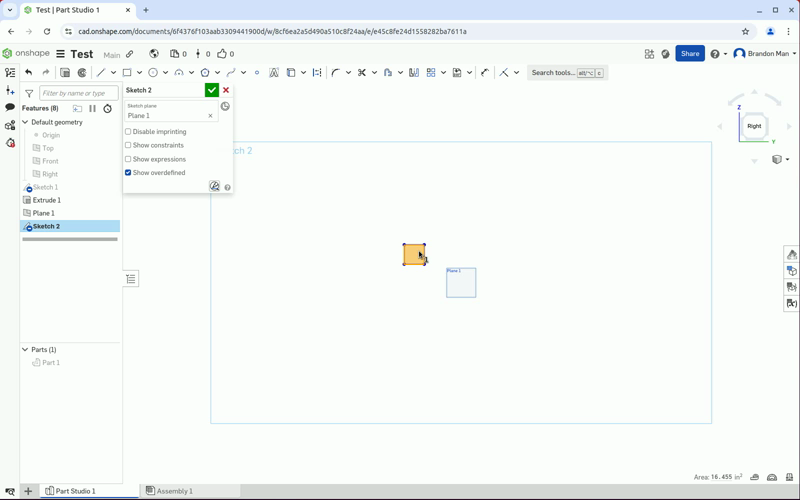
mouse_move(73, 352)
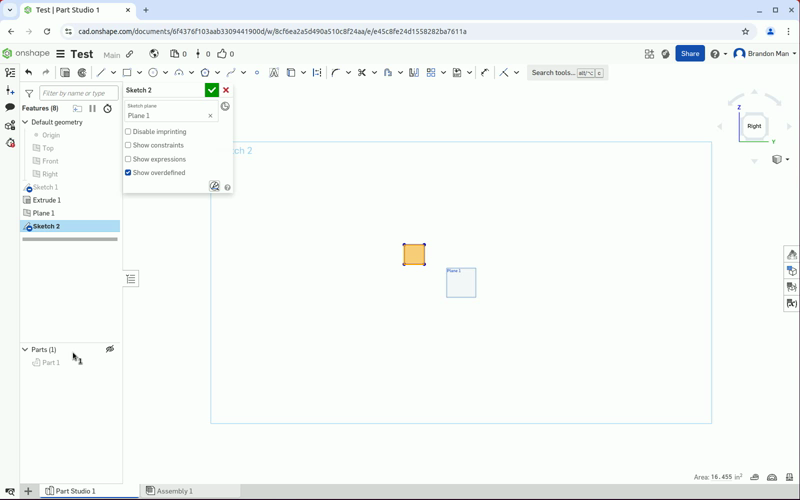
key(shift+y)
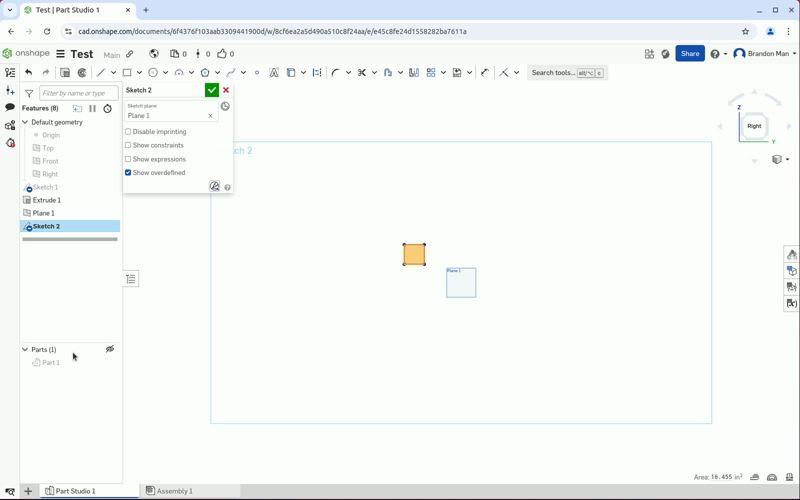
key(shift+e)
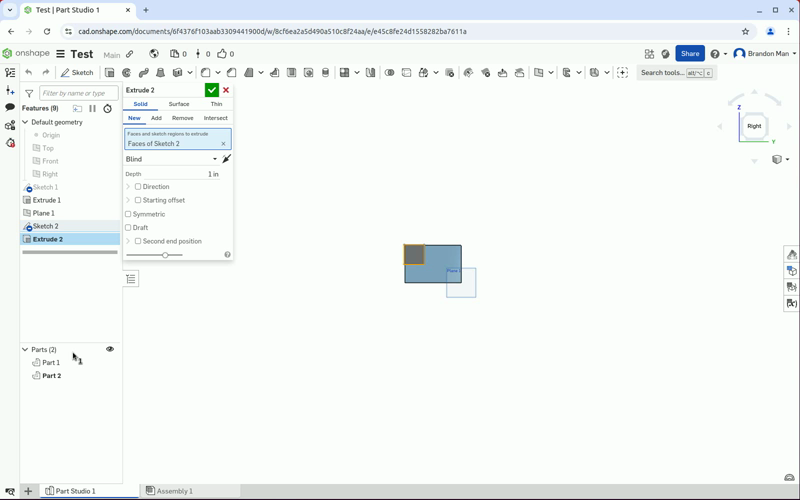
mouse_move(143, 106)
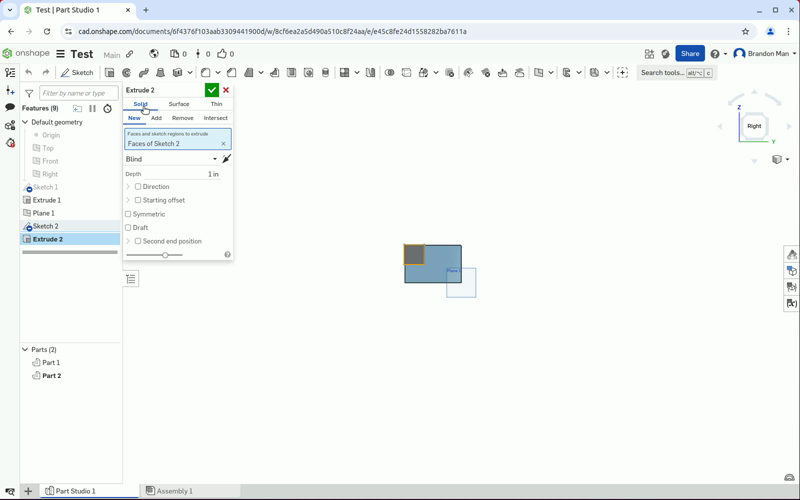
click(143, 106)
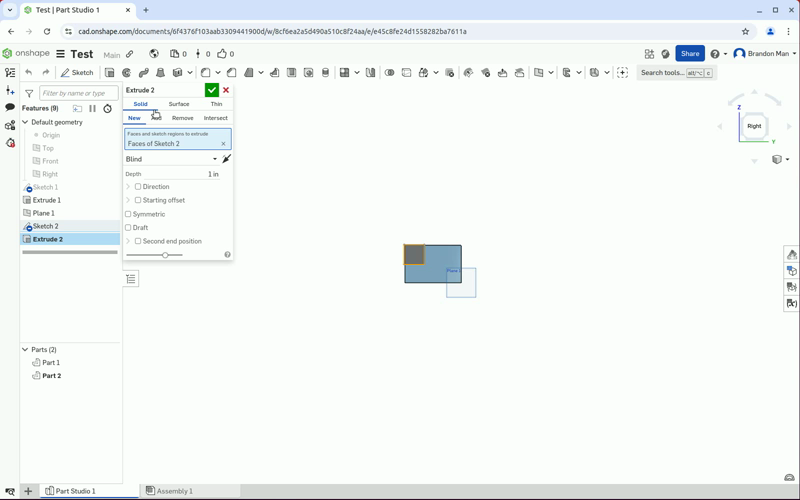
mouse_move(186, 120)
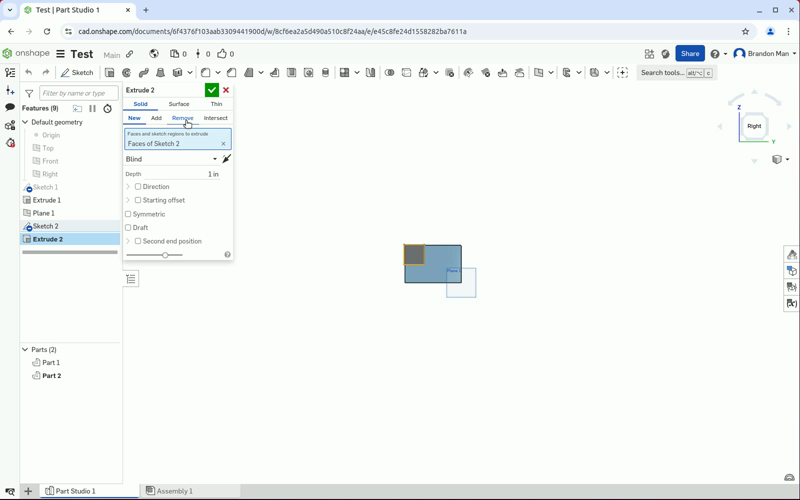
click(186, 120)
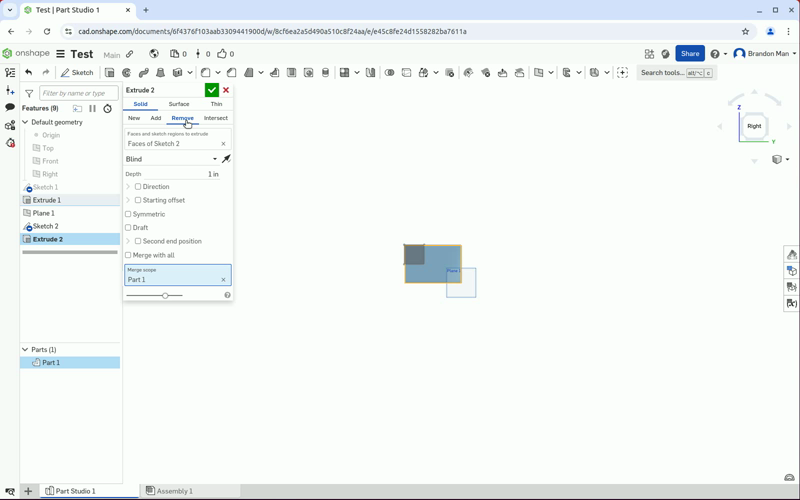
key(tab, 4)
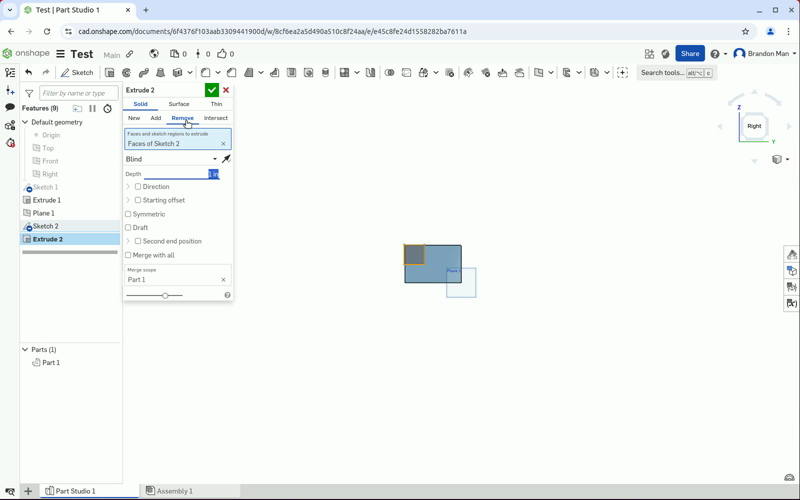
text(19.257)
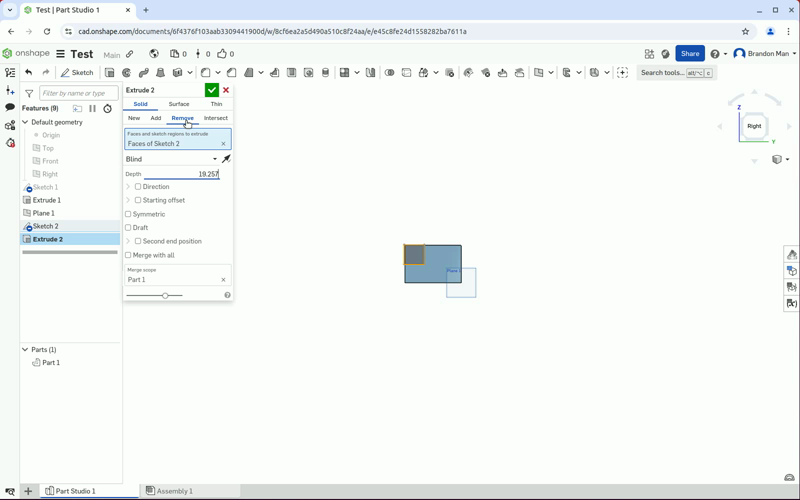
key(tab, 6)
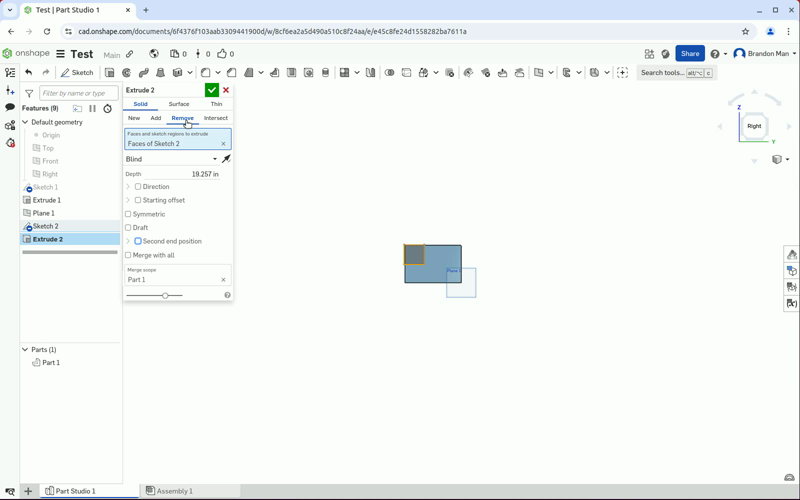
key(space)
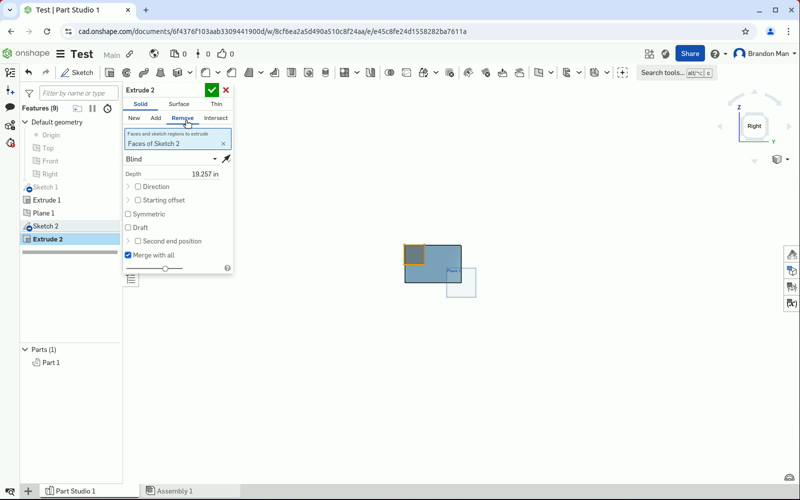
key(enter)
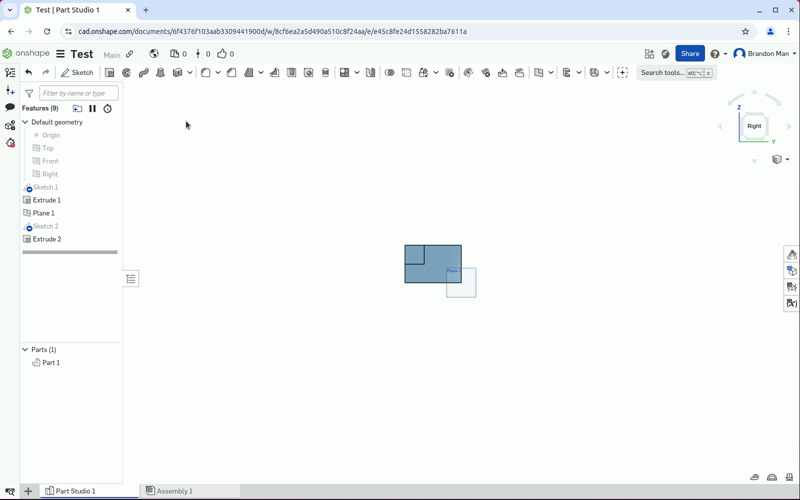
key(shift+h)
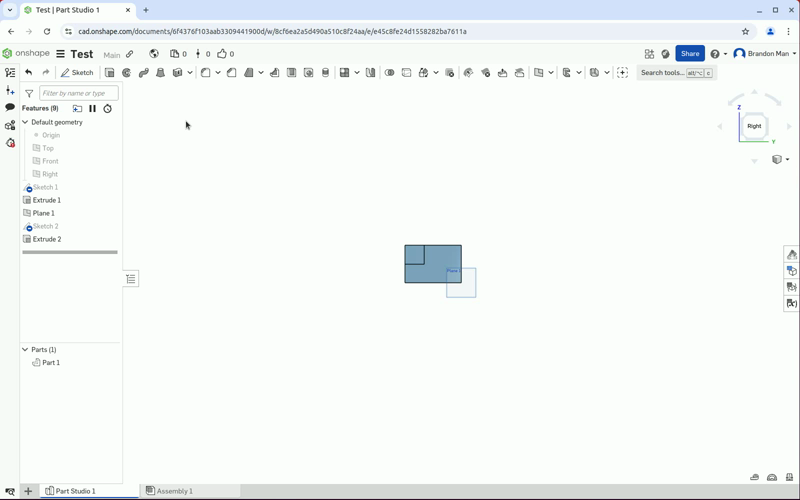
key(shift+h)
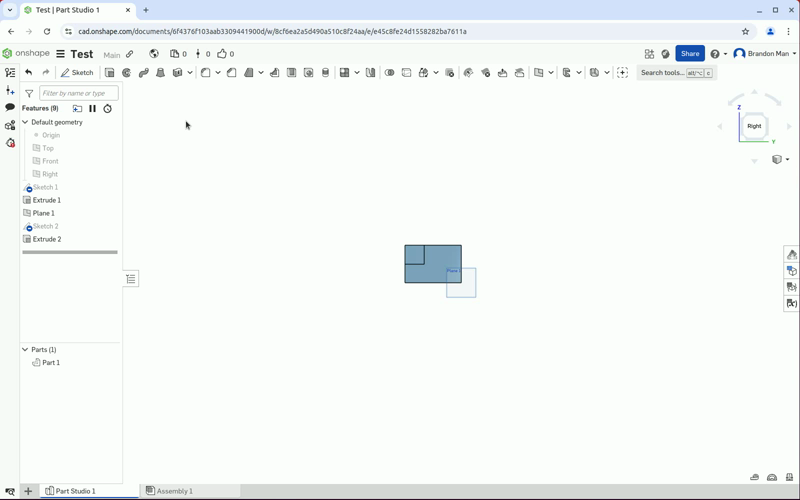
mouse_move(73, 189)
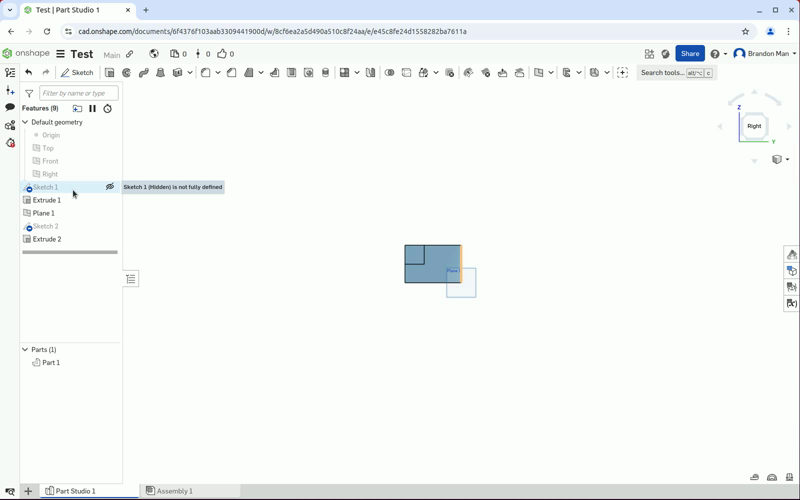
click(73, 189)
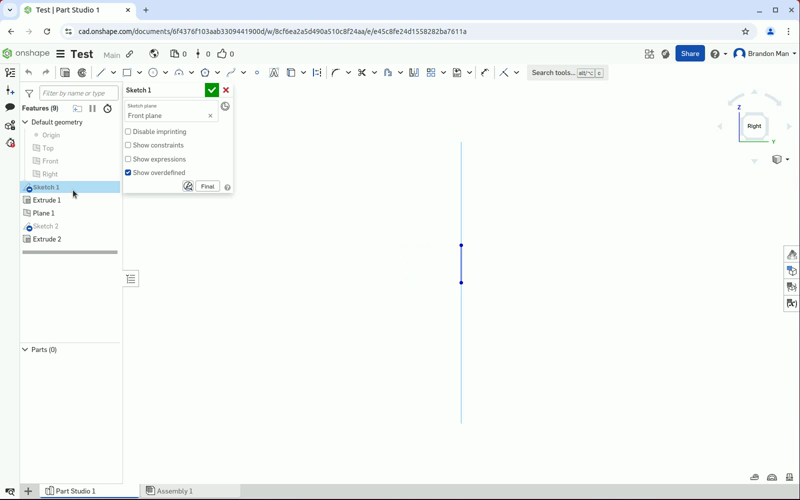
mouse_move(229, 92)
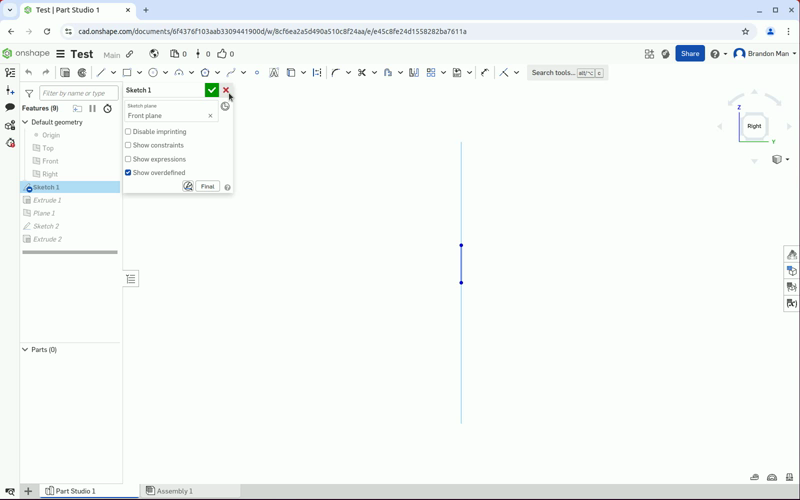
click(229, 92)
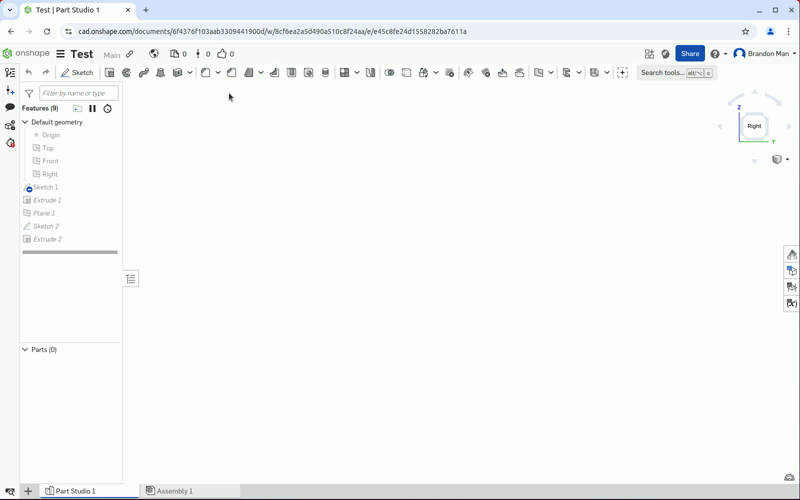
key(shift+s)
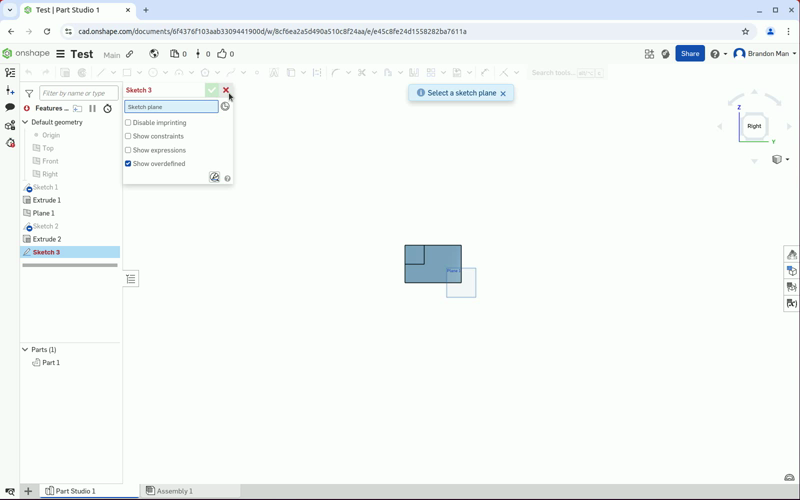
mouse_move(73, 215)
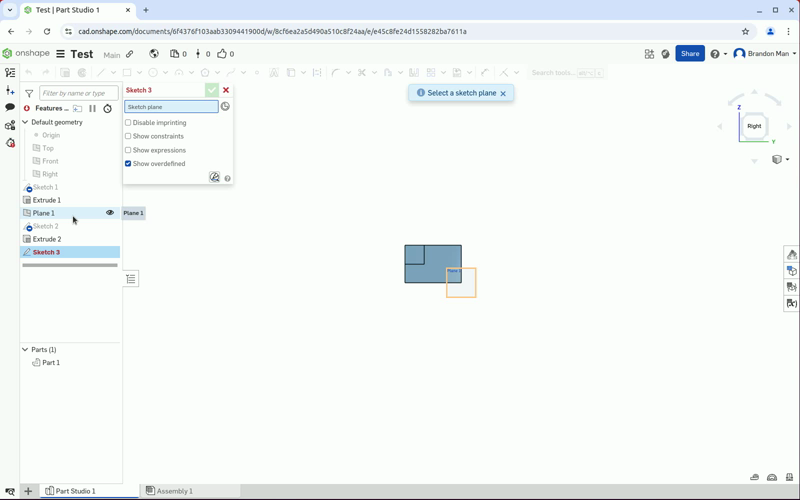
click(73, 215)
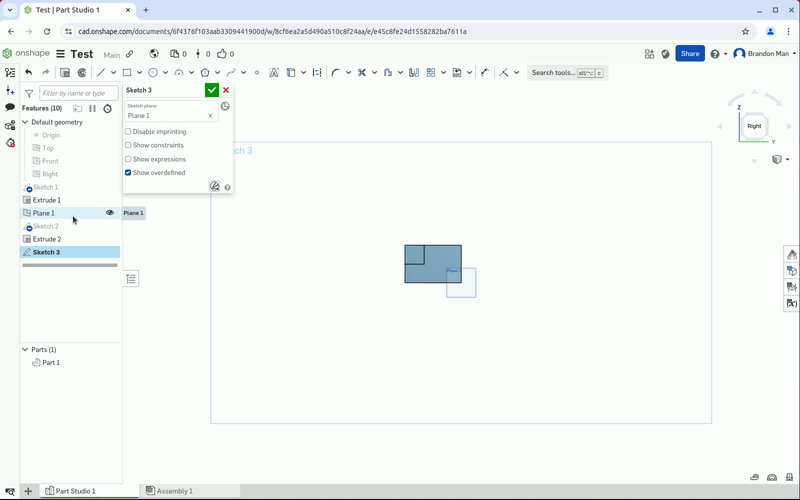
mouse_move(73, 352)
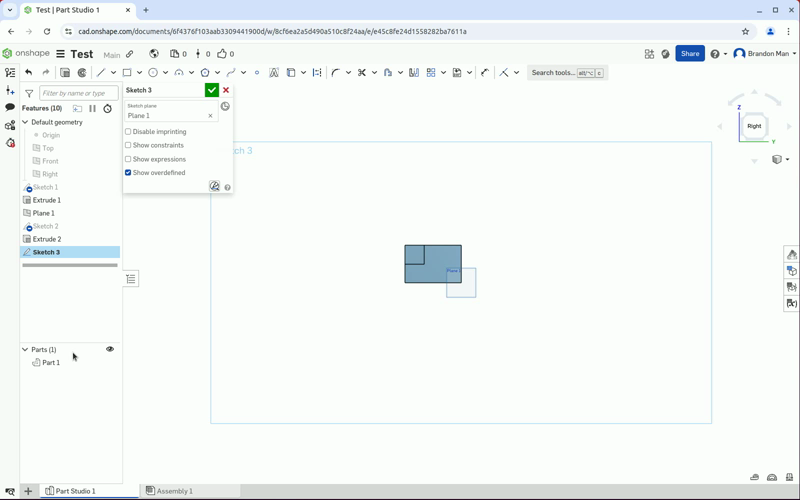
key(y)
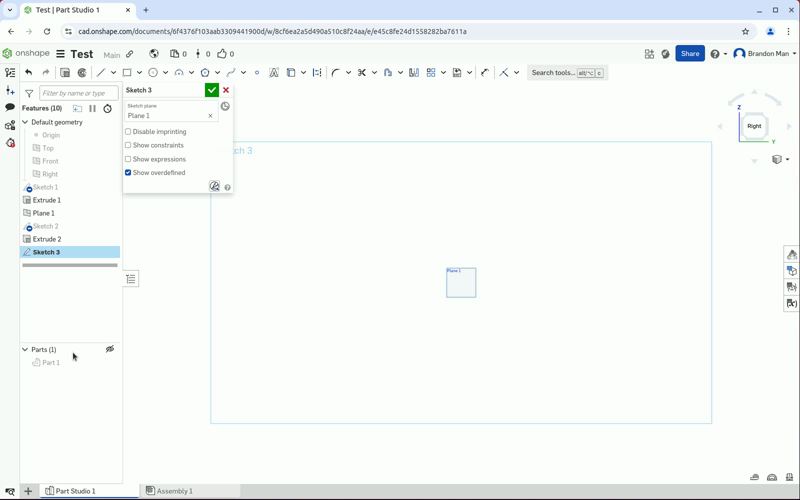
key(l)
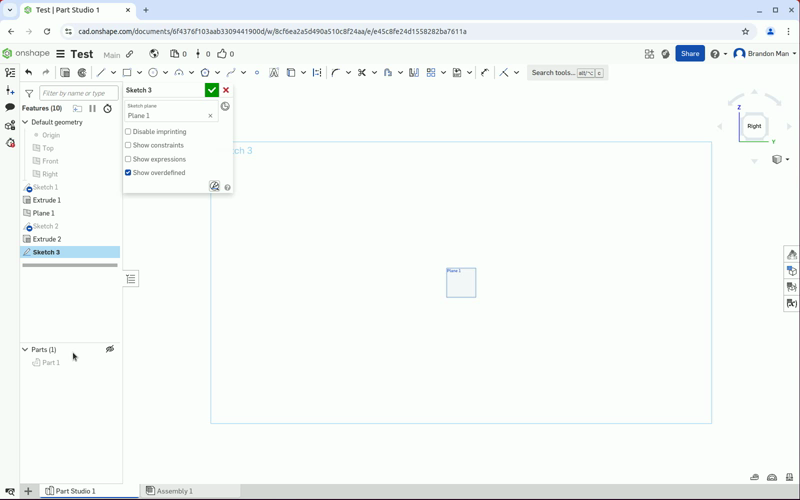
key_down(shift)
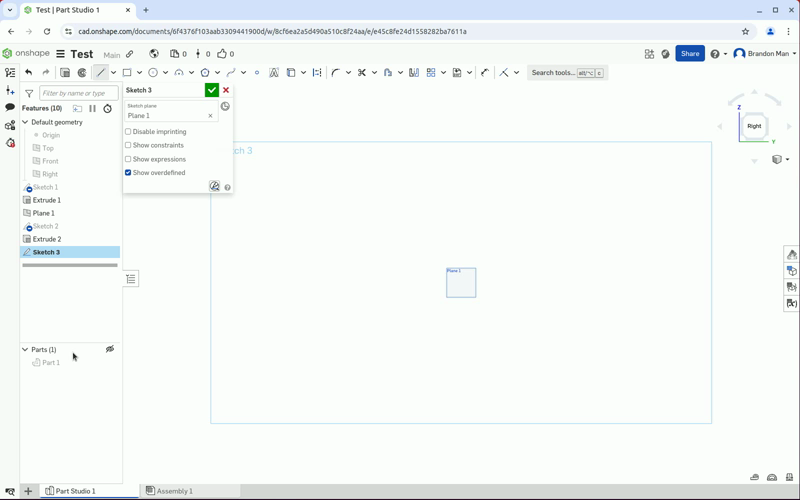
mouse_move(441, 264)
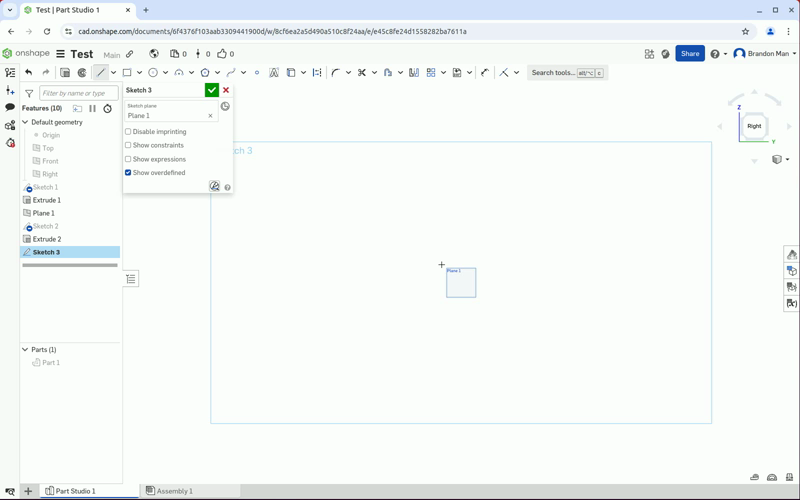
click(441, 264)
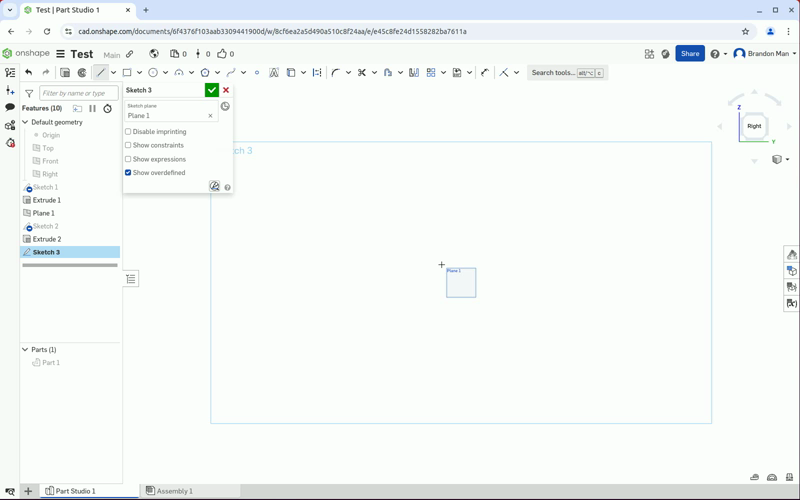
key_up(shift)
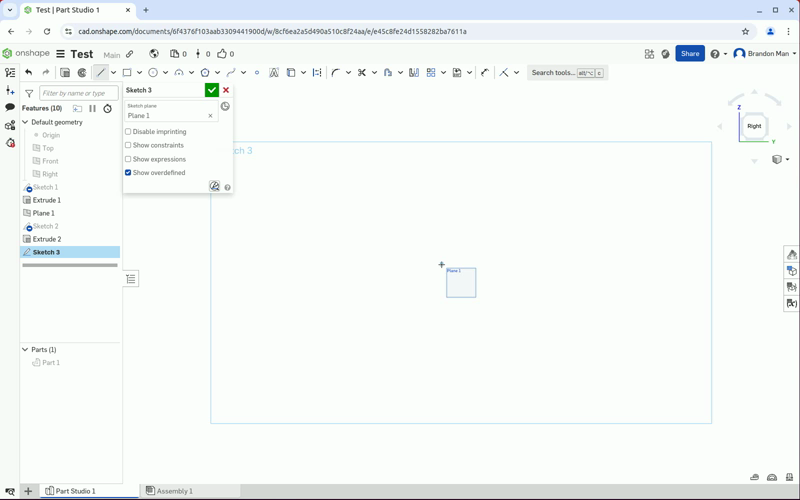
key_down(shift)
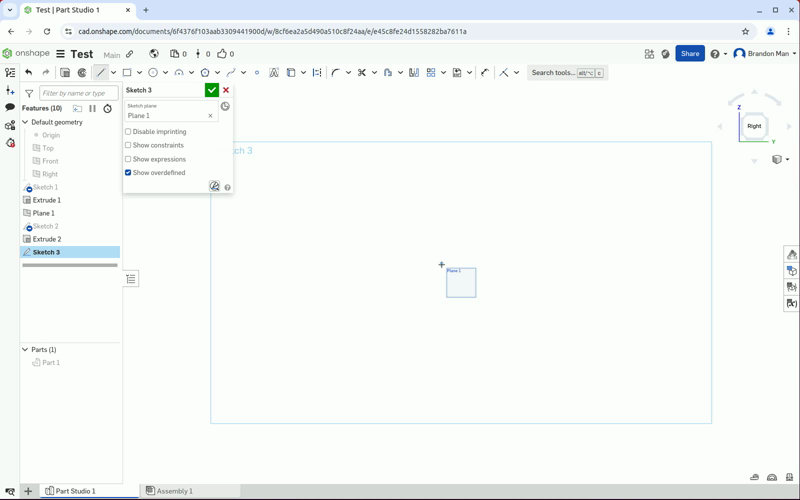
mouse_move(471, 264)
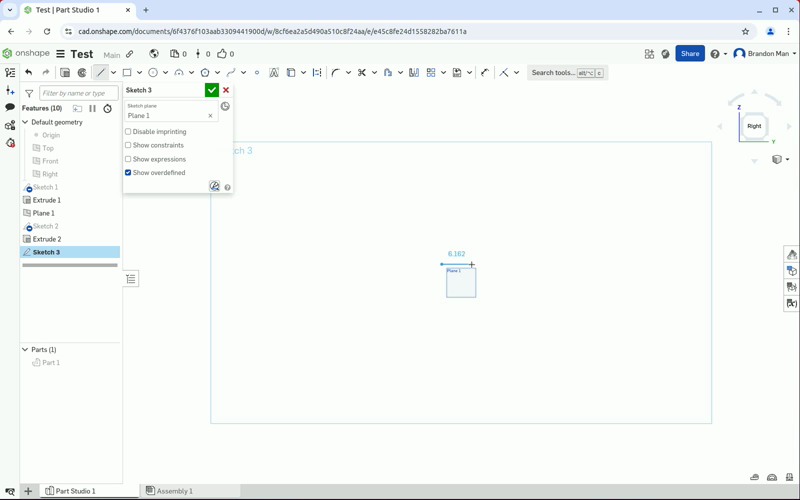
mouse_move(461, 264)
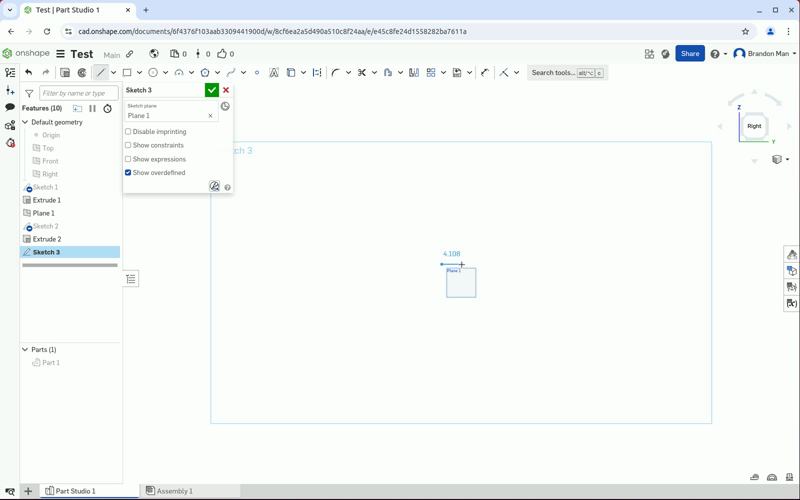
click(461, 264)
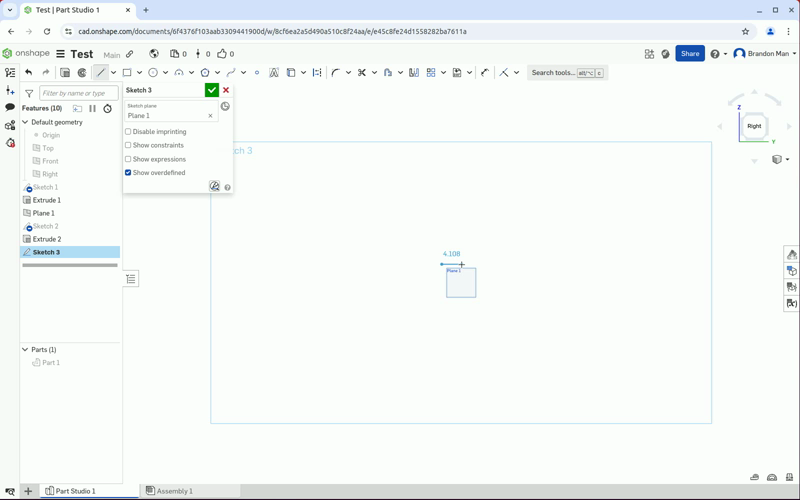
key_up(shift)
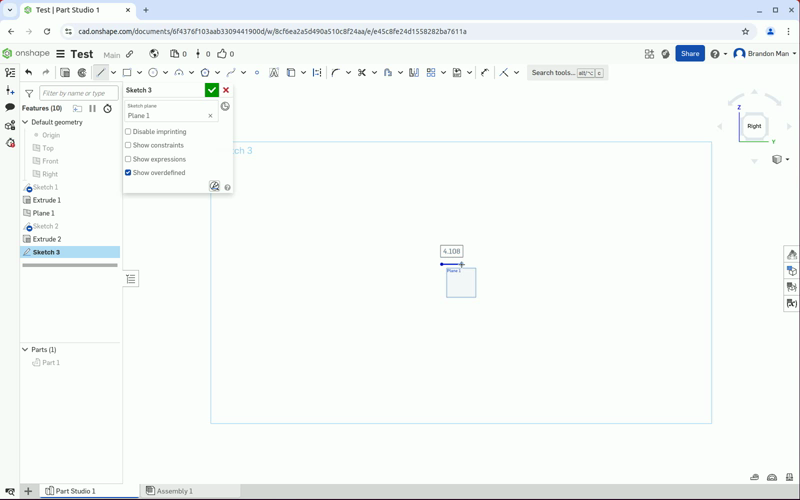
key_down(shift)
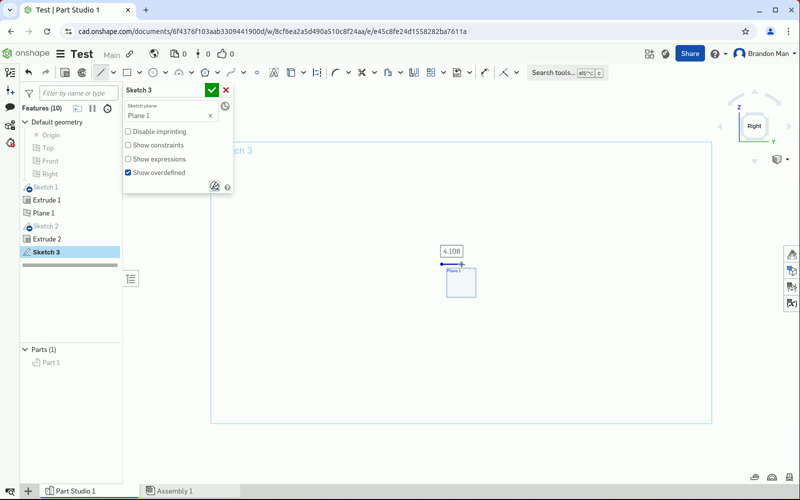
mouse_move(491, 264)
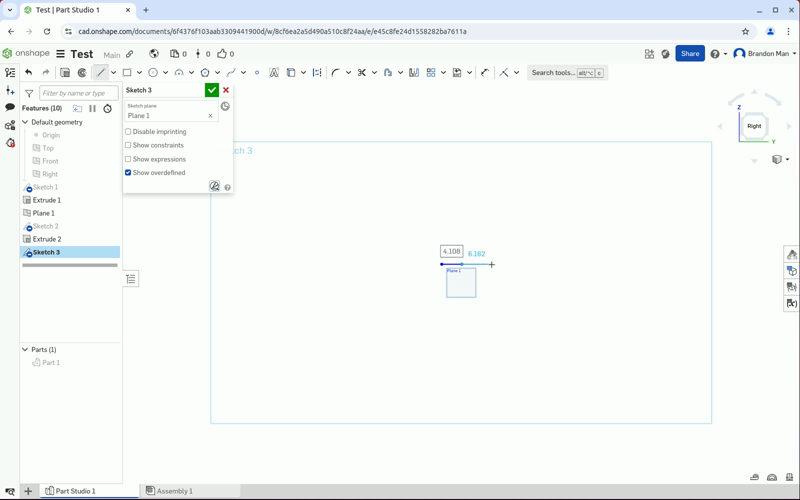
mouse_move(461, 244)
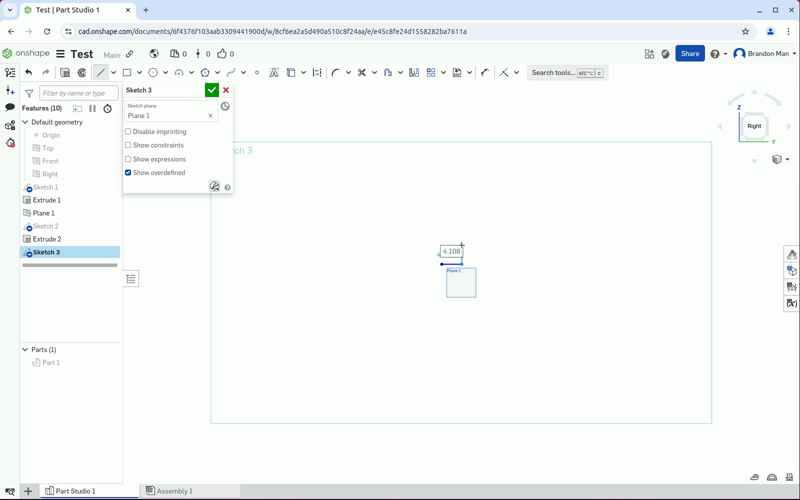
click(461, 244)
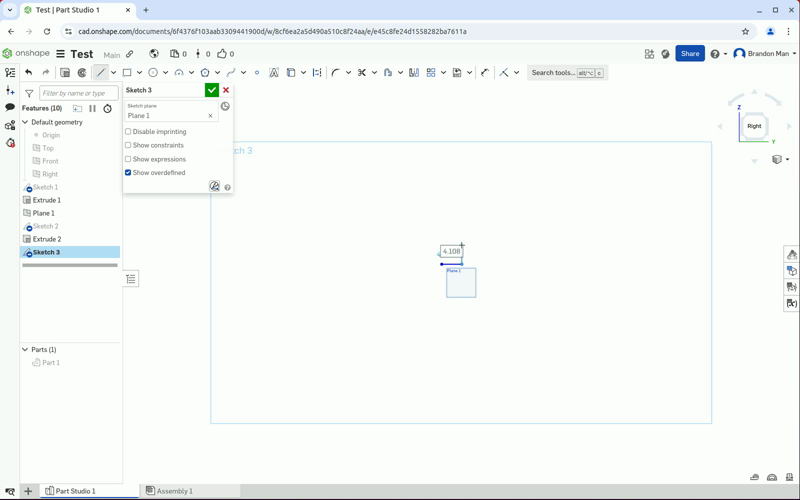
key_up(shift)
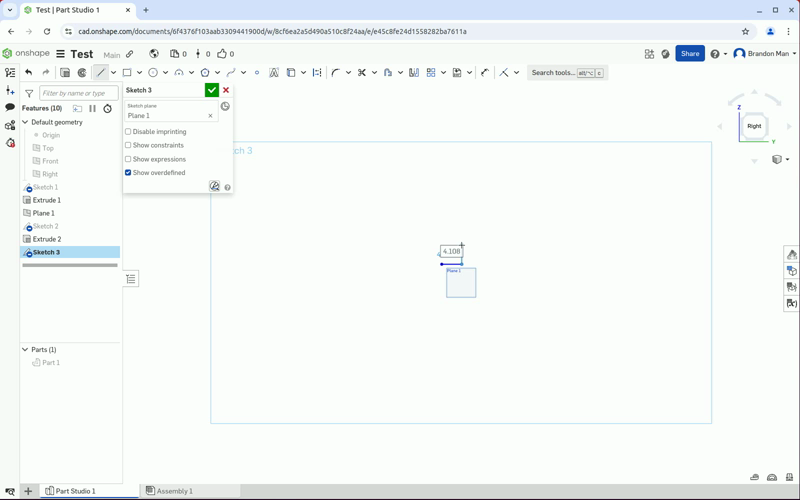
key_down(shift)
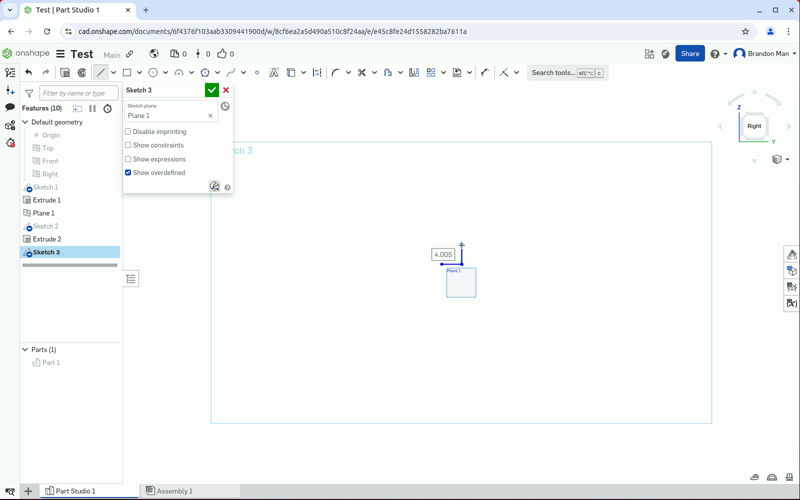
mouse_move(491, 244)
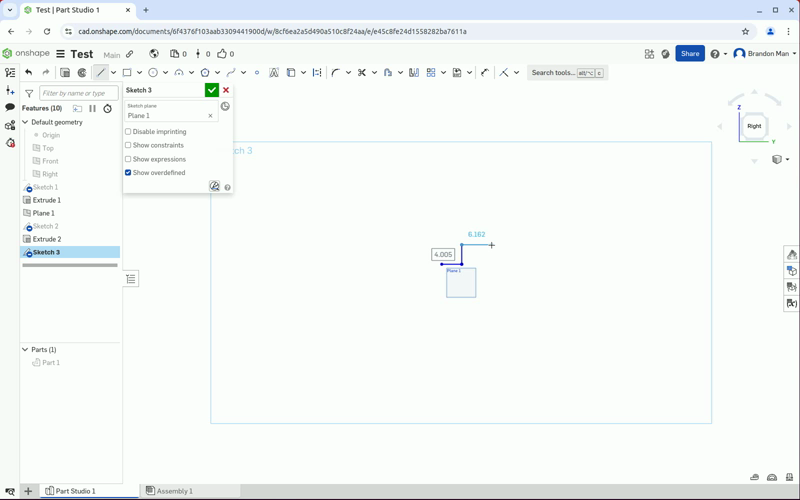
mouse_move(441, 244)
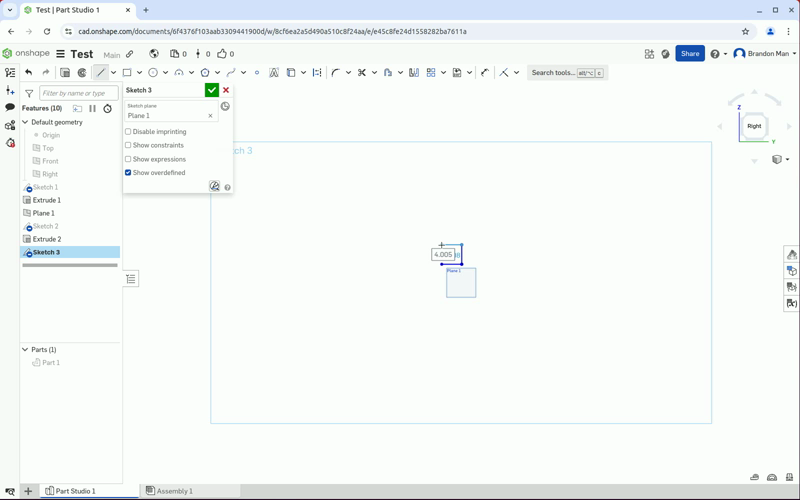
click(441, 244)
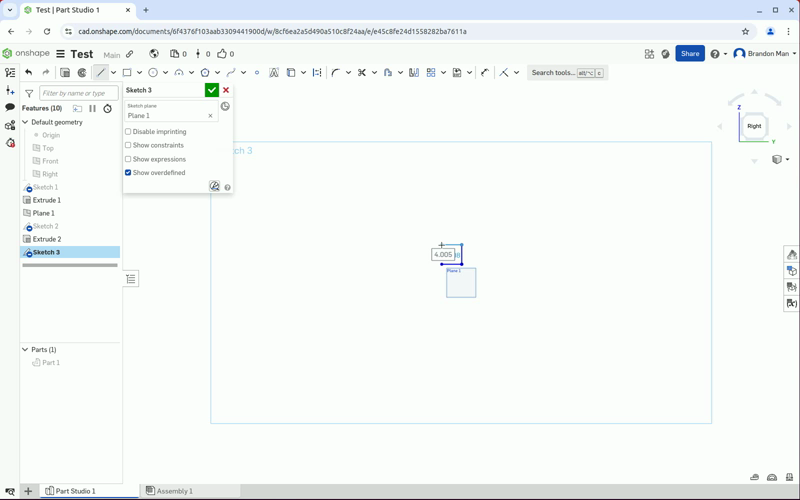
key_up(shift)
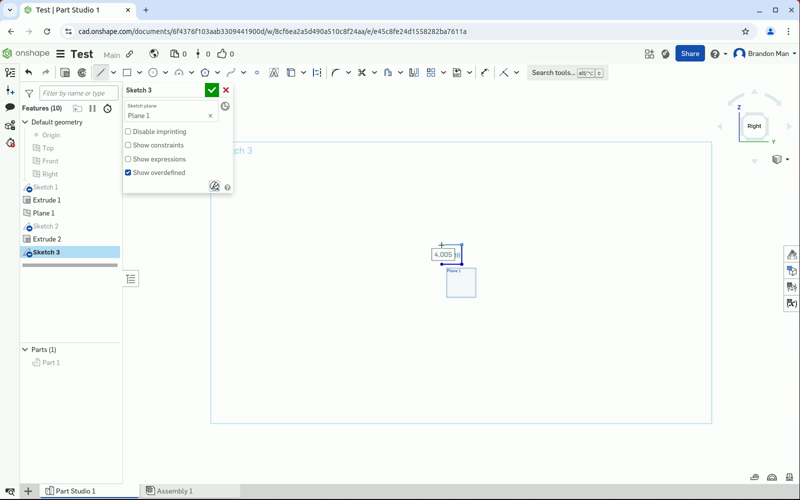
mouse_move(471, 244)
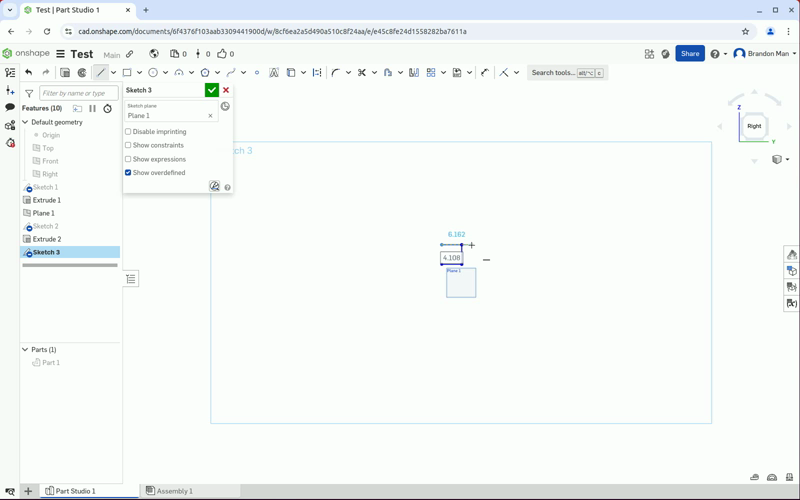
key_down(shift)
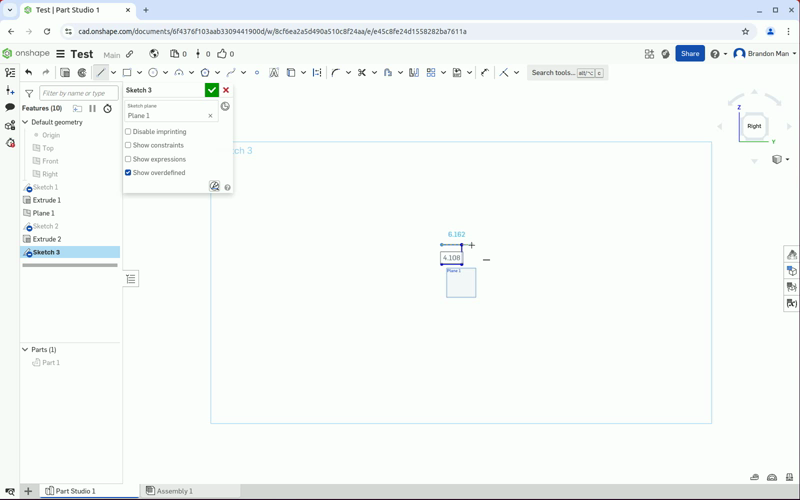
mouse_move(441, 264)
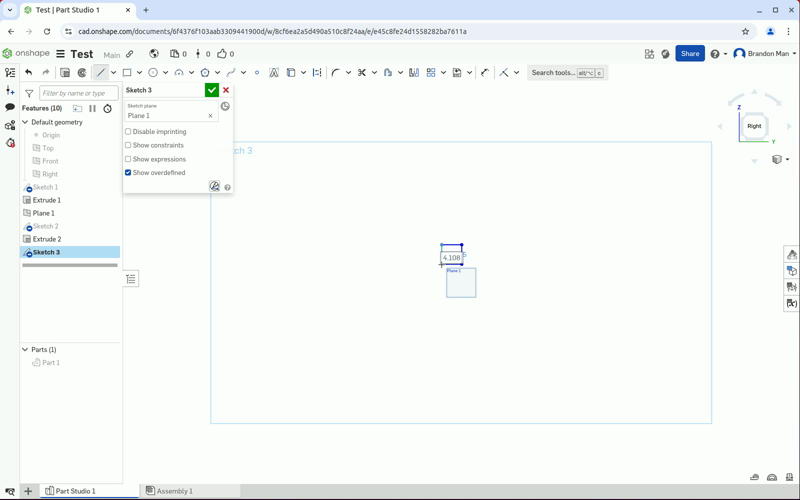
key_up(shift)
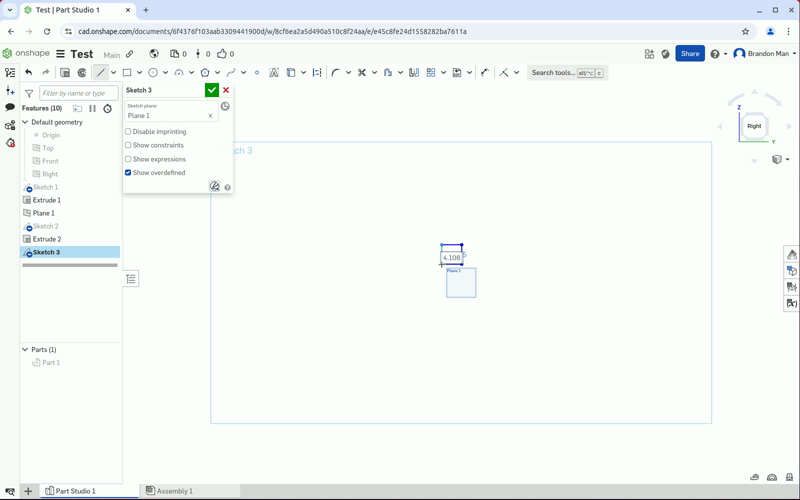
click(441, 264)
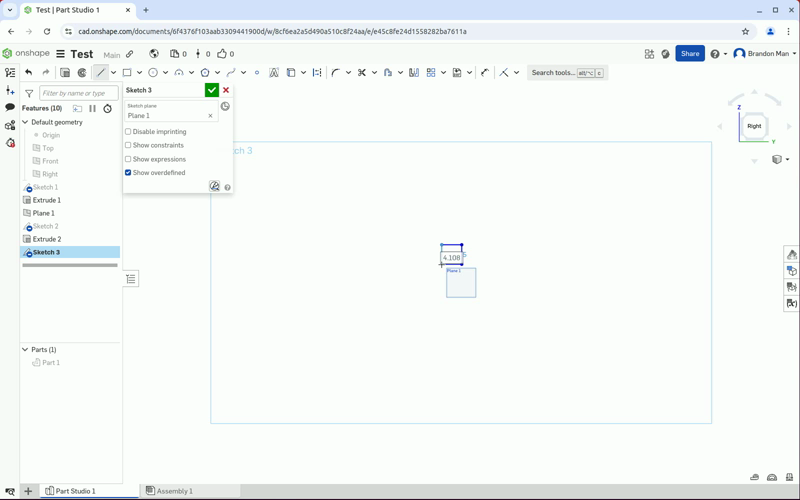
key(esc)
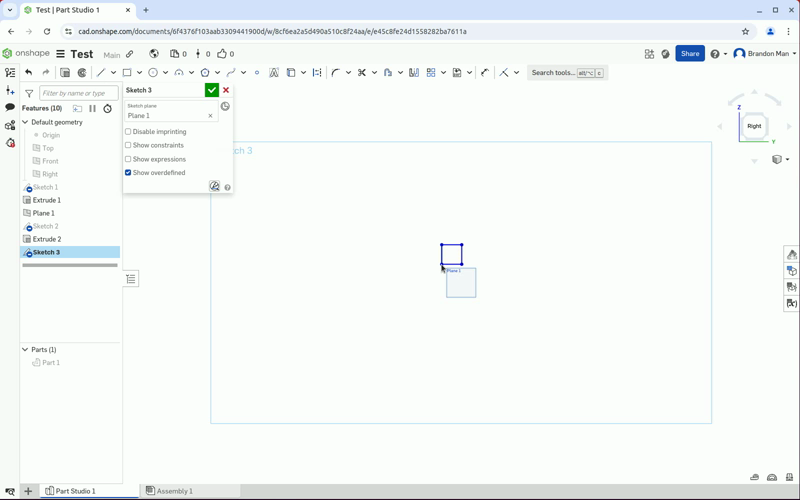
mouse_move(447, 249)
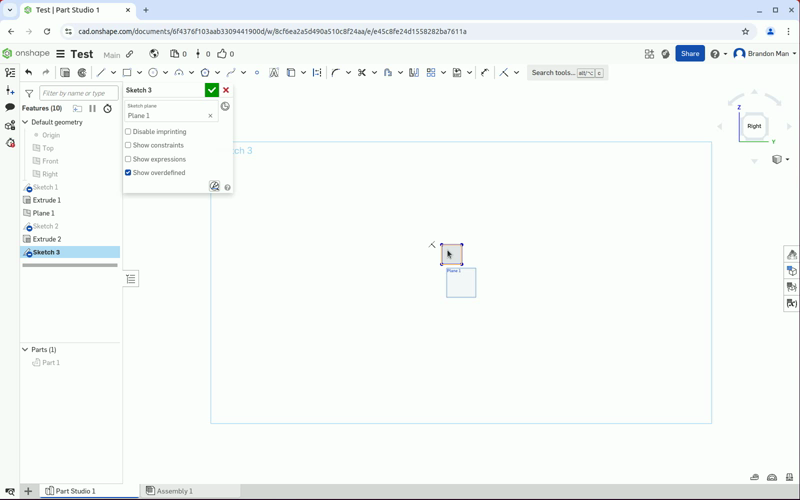
scroll(6)
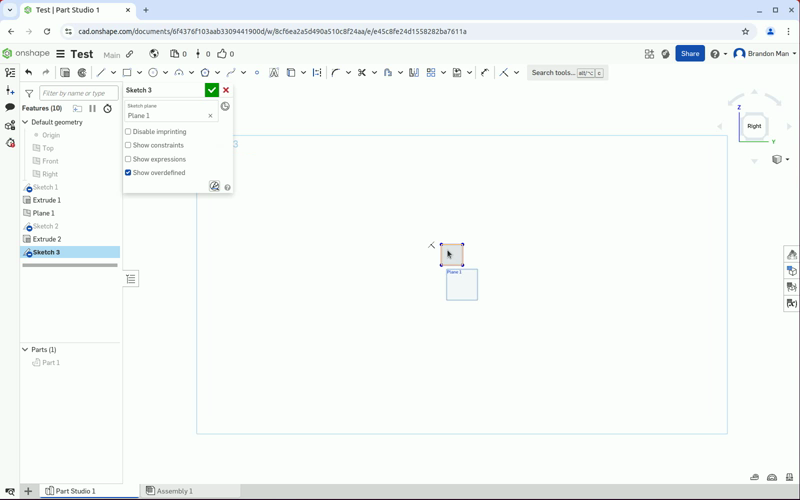
scroll(6)
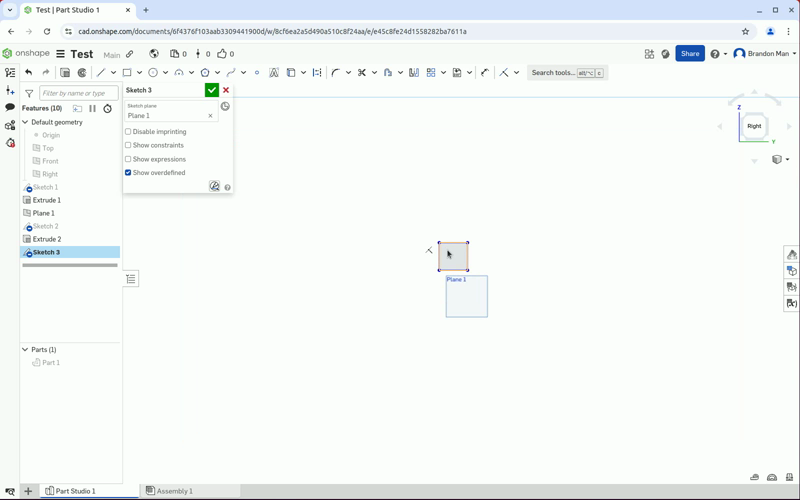
scroll(6)
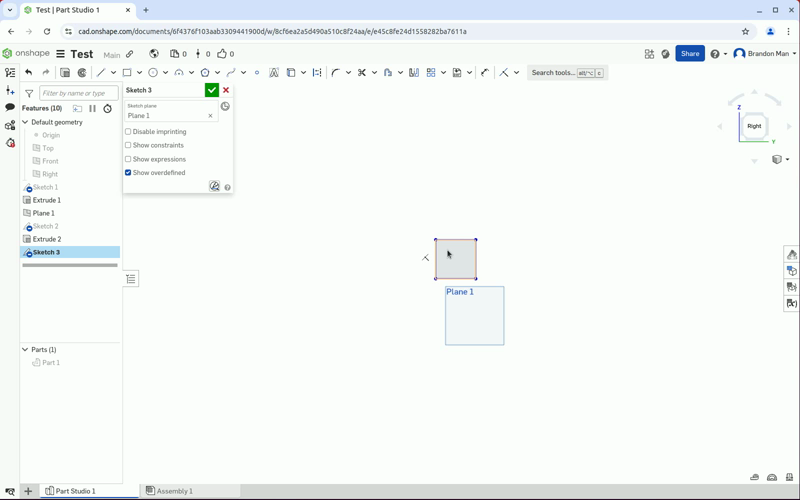
scroll(6)
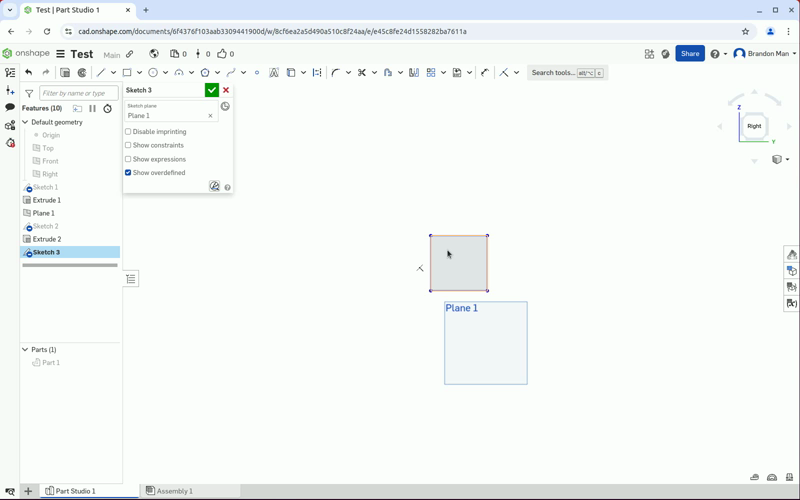
scroll(6)
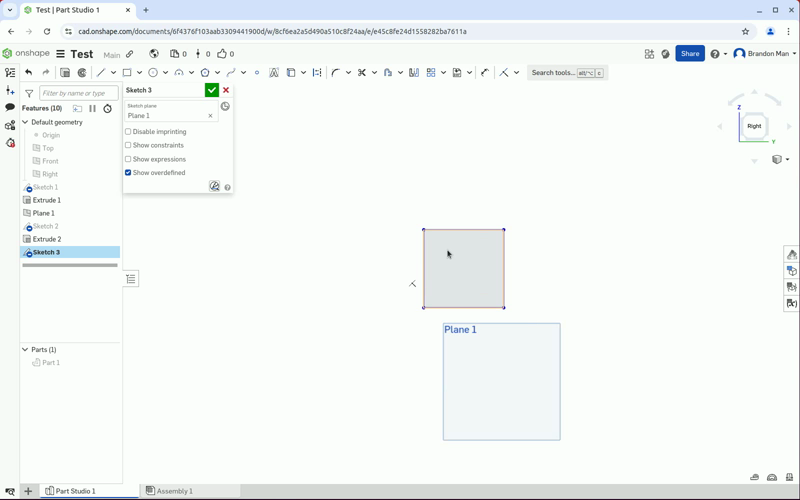
scroll(6)
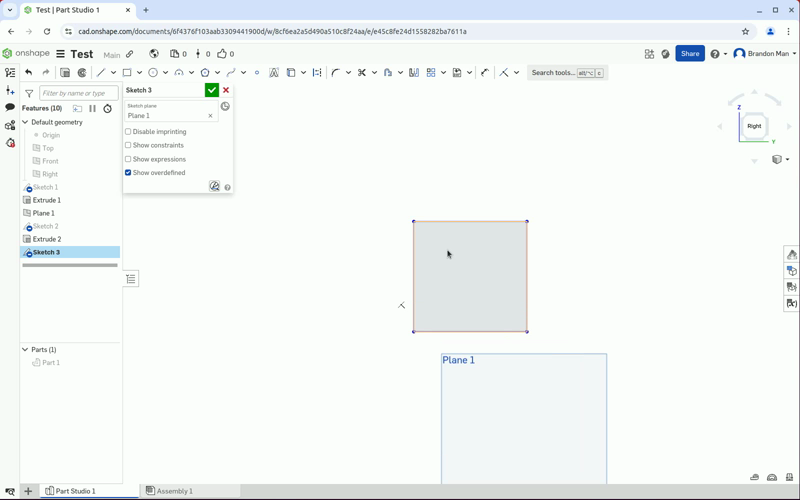
scroll(6)
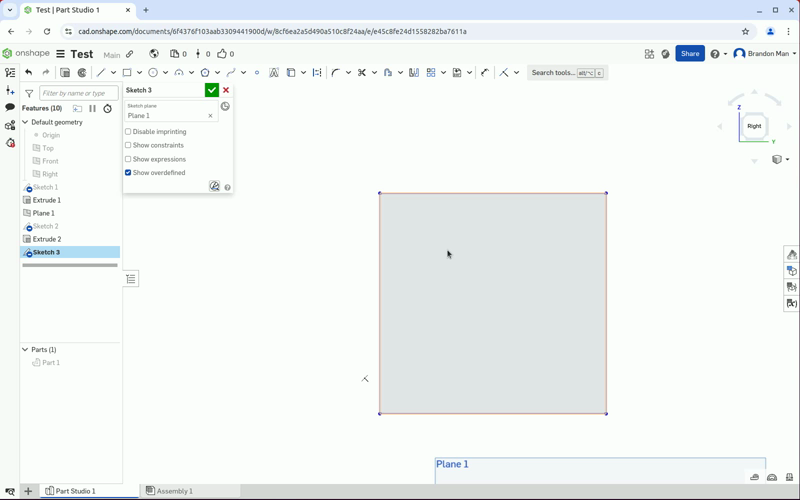
click(447, 249)
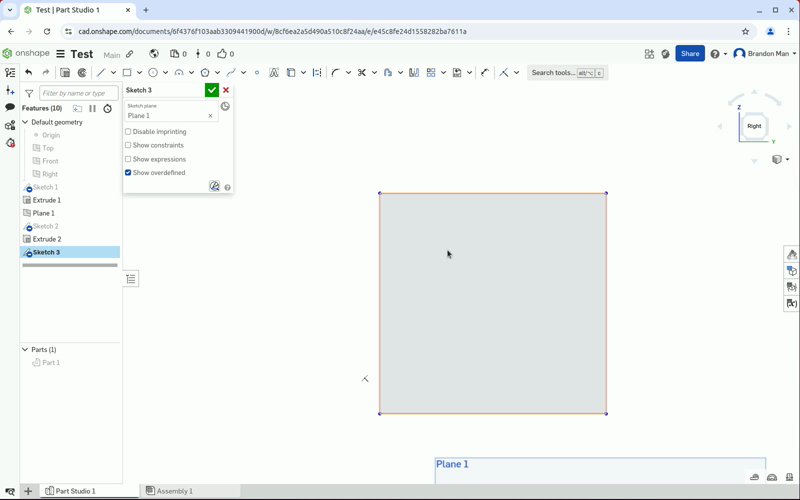
scroll(-6)
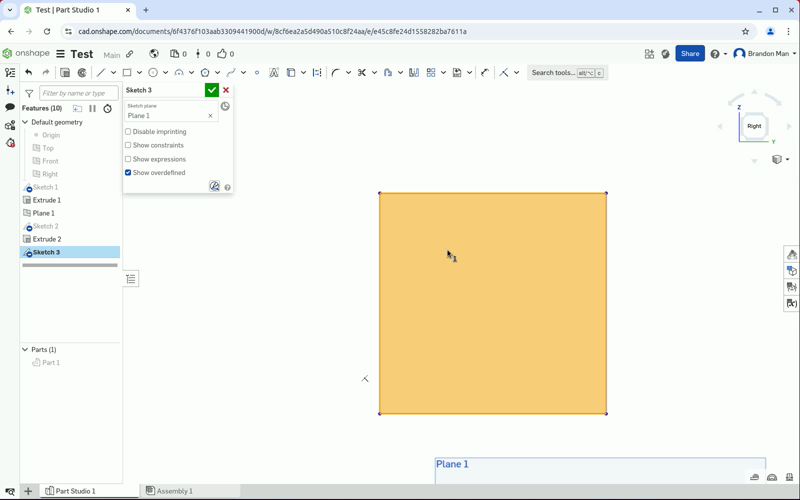
scroll(-6)
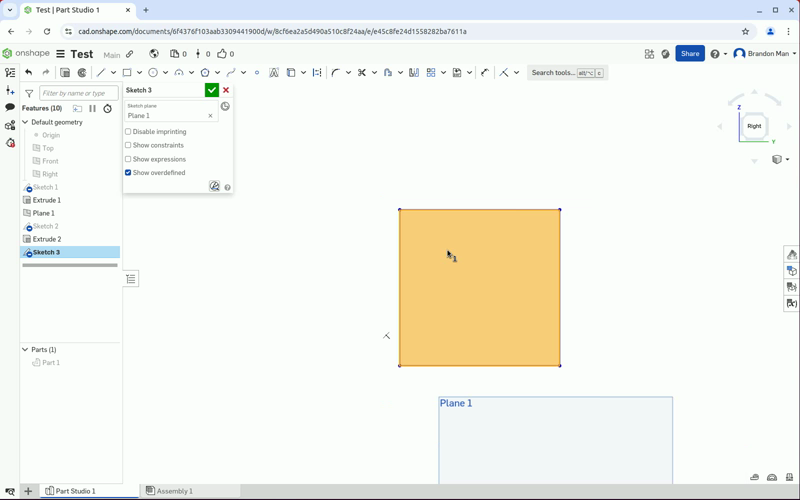
scroll(-6)
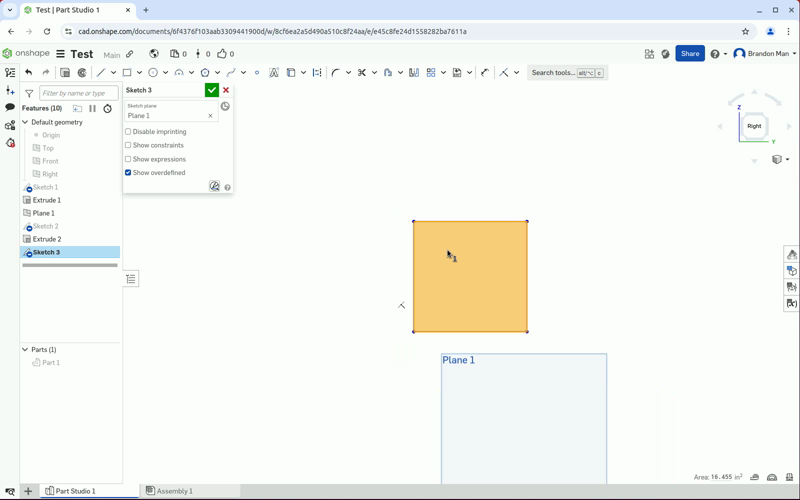
scroll(-6)
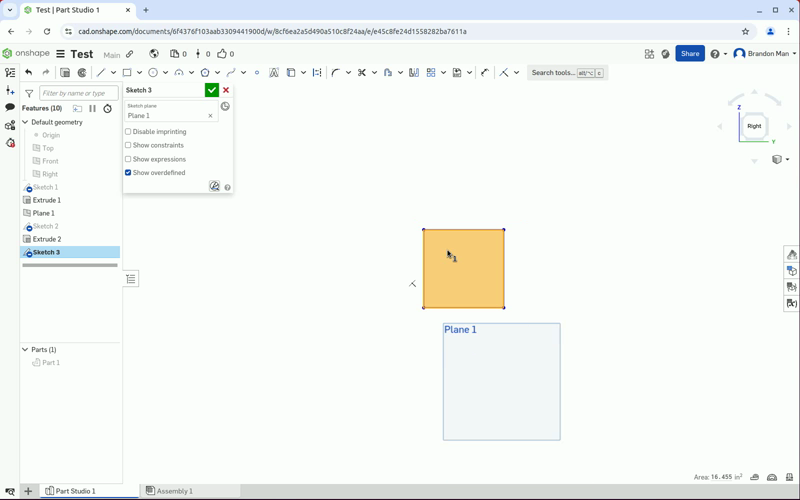
scroll(-6)
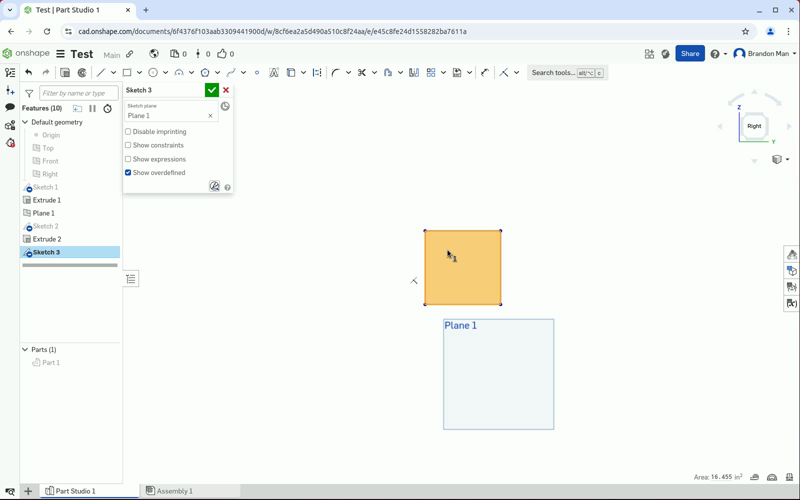
scroll(-6)
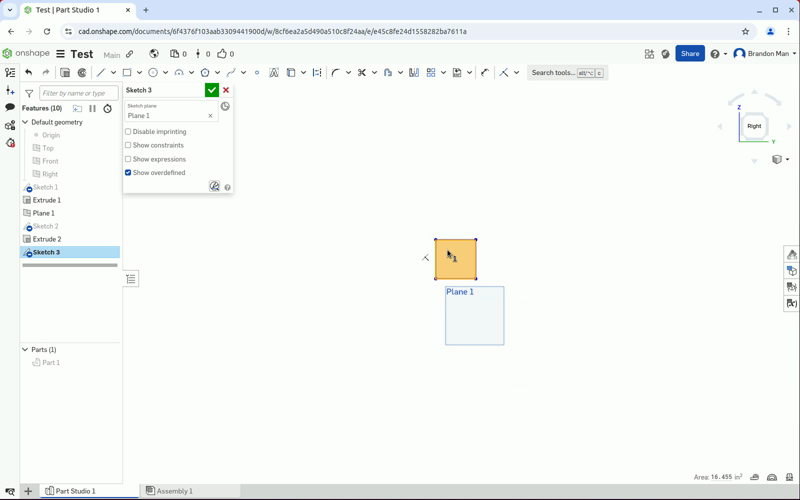
scroll(-6)
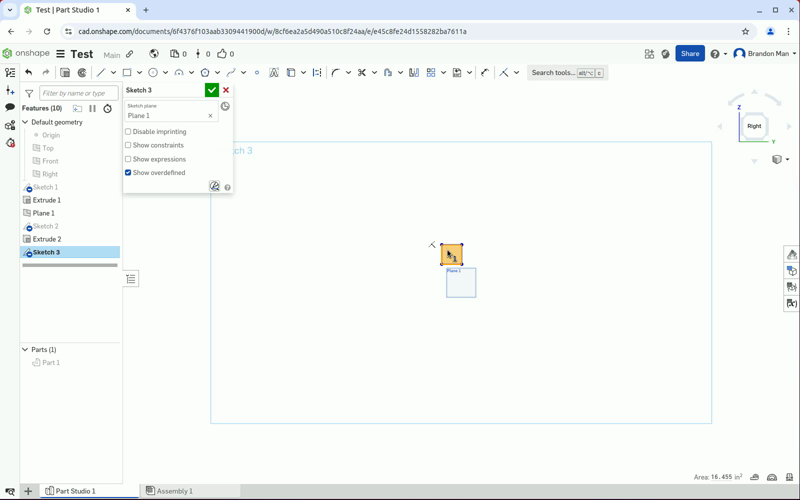
mouse_move(73, 352)
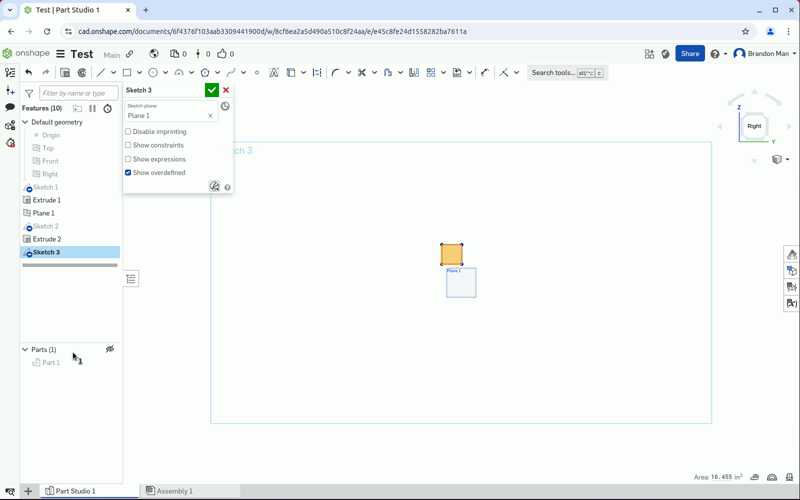
key(shift+y)
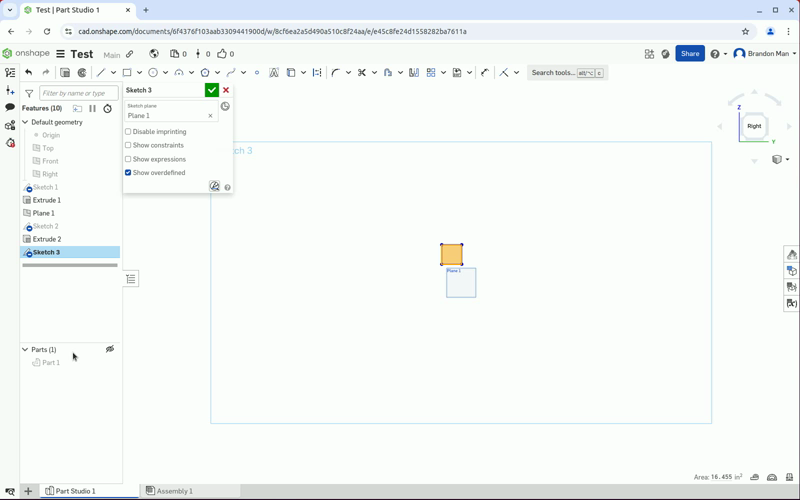
key(shift+e)
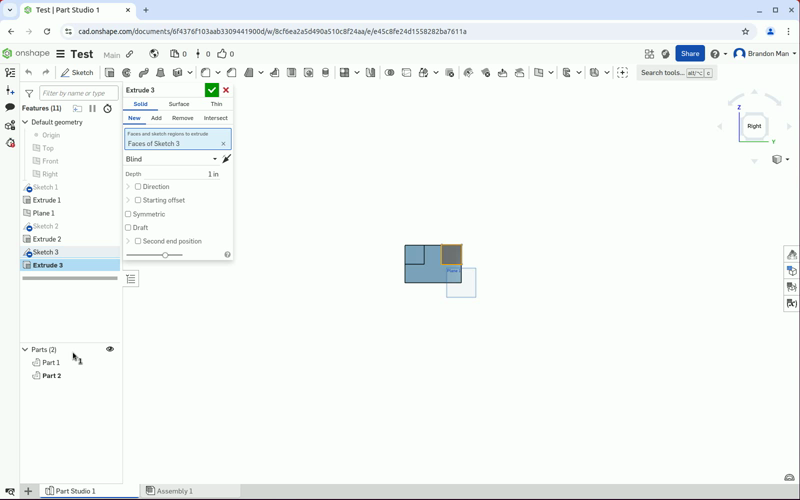
mouse_move(143, 106)
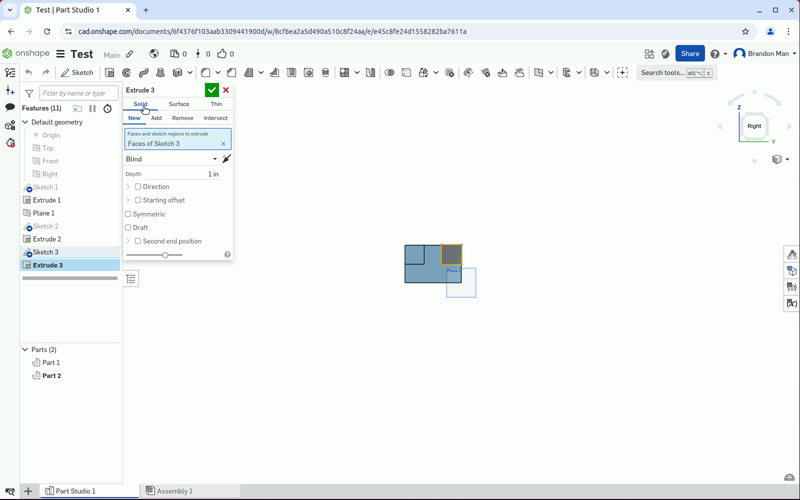
click(143, 106)
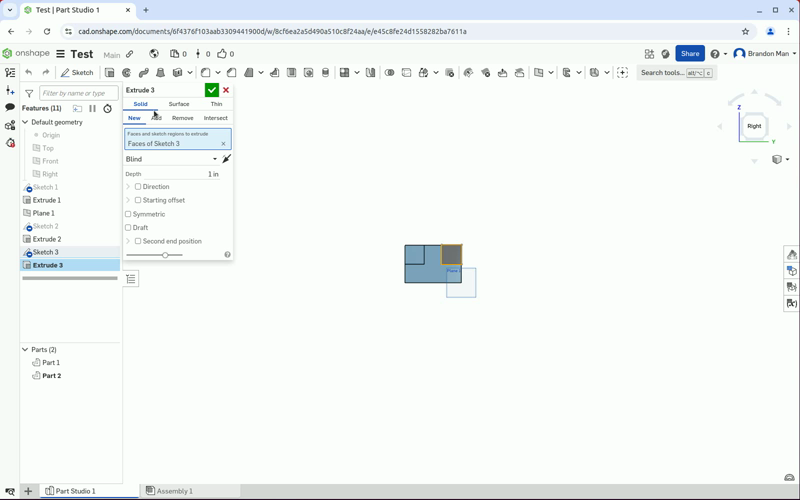
mouse_move(186, 120)
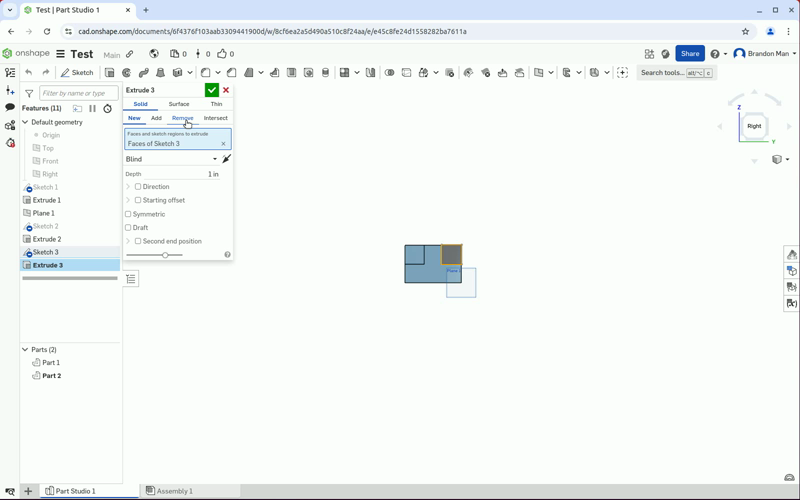
click(186, 120)
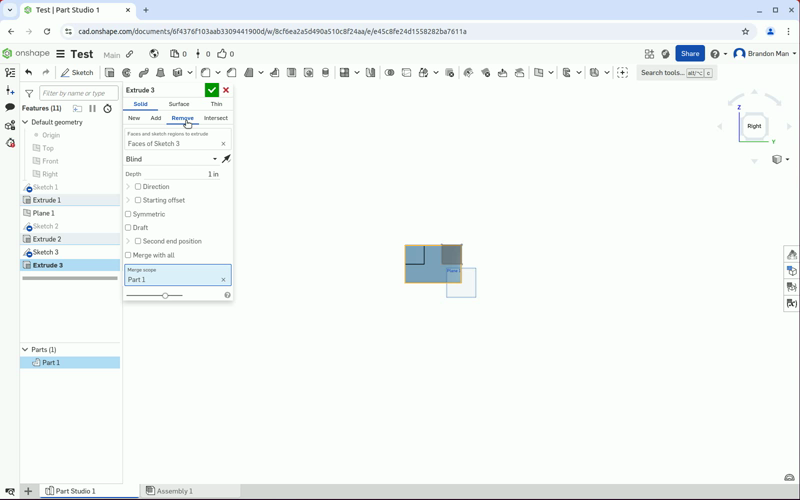
key(tab, 4)
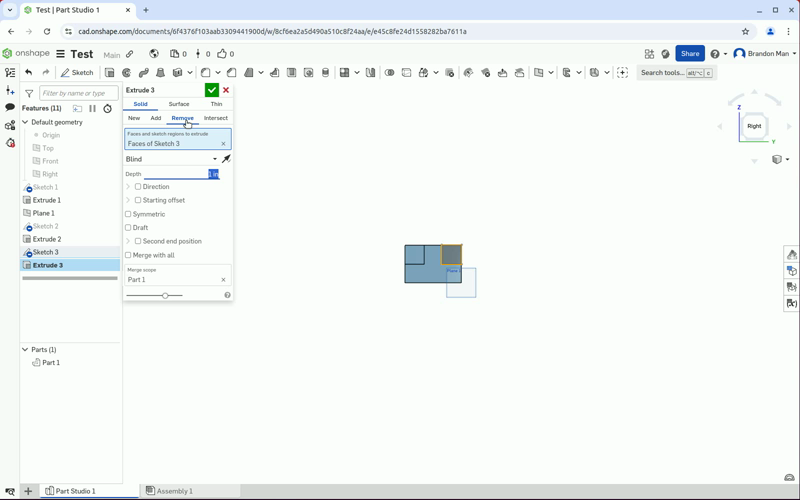
text(19.257)
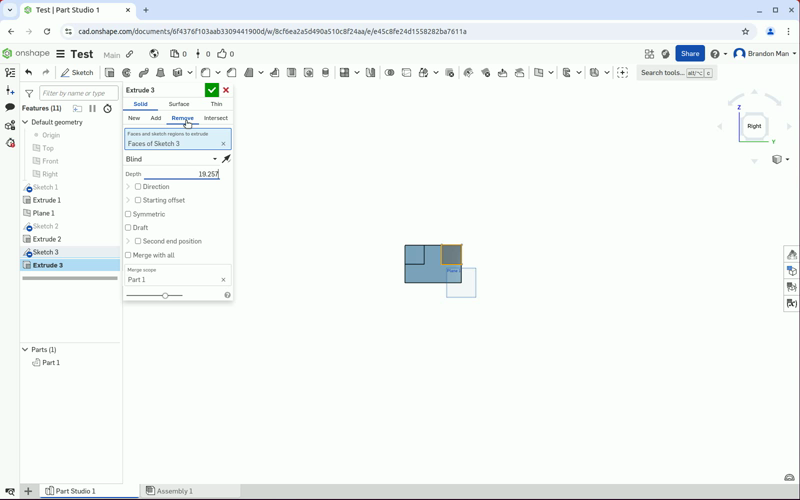
key(tab, 6)
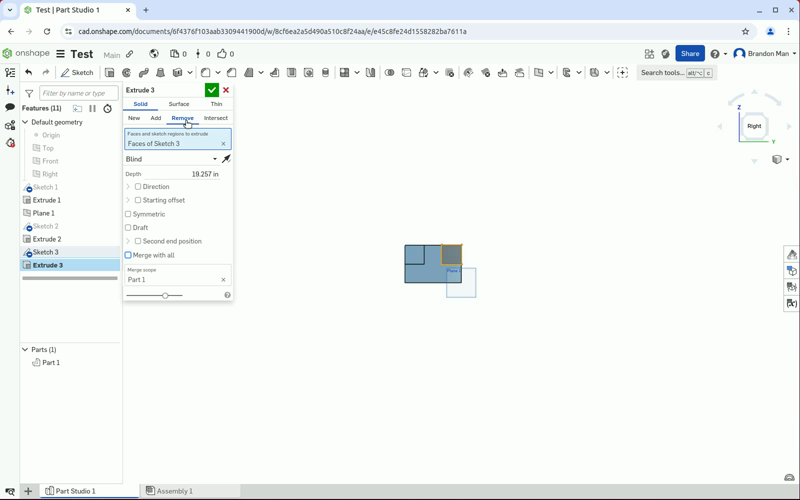
key(space)
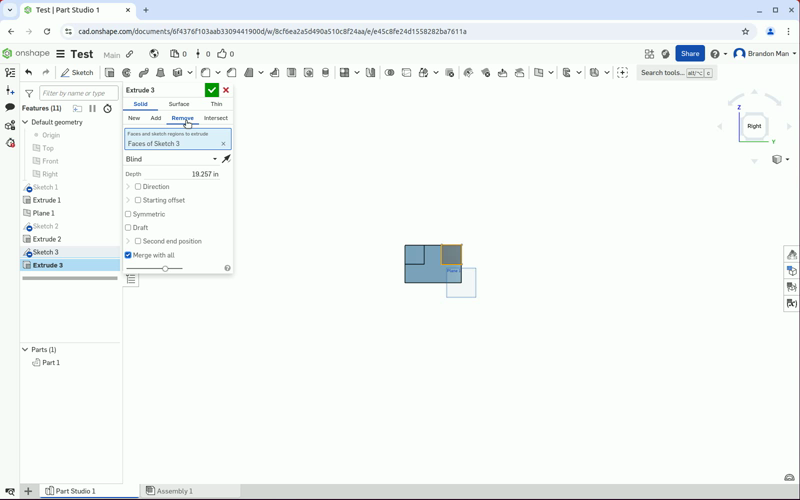
key(enter)
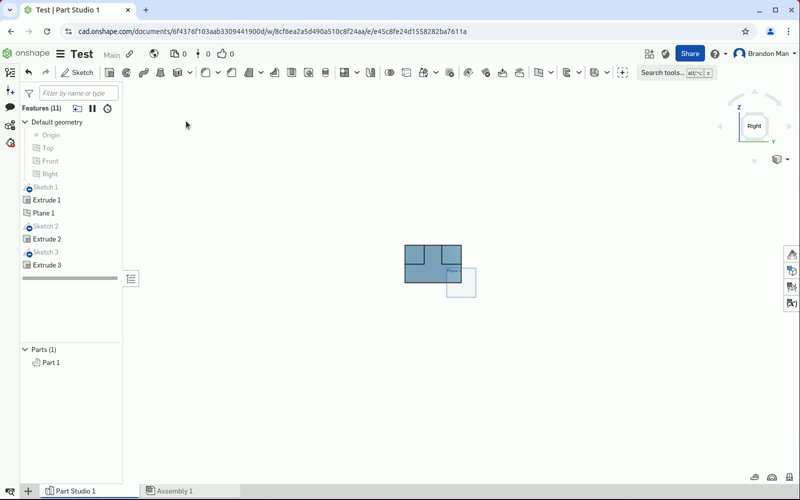
key(shift+h)
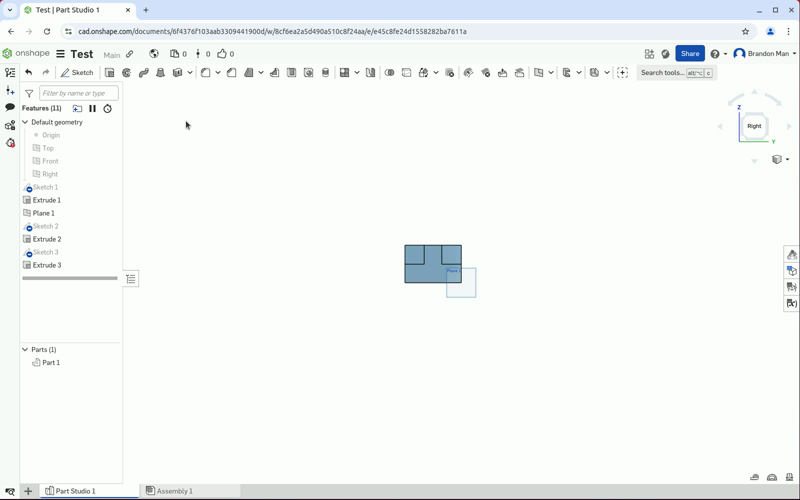
key(shift+h)
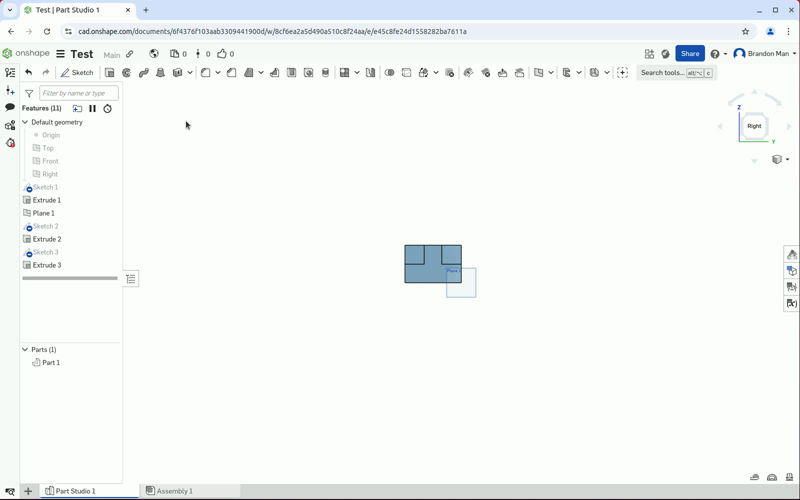
mouse_move(73, 189)
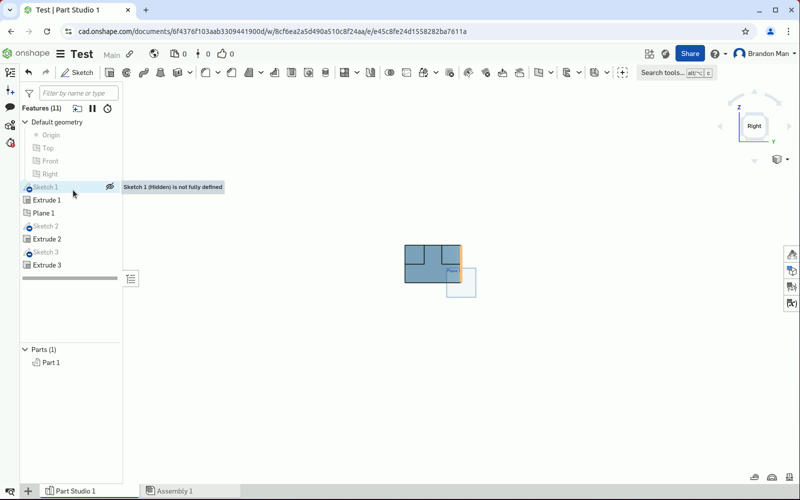
click(73, 189)
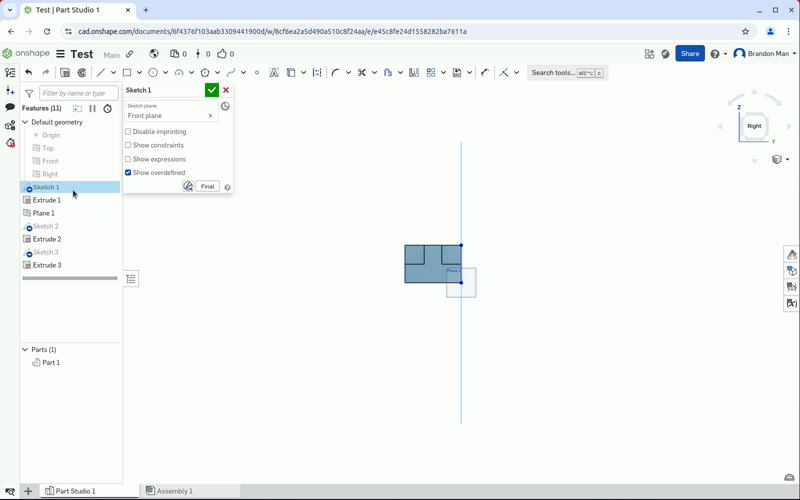
mouse_move(229, 92)
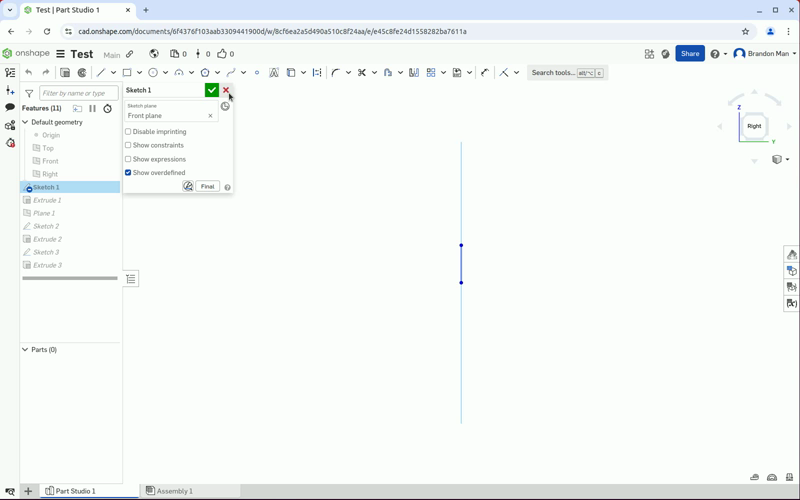
click(229, 92)
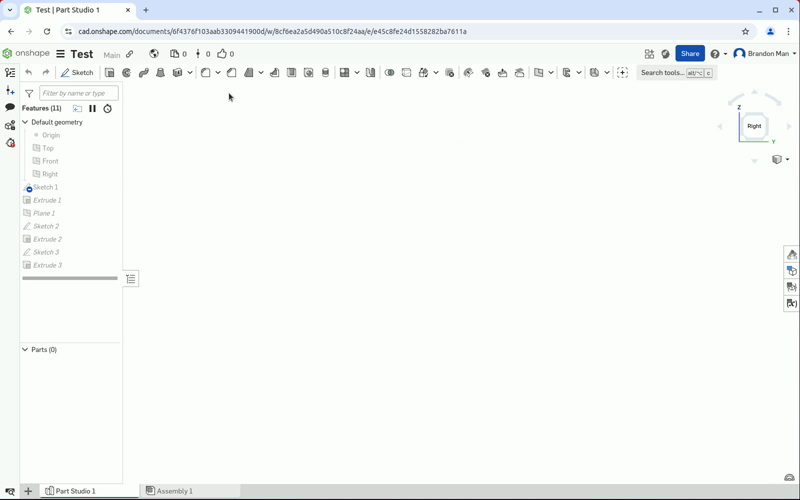
mouse_move(73, 352)
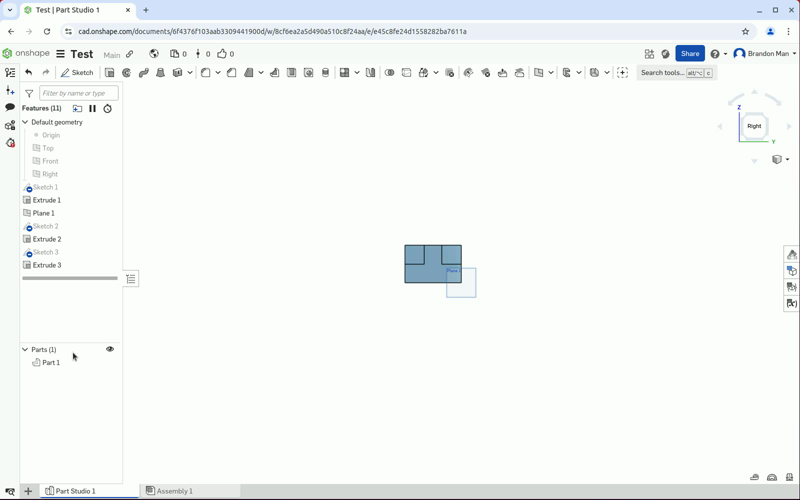
key(y)
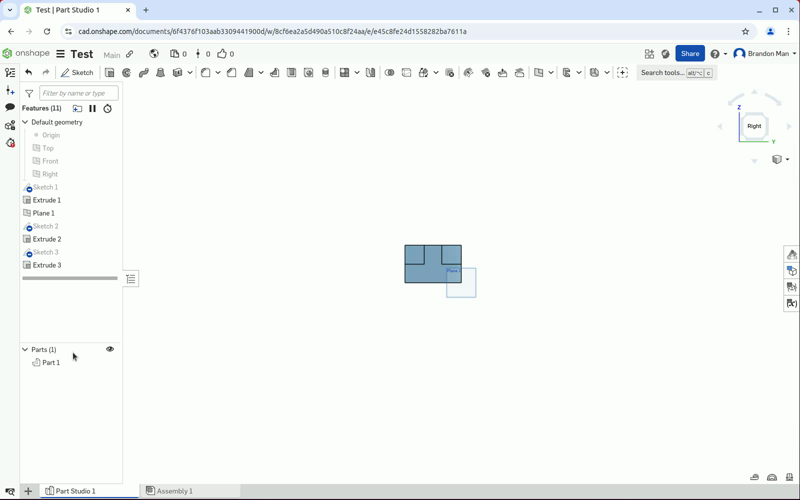
key(shift+p)
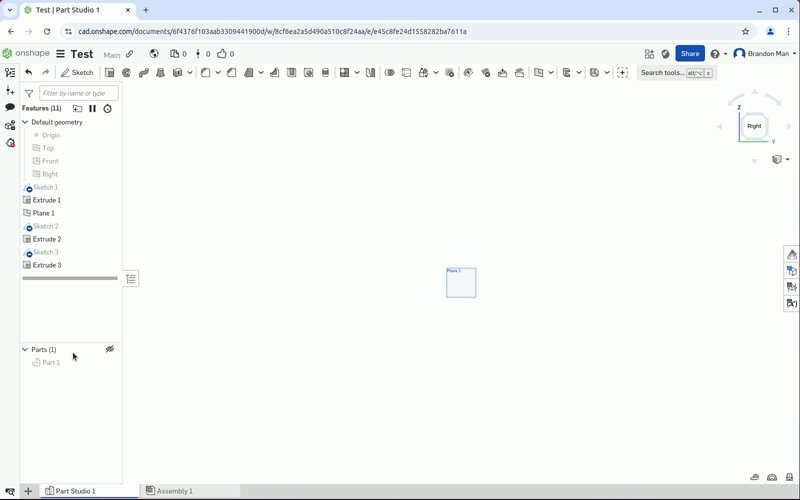
key(space)
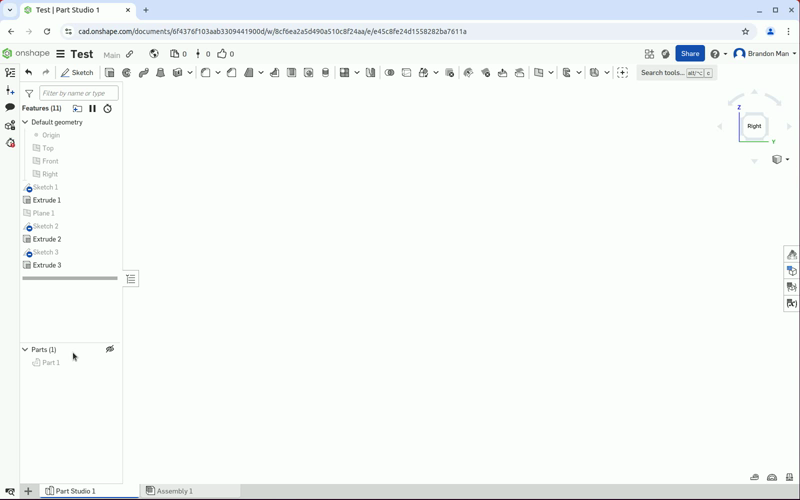
key_down(shift)
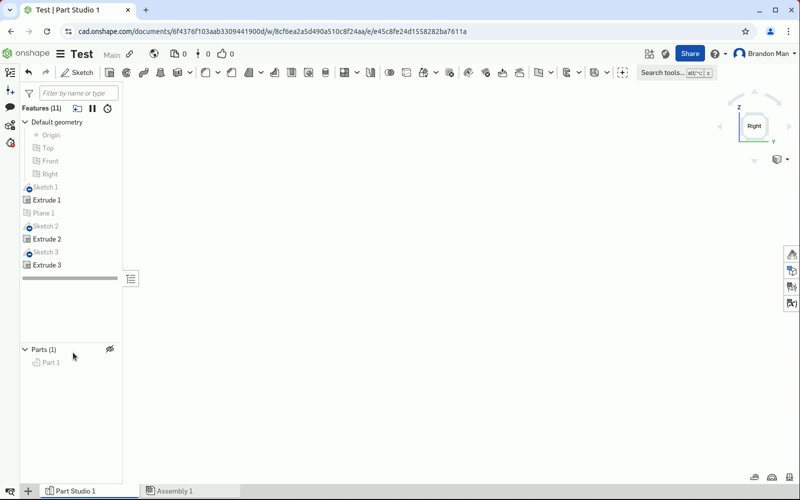
key(right)
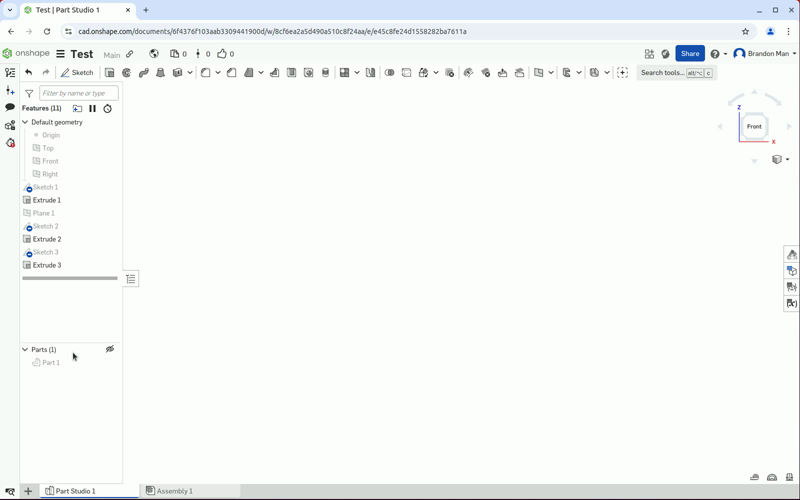
key_up(shift)
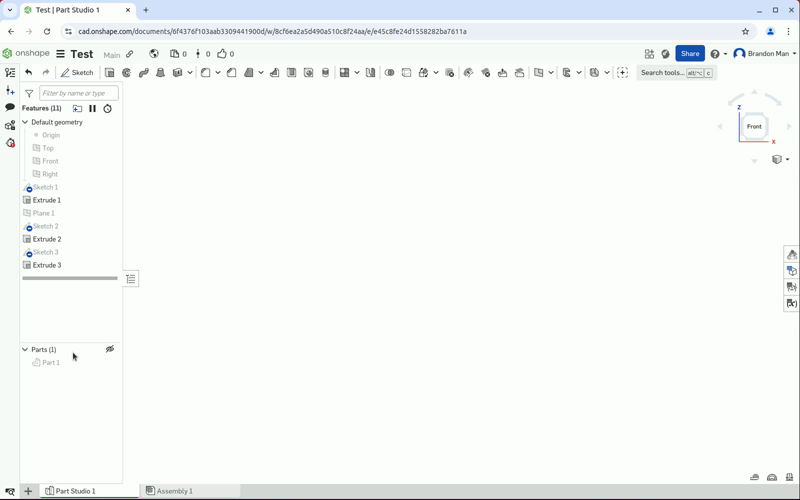
mouse_move(73, 352)
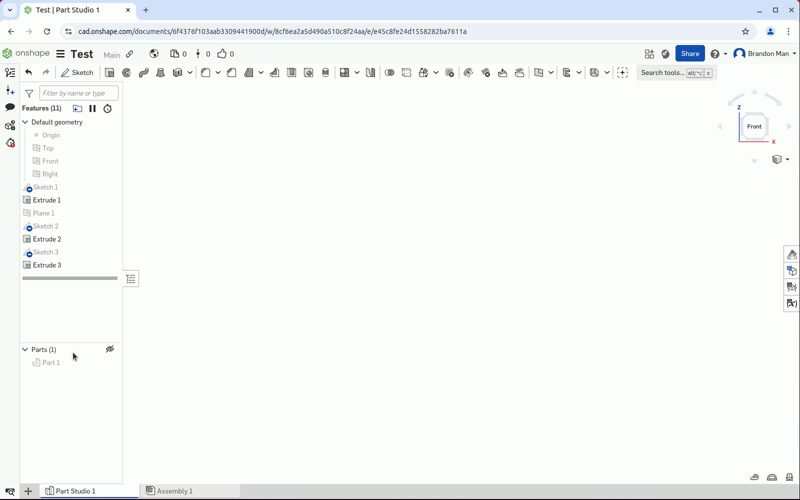
key(shift+y)
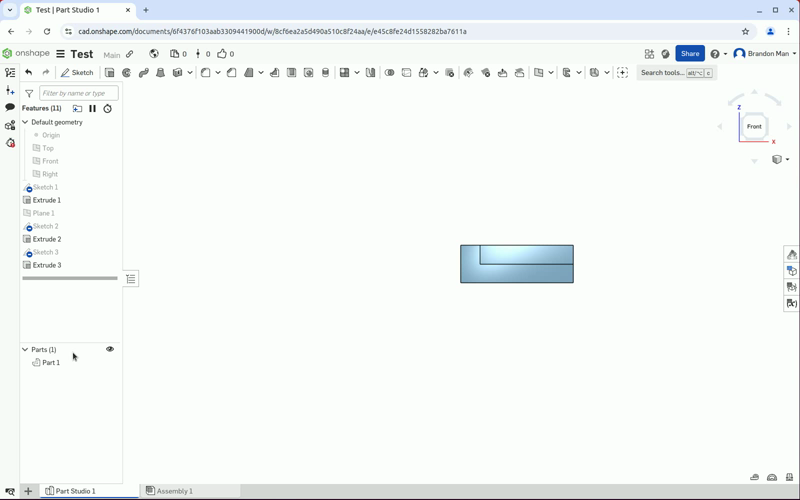
mouse_move(541, 75)
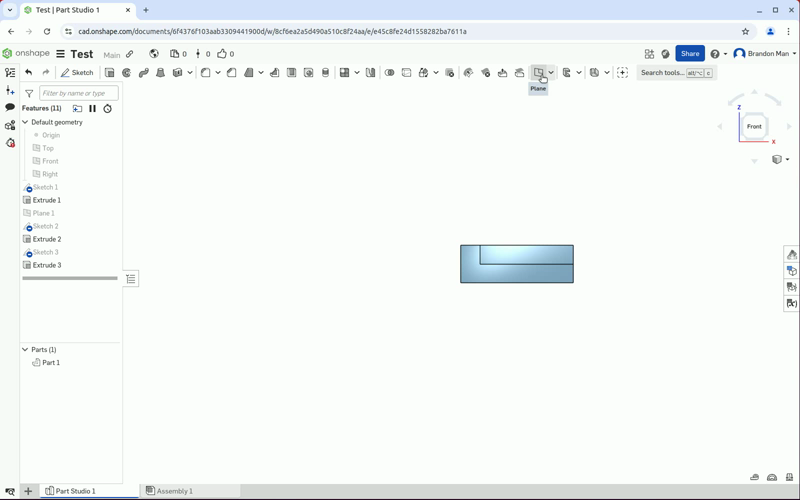
click(541, 75)
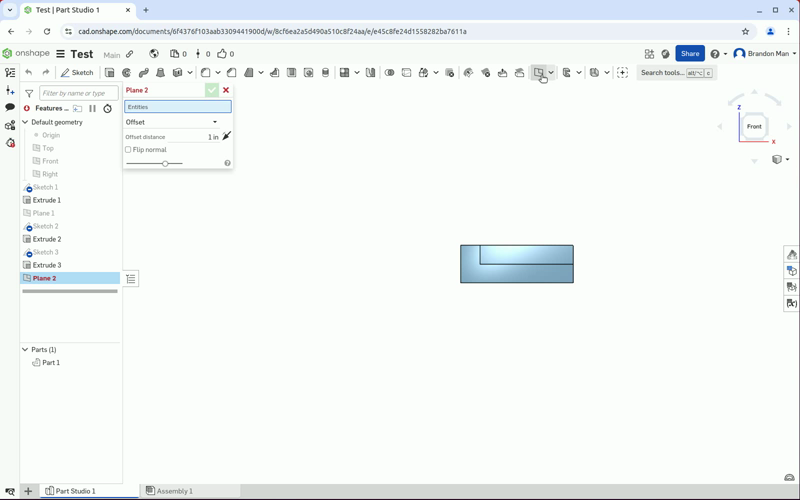
mouse_move(73, 163)
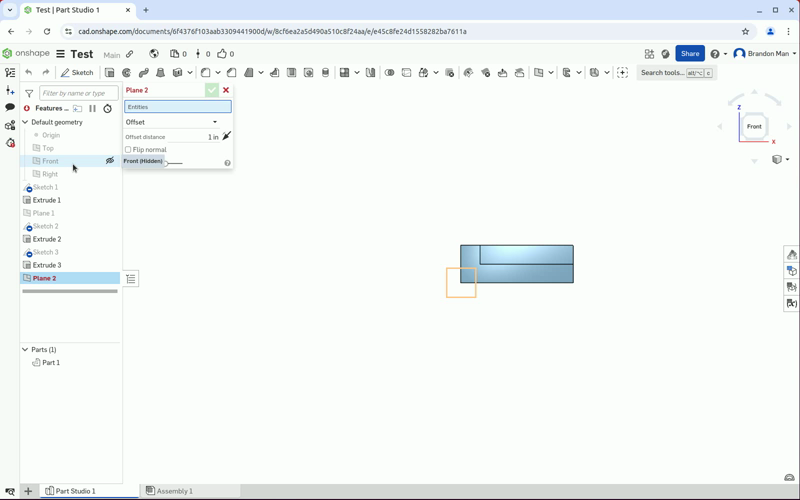
click(73, 163)
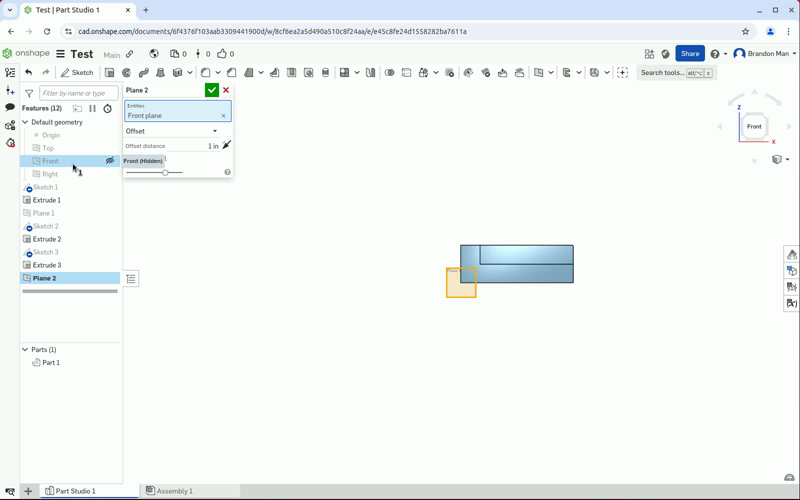
key(tab, 2)
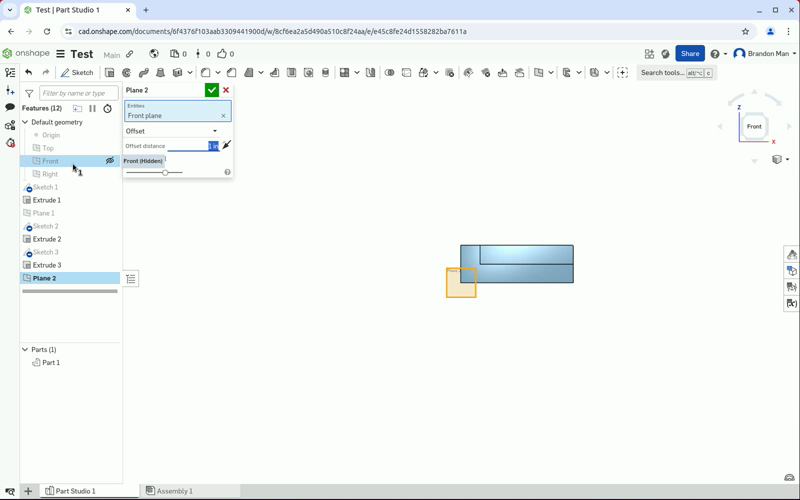
text(7.703)
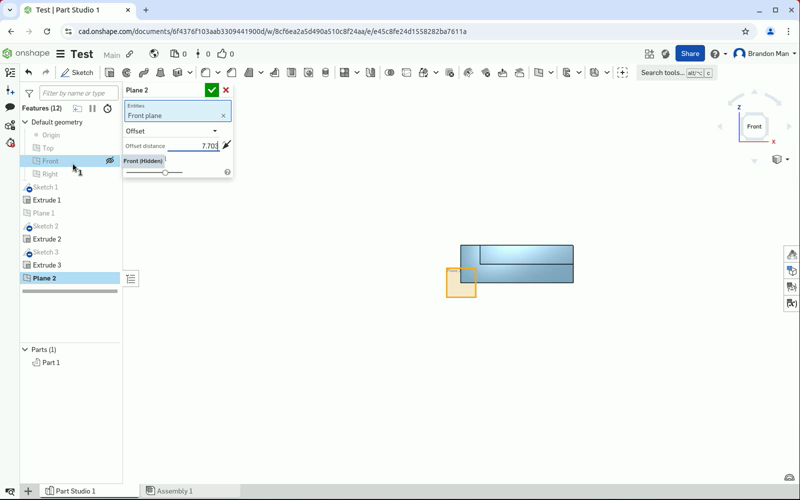
key(enter, 2)
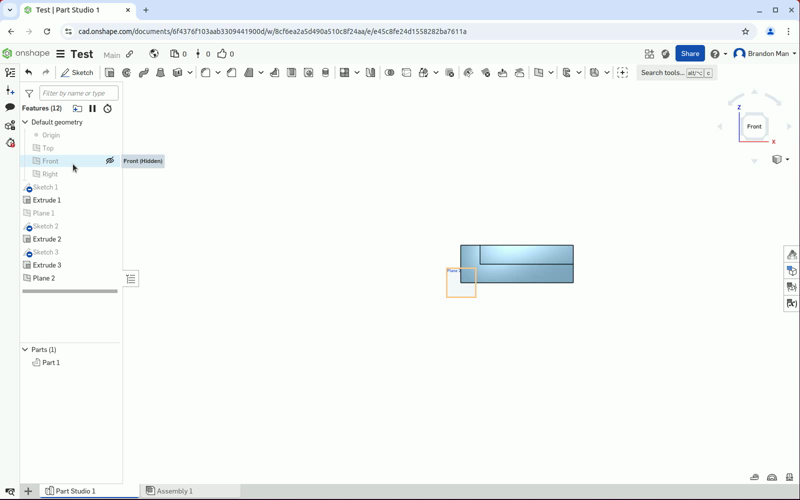
key(shift+s)
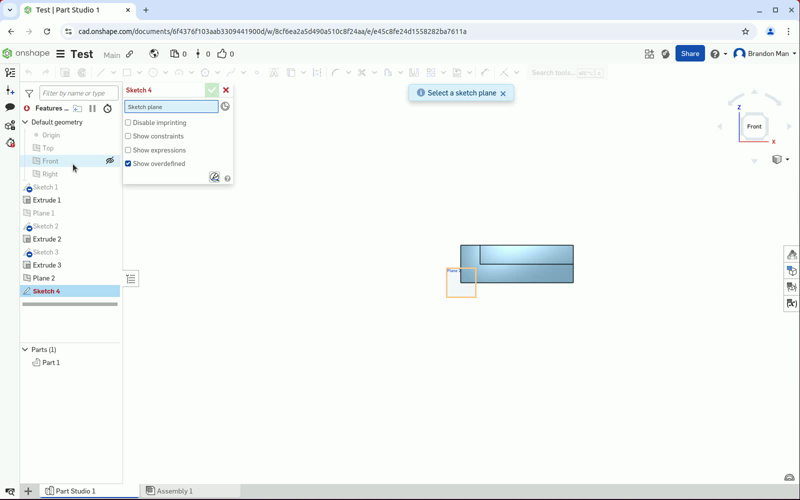
mouse_move(73, 280)
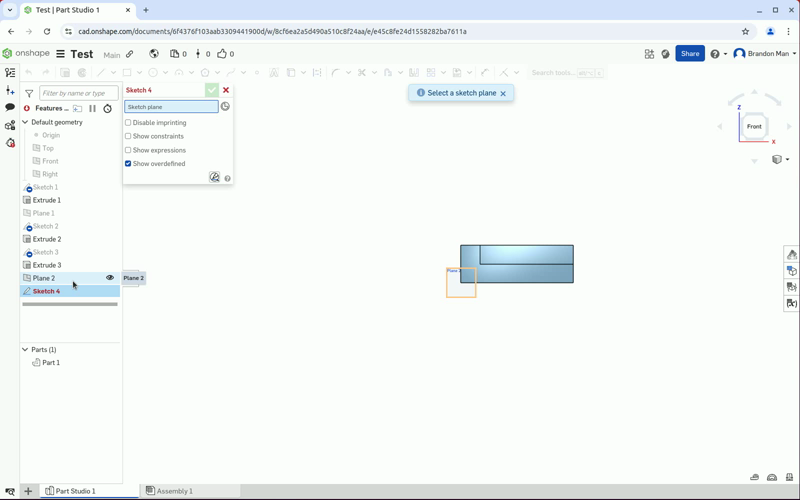
click(73, 280)
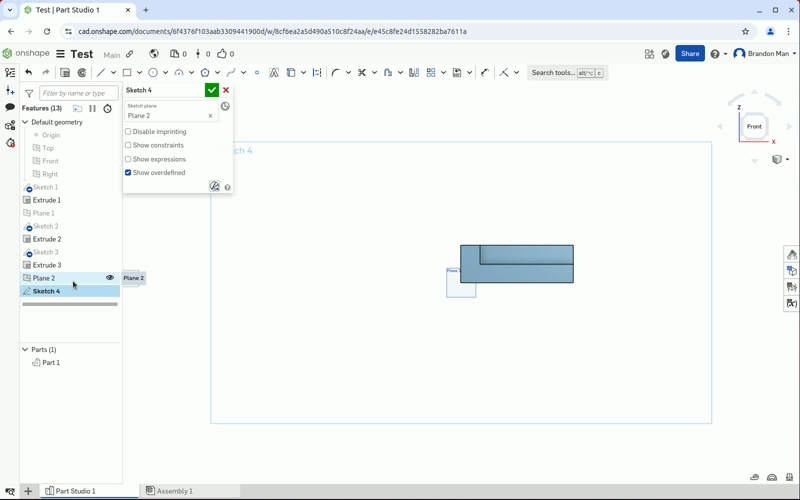
mouse_move(73, 352)
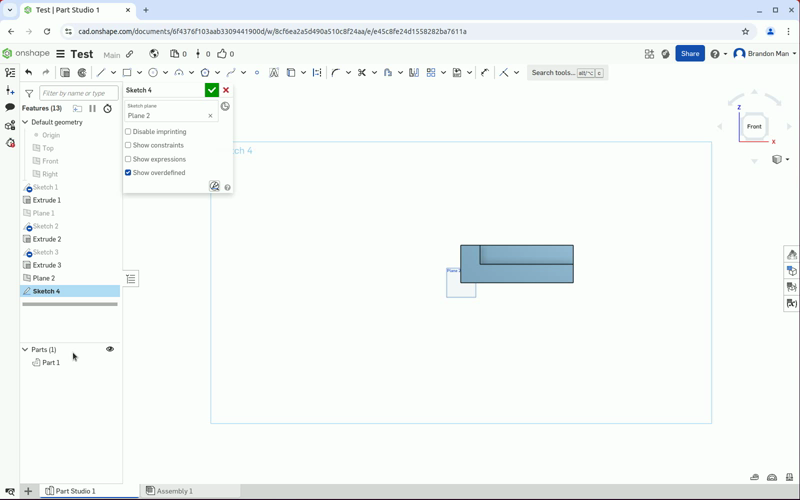
key(y)
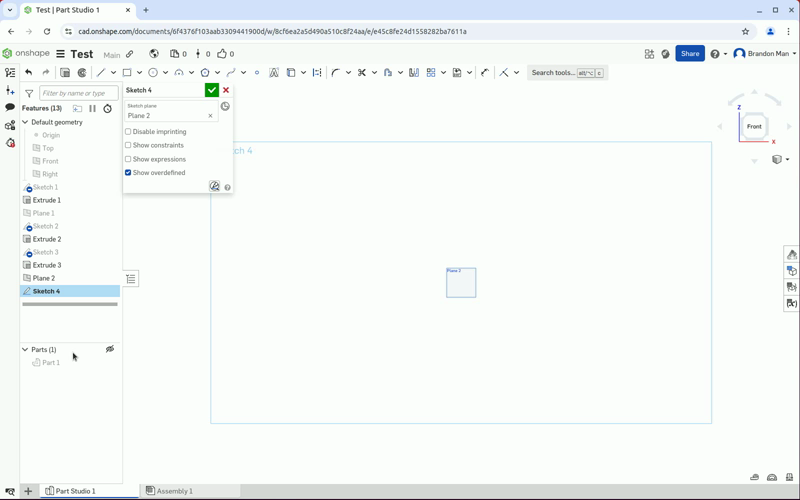
key(l)
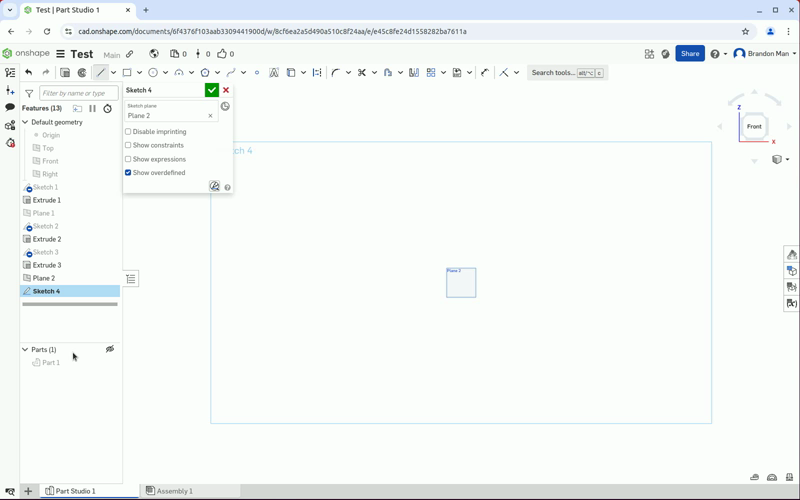
key_down(shift)
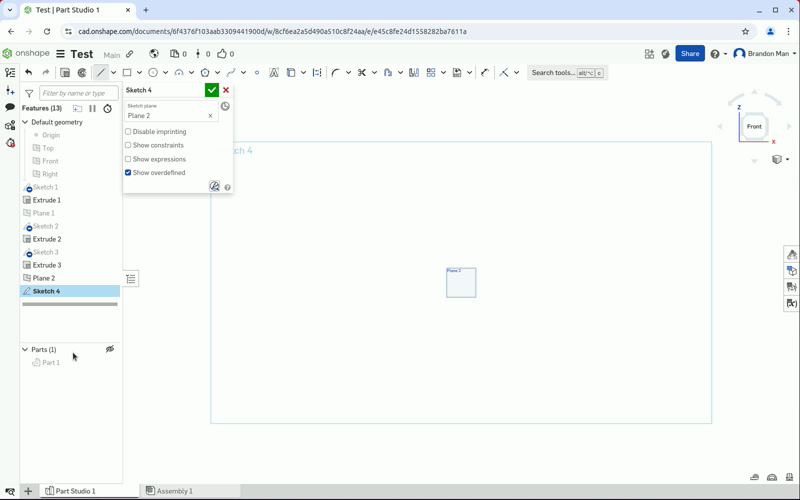
mouse_move(479, 245)
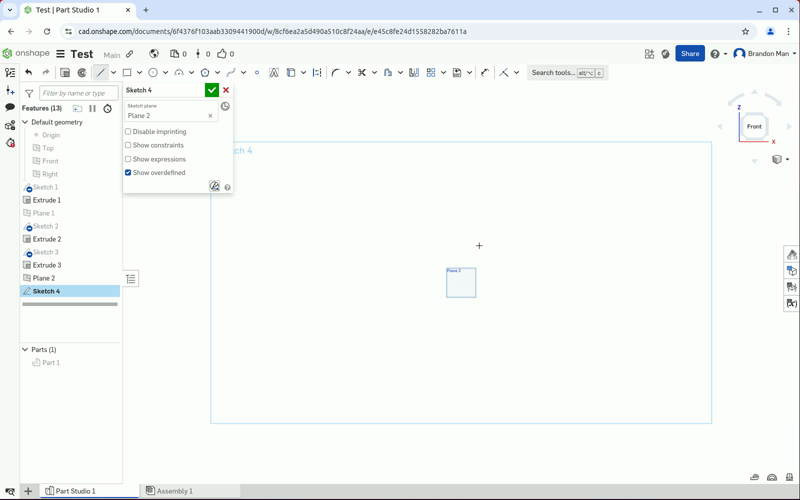
click(479, 245)
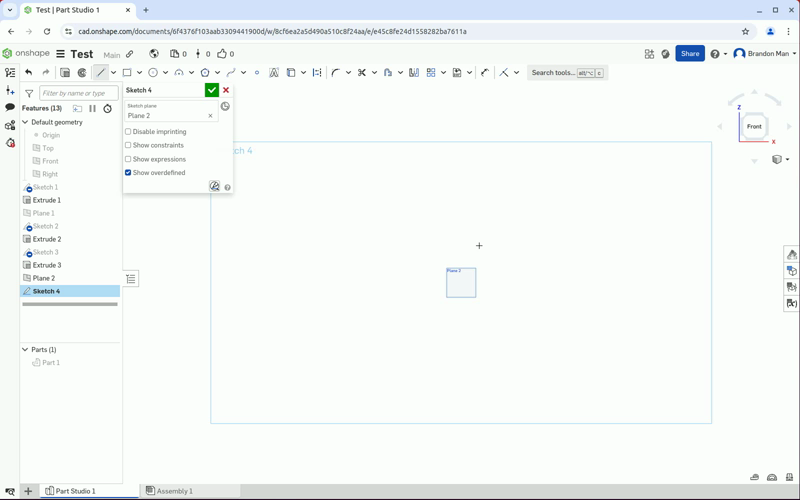
key_up(shift)
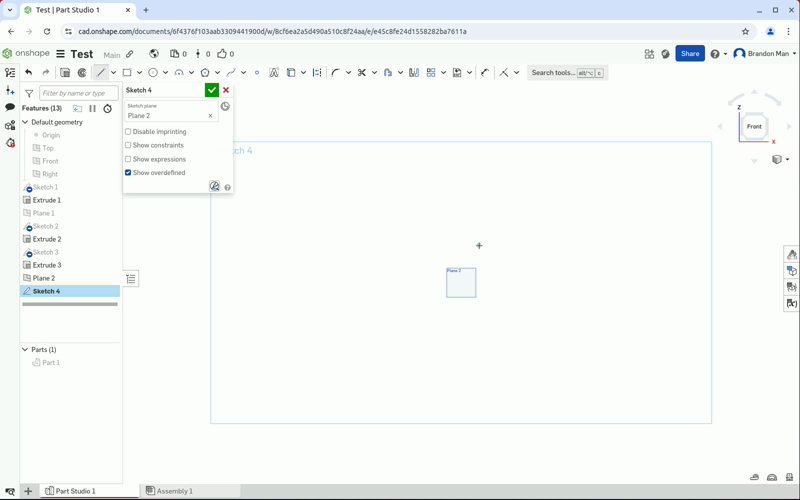
key_down(shift)
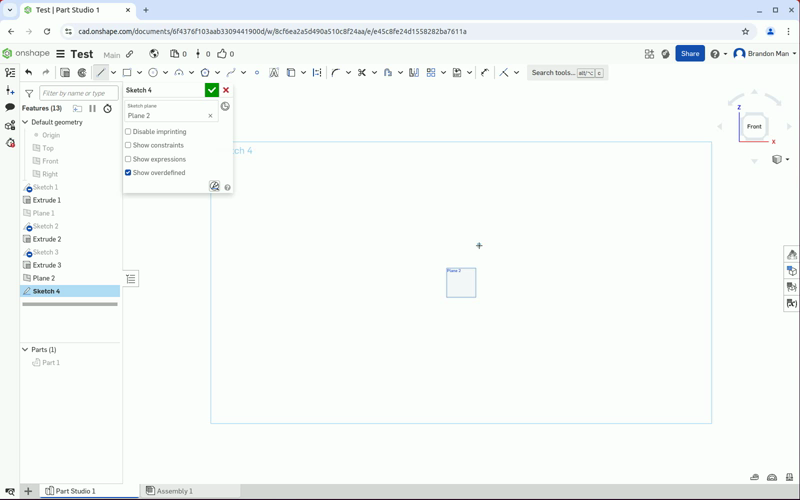
mouse_move(573, 264)
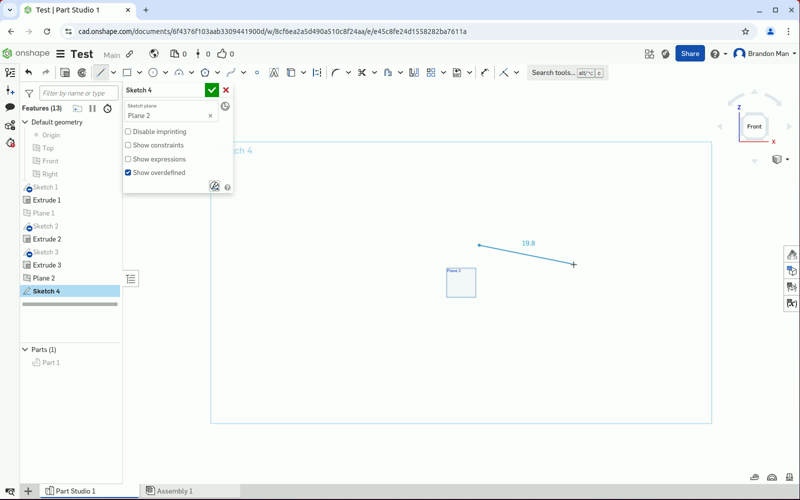
click(573, 264)
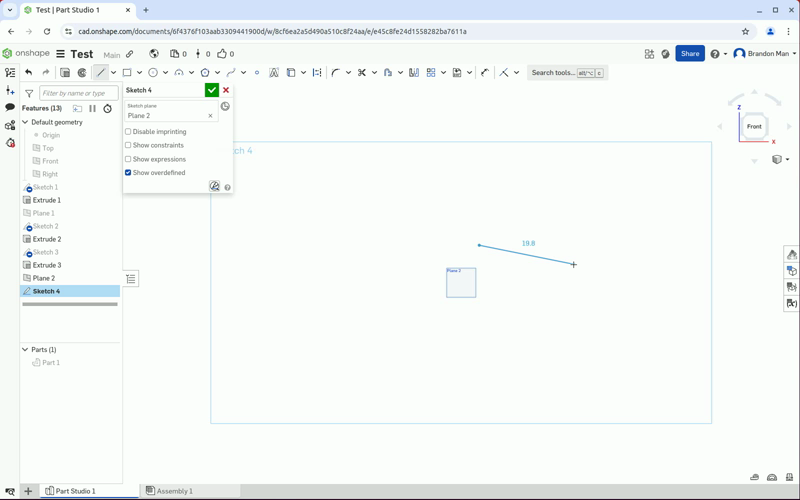
key_up(shift)
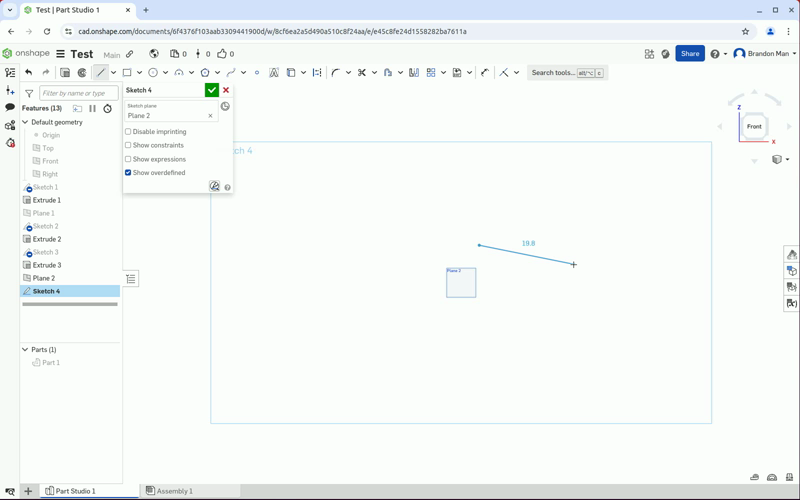
key_down(shift)
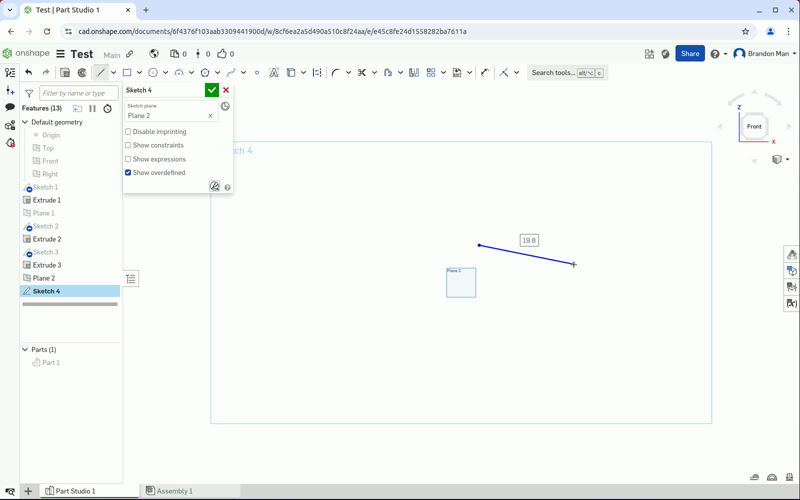
mouse_move(589, 264)
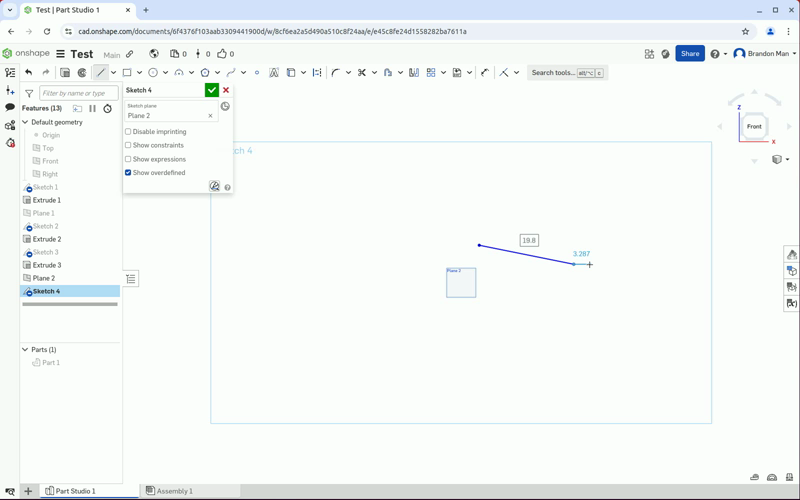
mouse_move(573, 245)
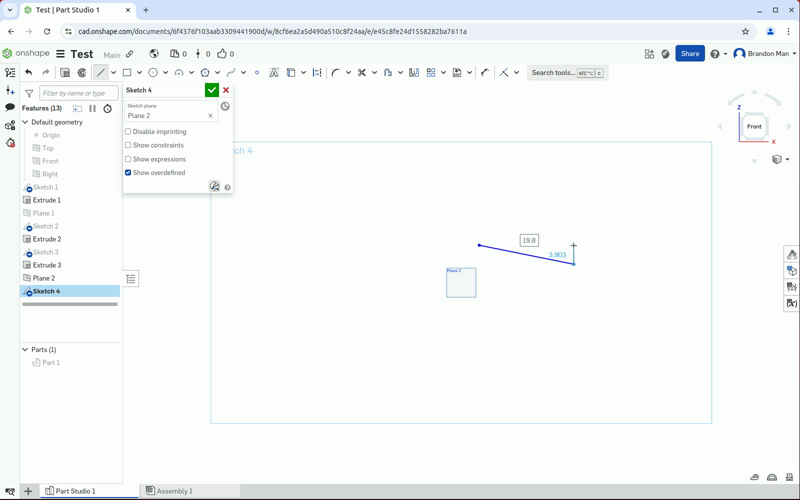
click(573, 245)
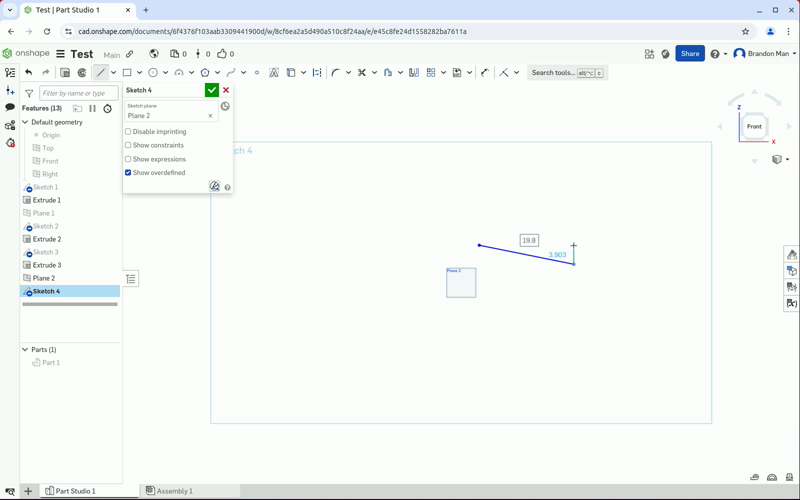
key_up(shift)
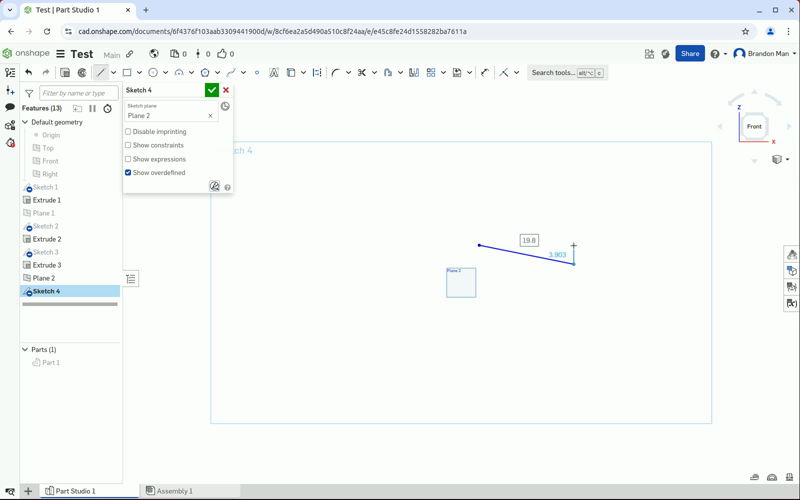
key_down(shift)
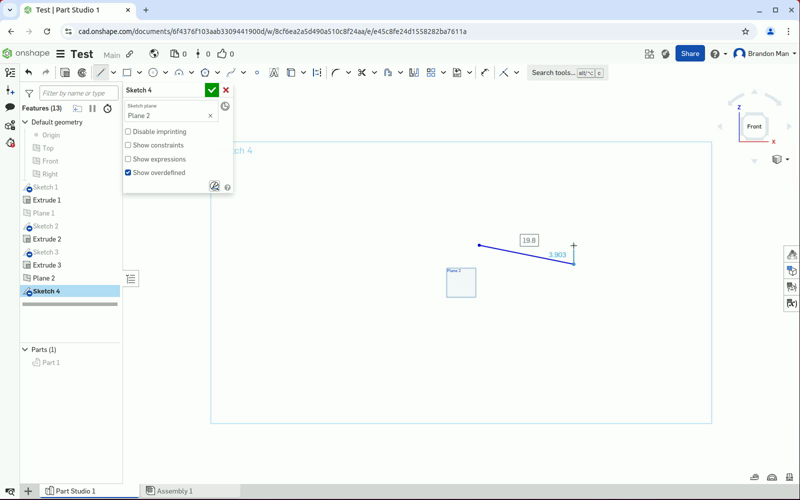
mouse_move(479, 245)
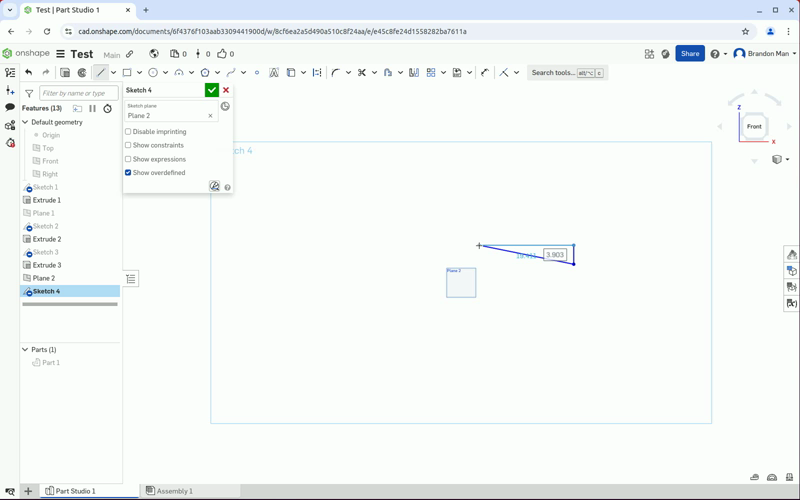
key_up(shift)
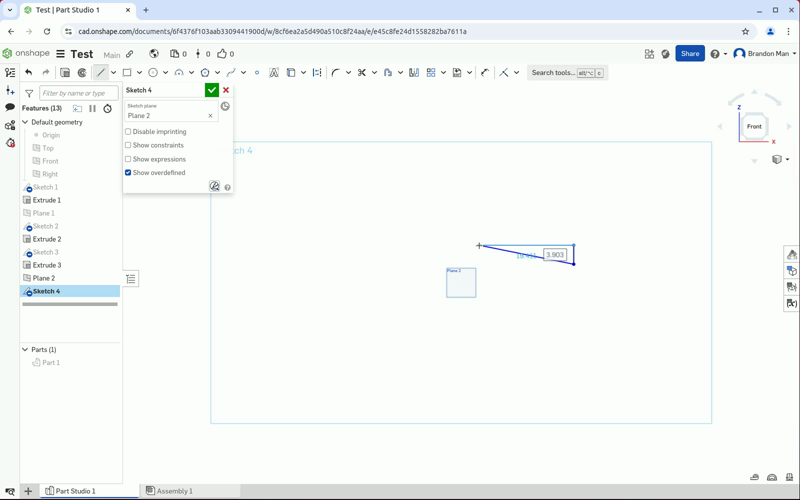
click(479, 245)
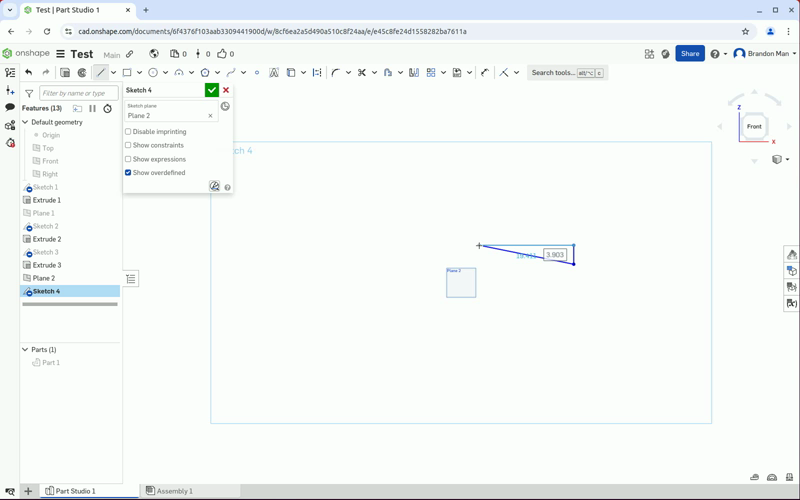
key(esc)
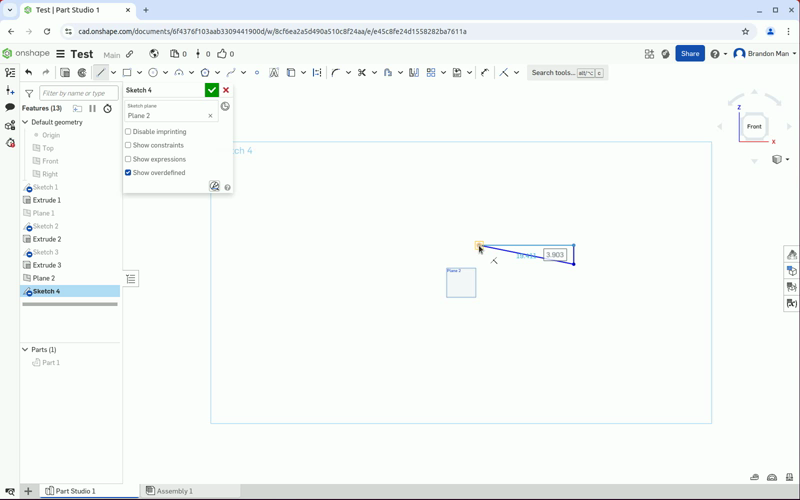
mouse_move(540, 249)
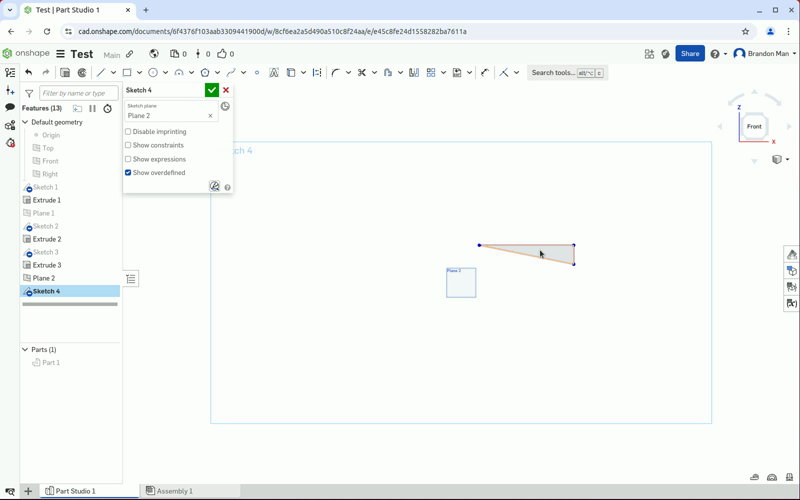
scroll(6)
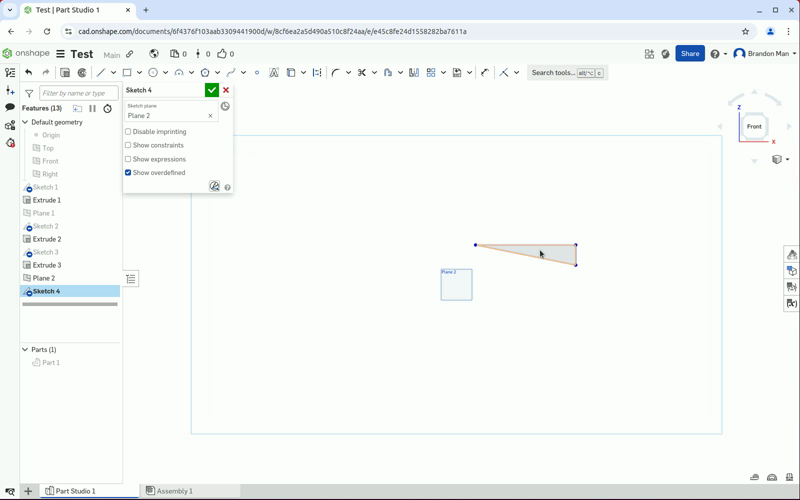
scroll(6)
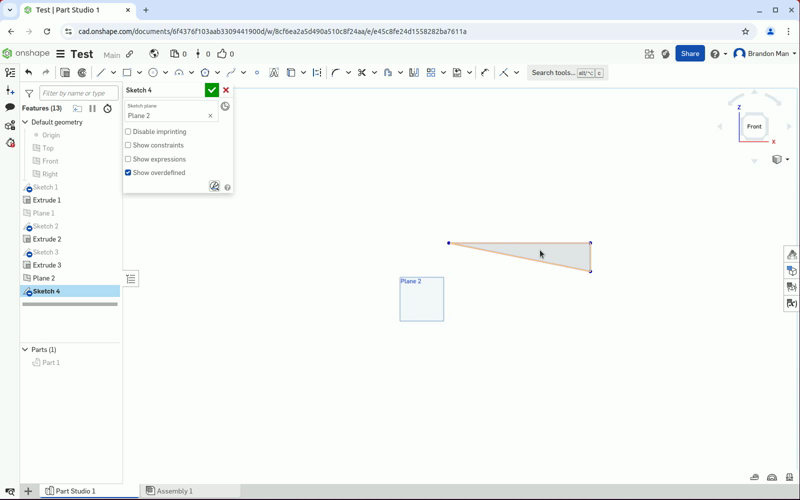
scroll(6)
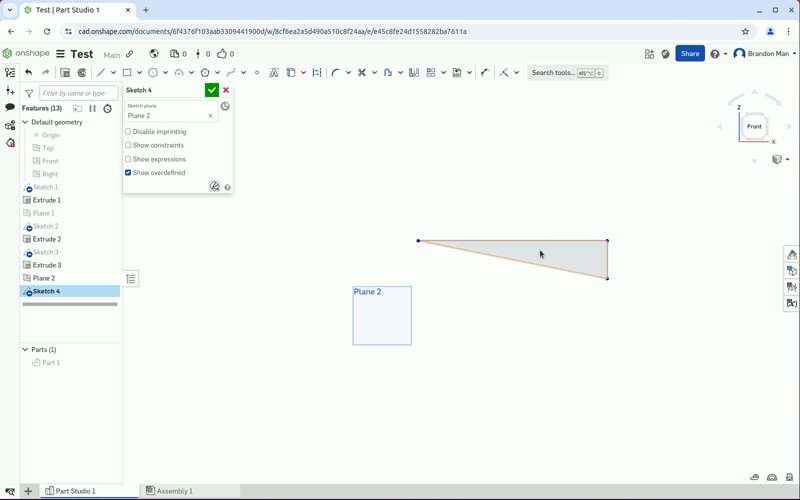
scroll(6)
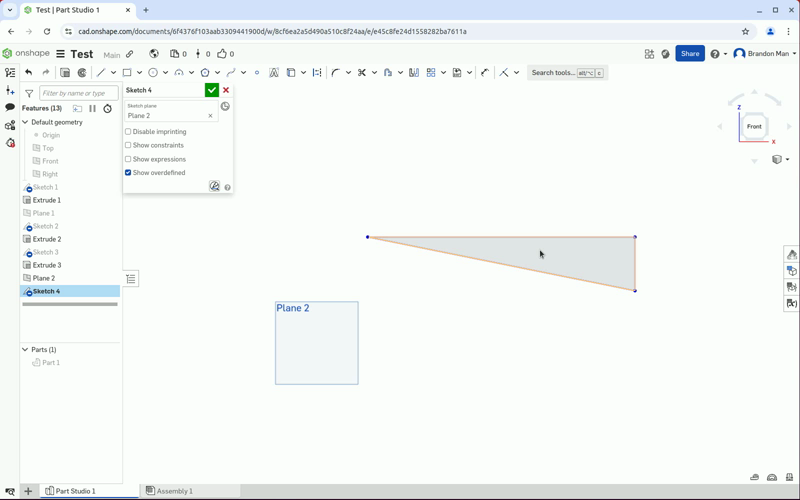
scroll(6)
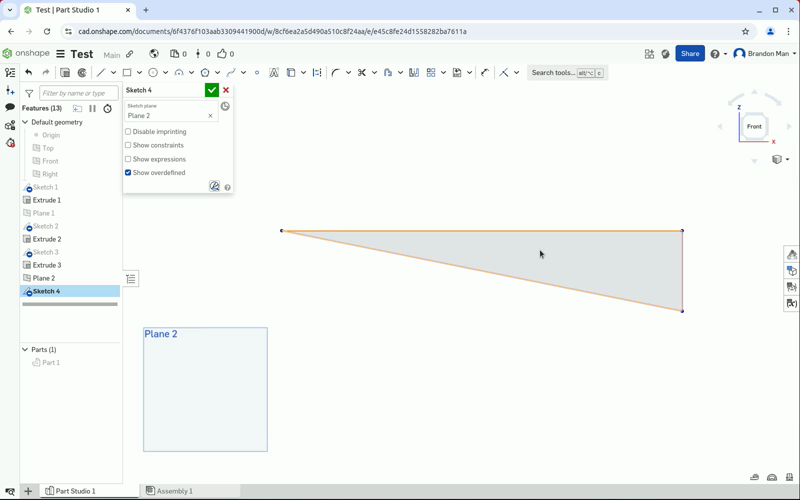
scroll(6)
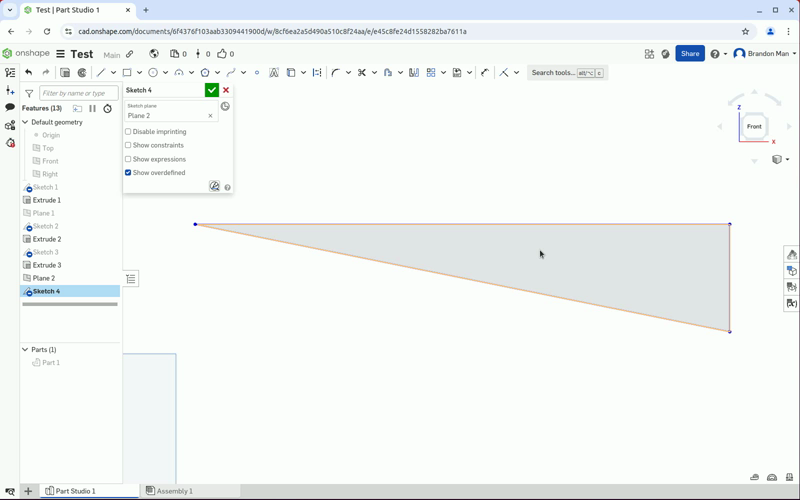
scroll(6)
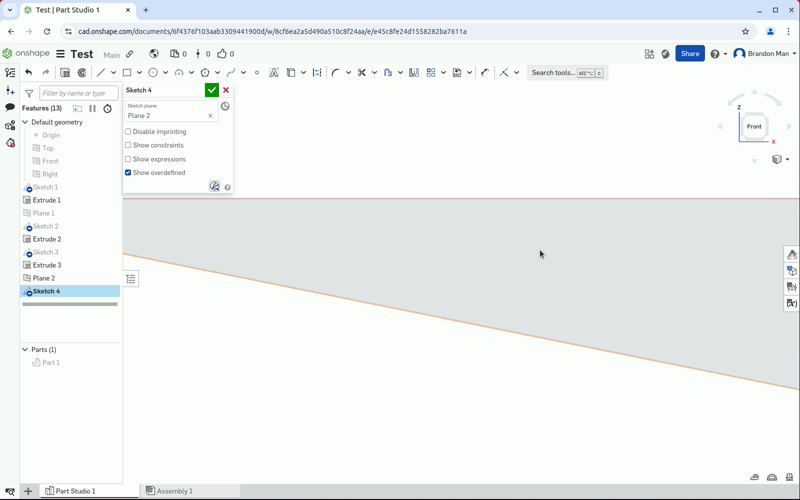
click(540, 249)
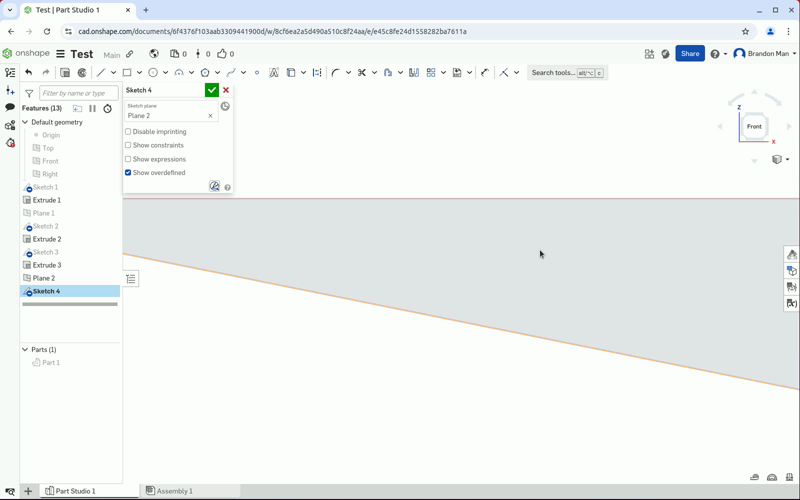
scroll(-6)
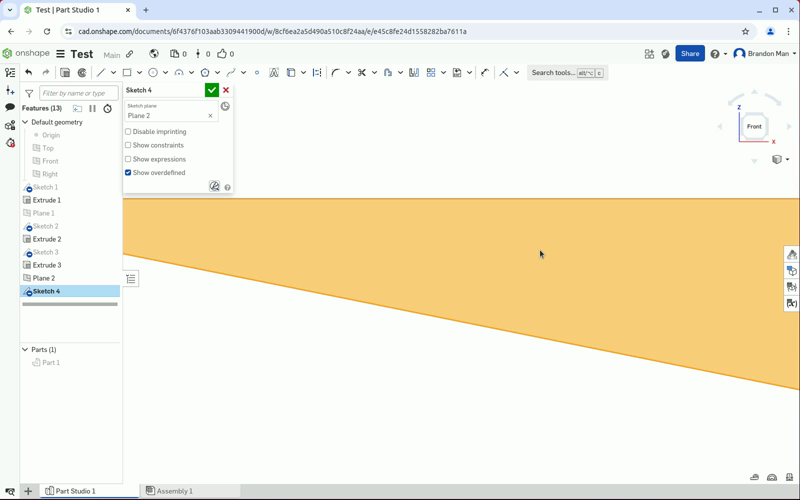
scroll(-6)
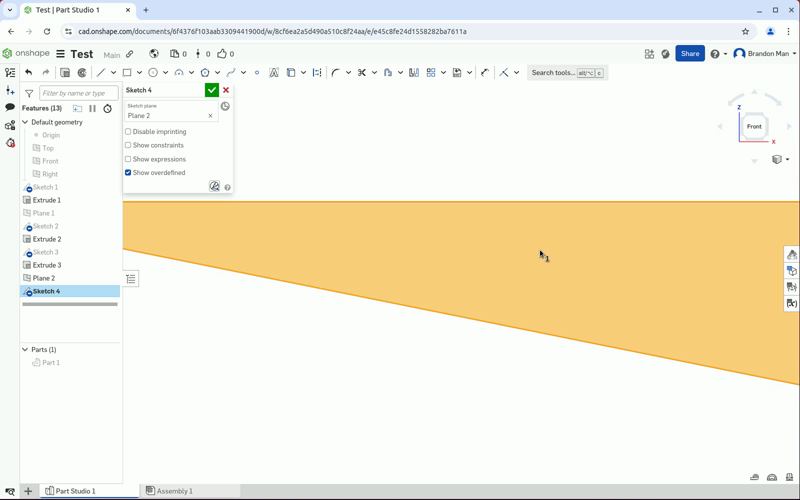
scroll(-6)
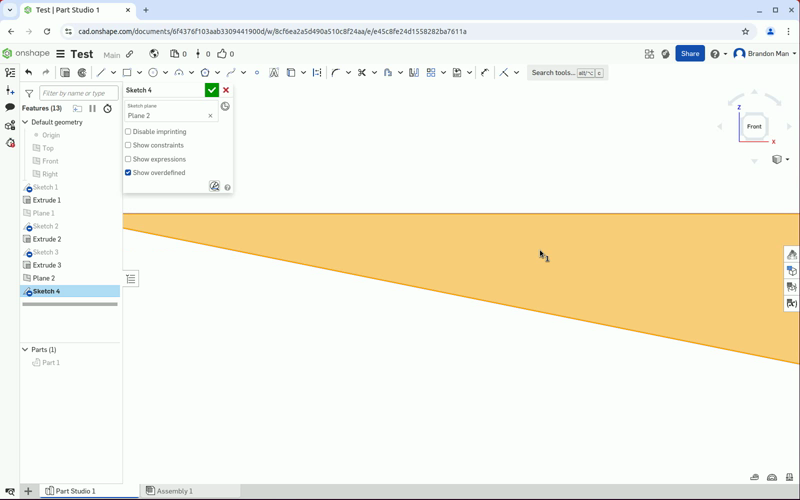
scroll(-6)
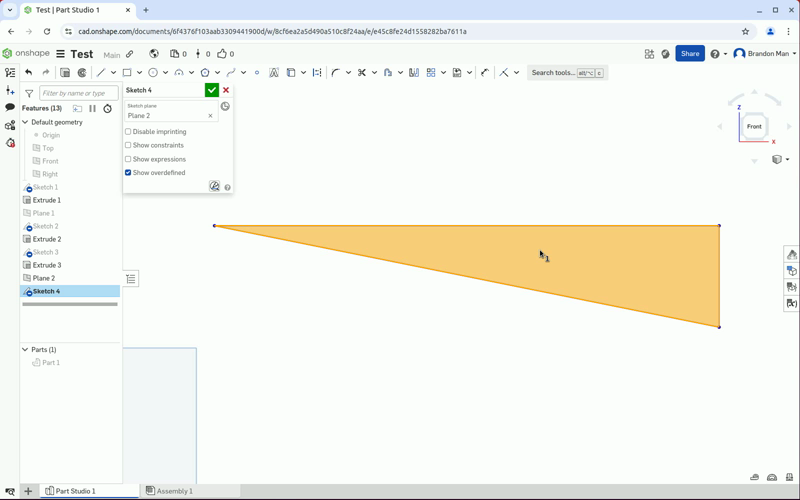
scroll(-6)
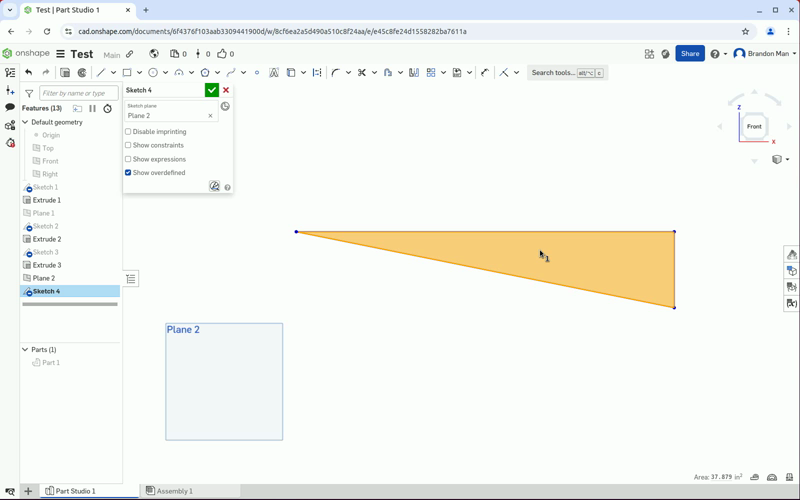
scroll(-6)
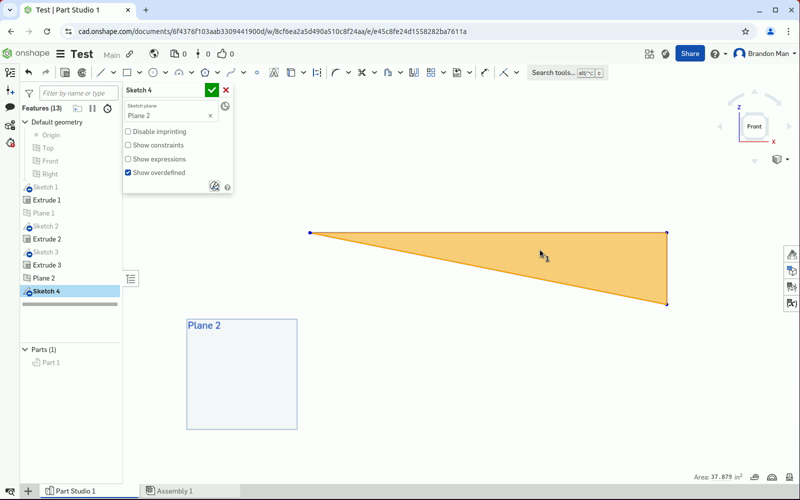
scroll(-6)
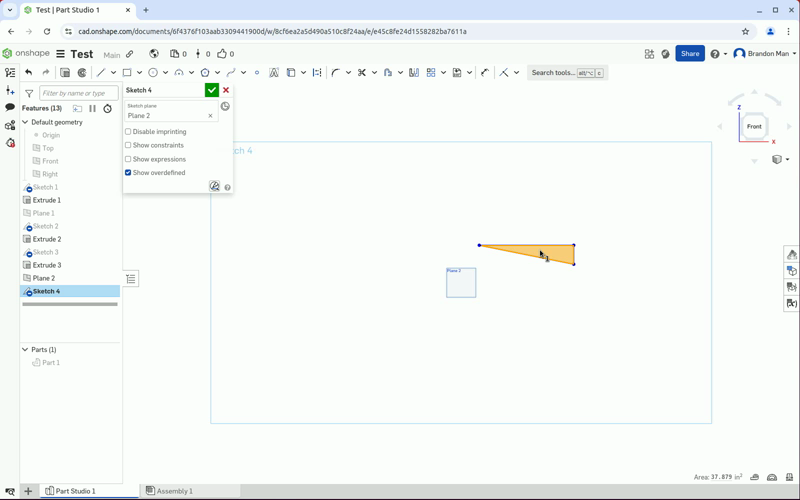
mouse_move(73, 352)
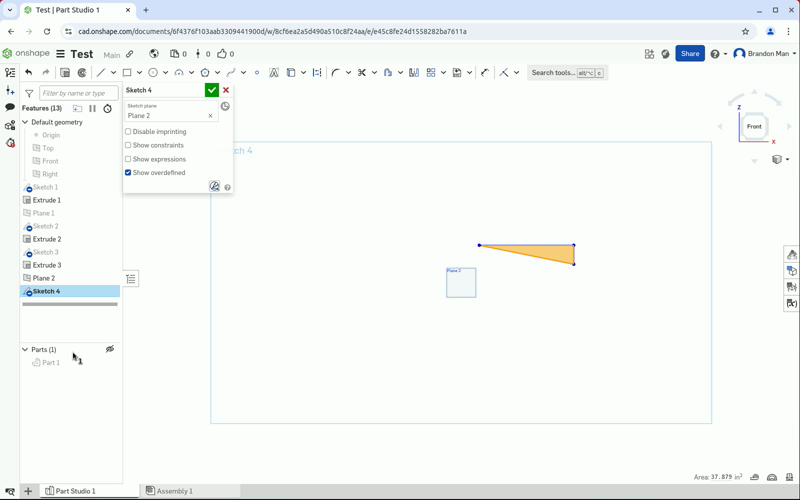
key(shift+y)
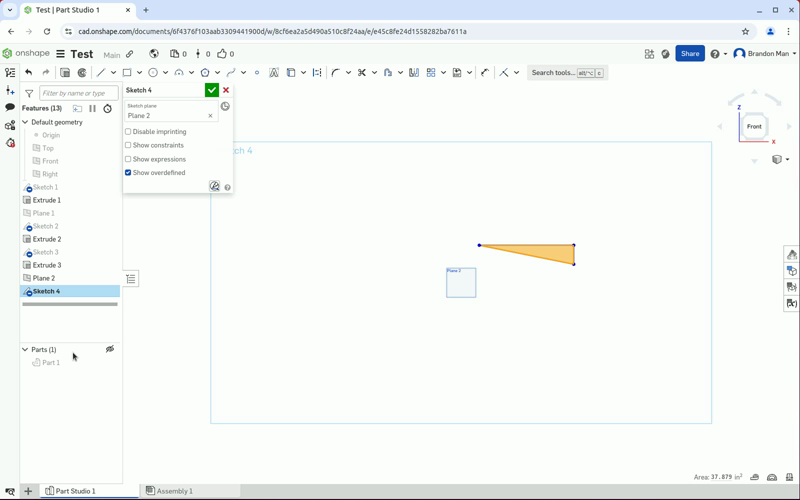
key(shift+e)
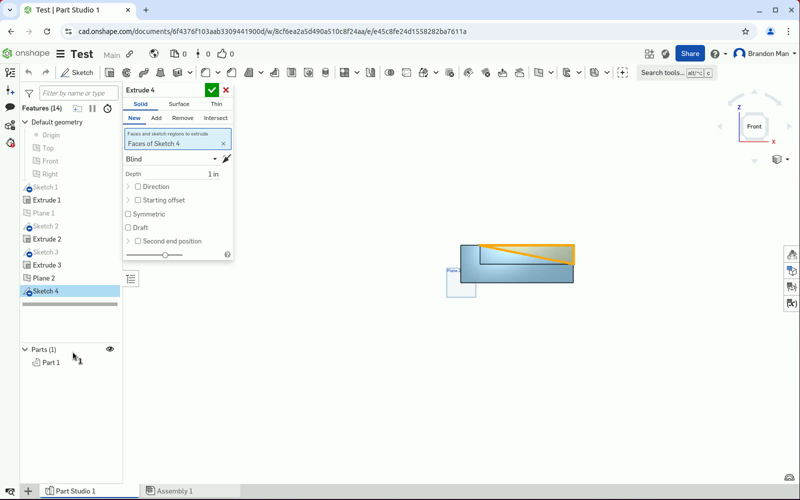
mouse_move(143, 106)
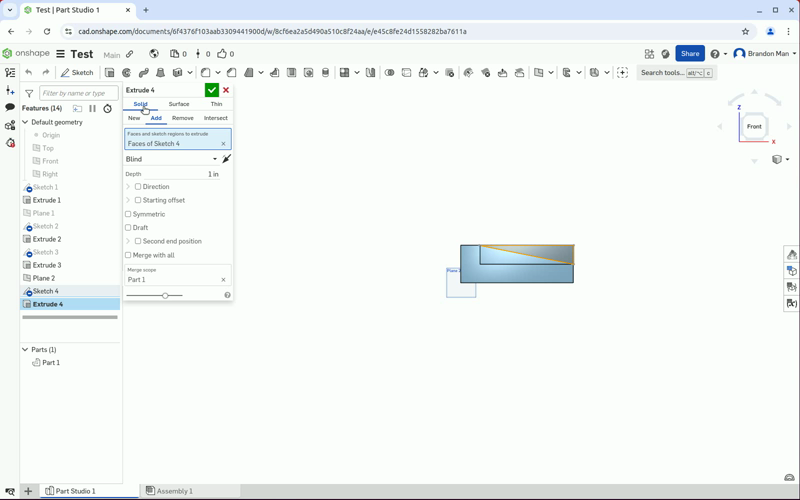
click(143, 106)
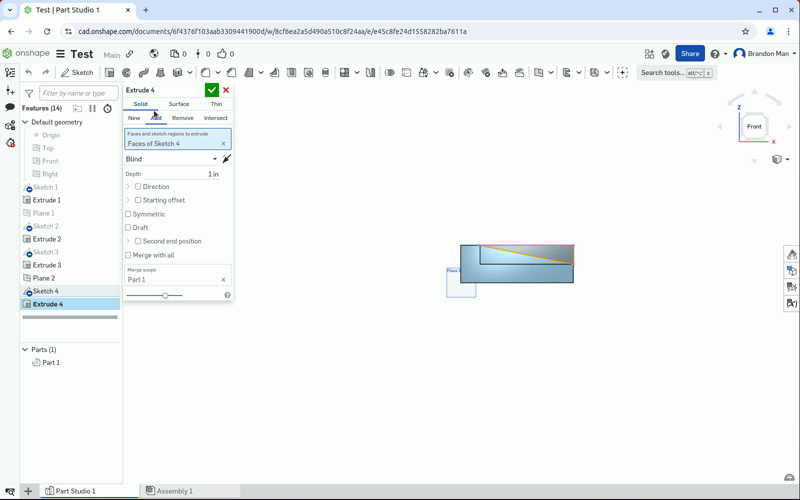
mouse_move(186, 120)
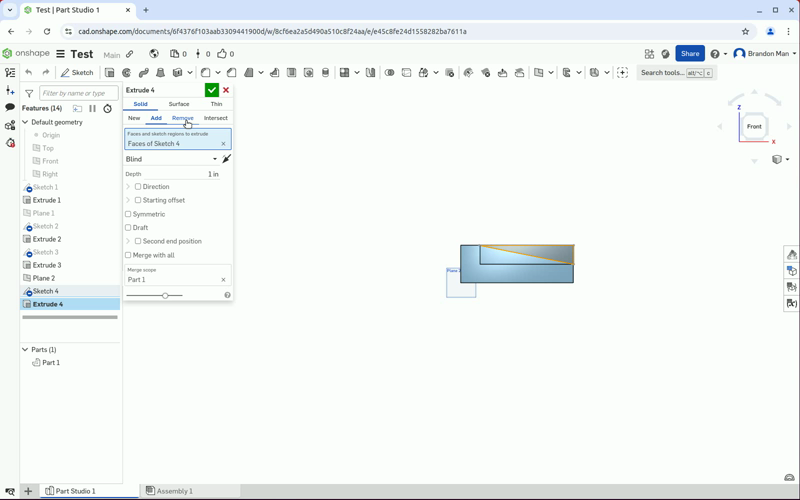
click(186, 120)
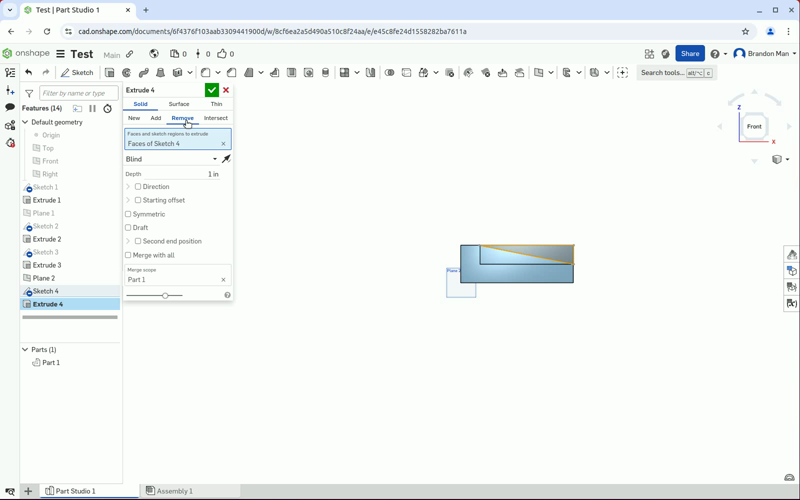
key(tab, 4)
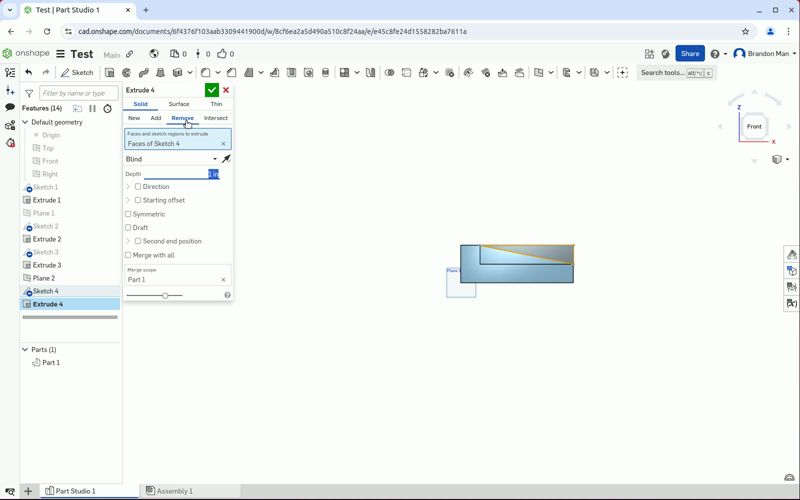
text(11.554)
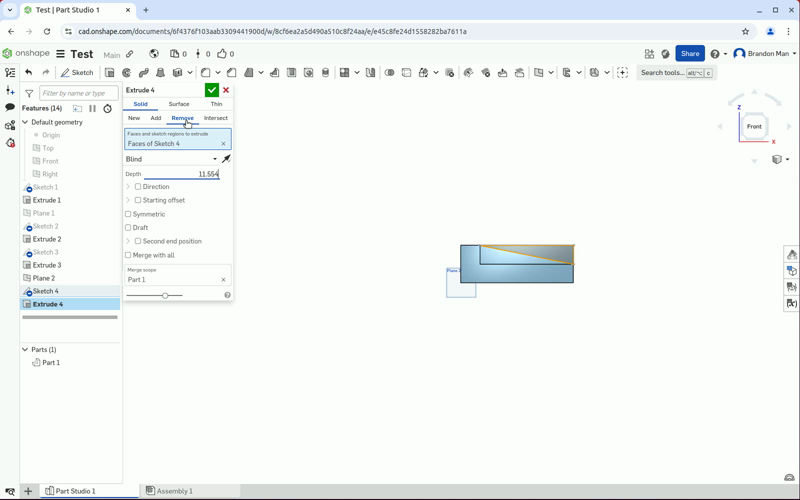
key(tab, 6)
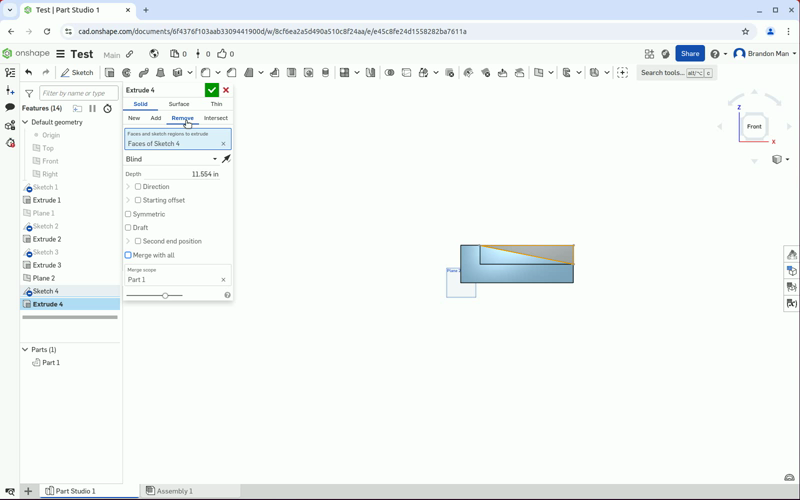
key(space)
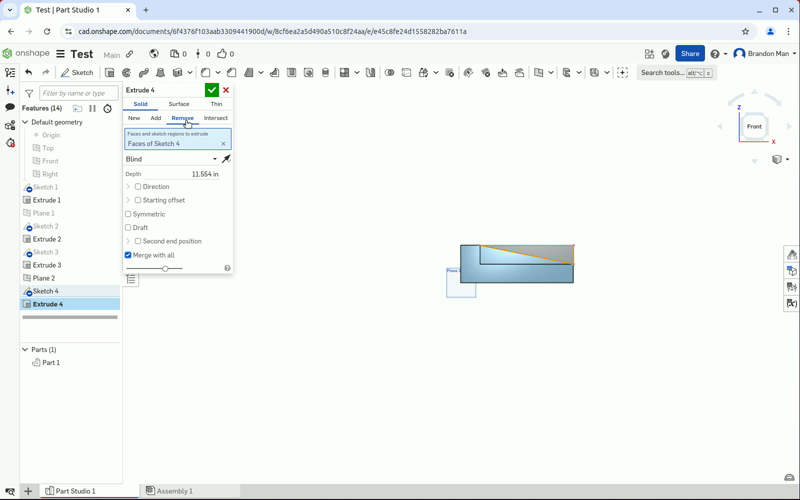
key(enter)
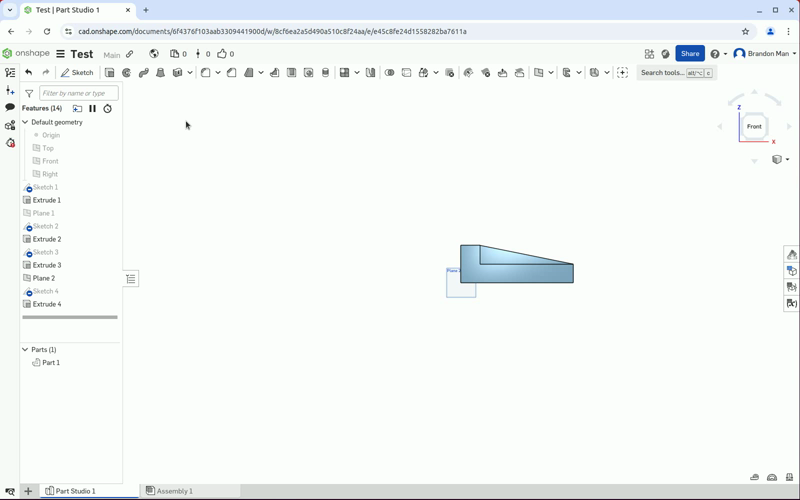
key(shift+h)
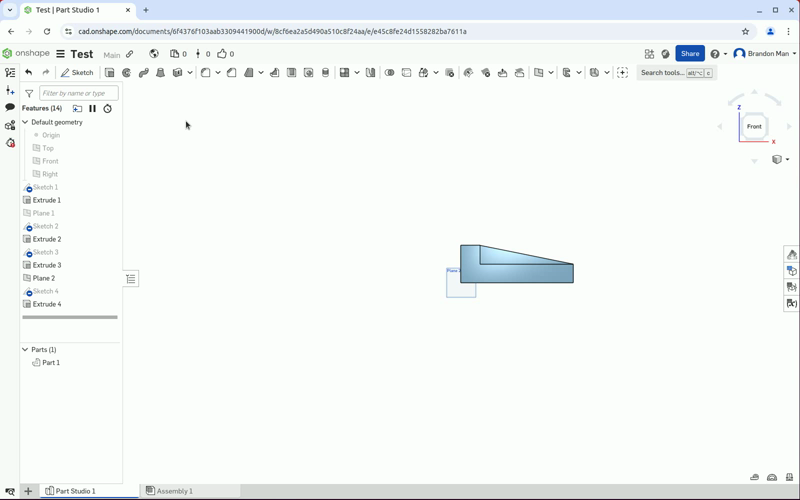
key(shift+h)
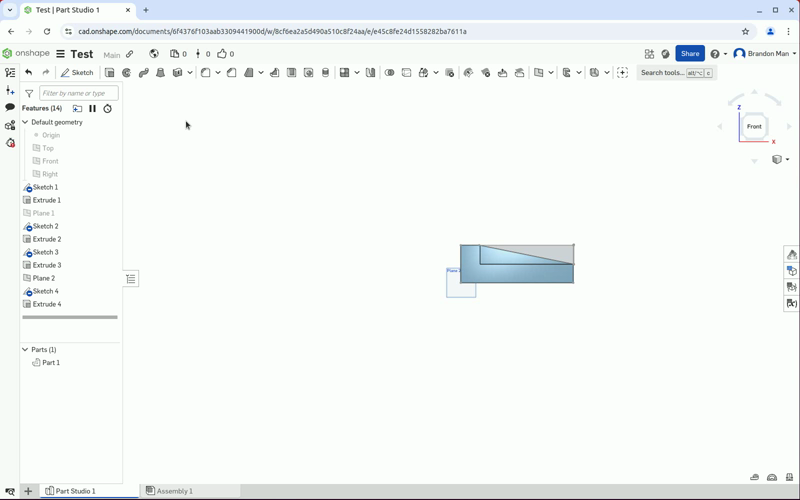
key(shift+7)
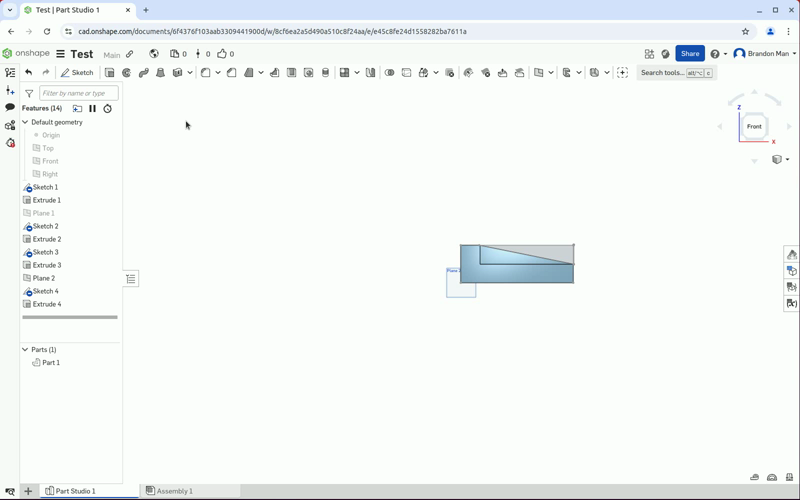
key(left, 2)
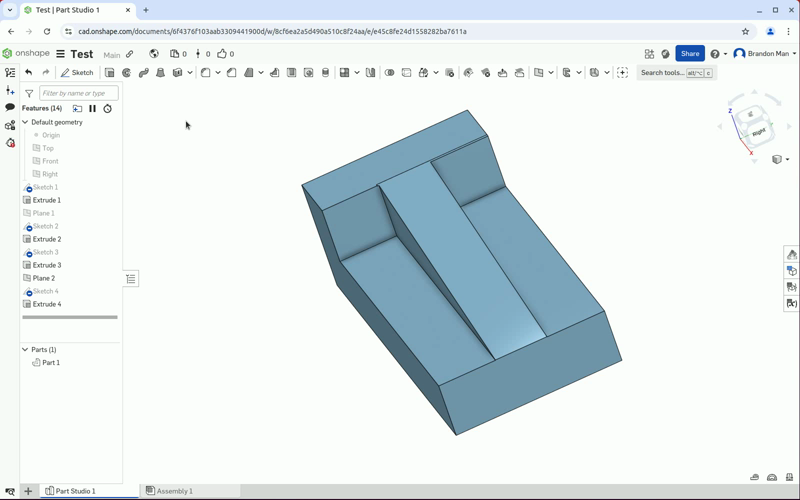
key(down, 2)
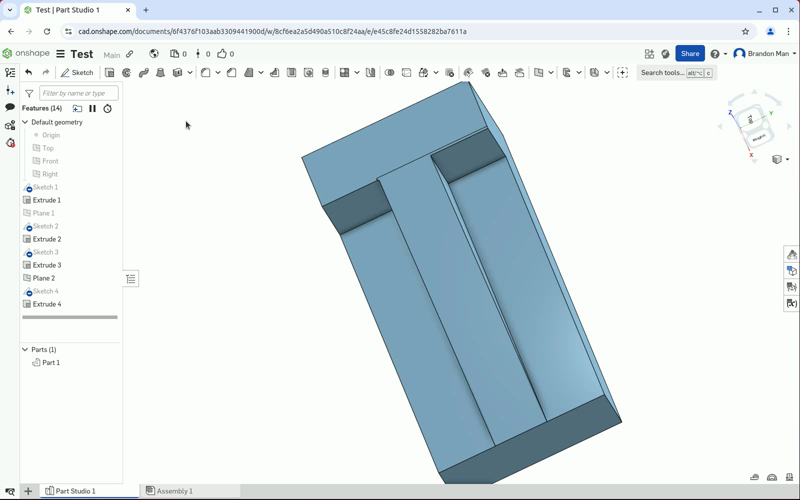
key(up, 2)
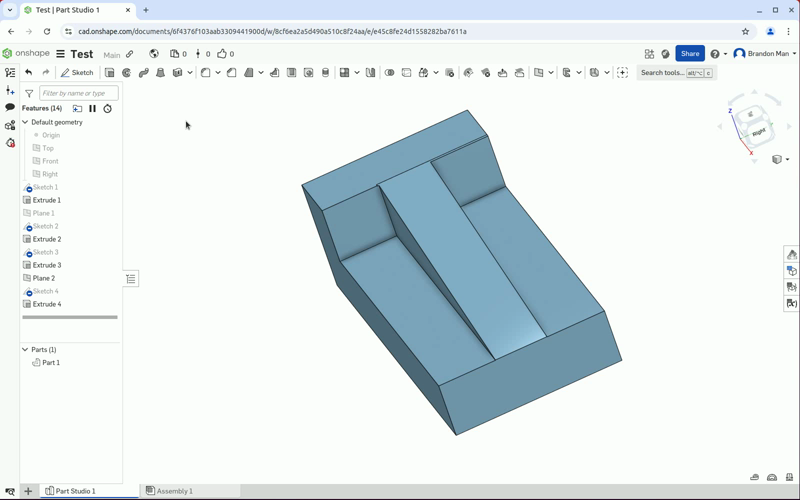
key(right, 2)
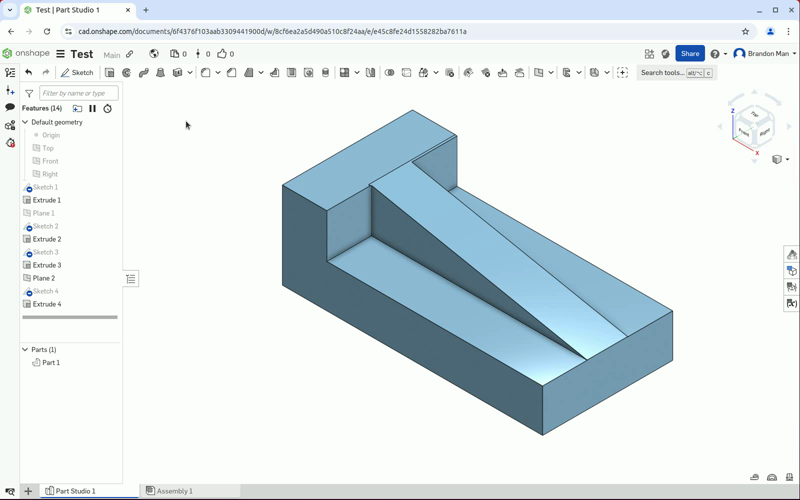
mouse_move(73, 189)
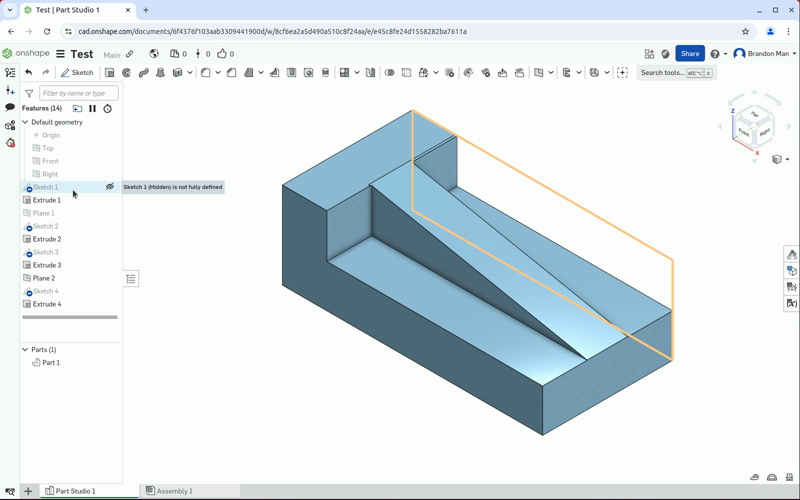
click(73, 189)